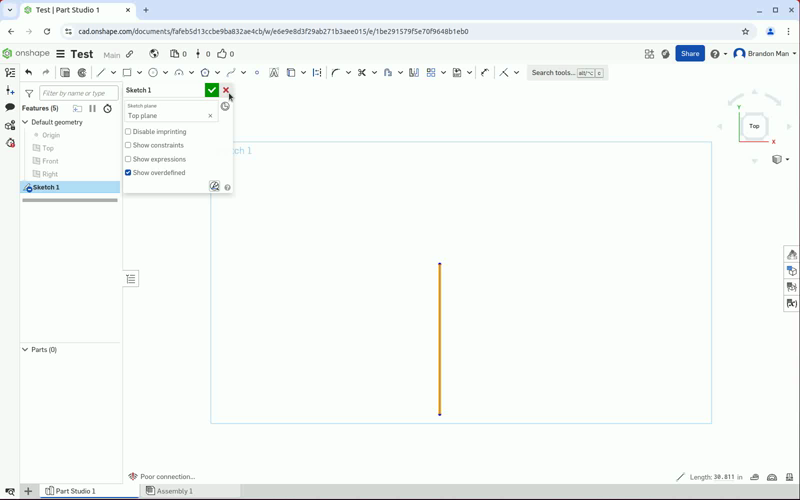
key(shift+h)
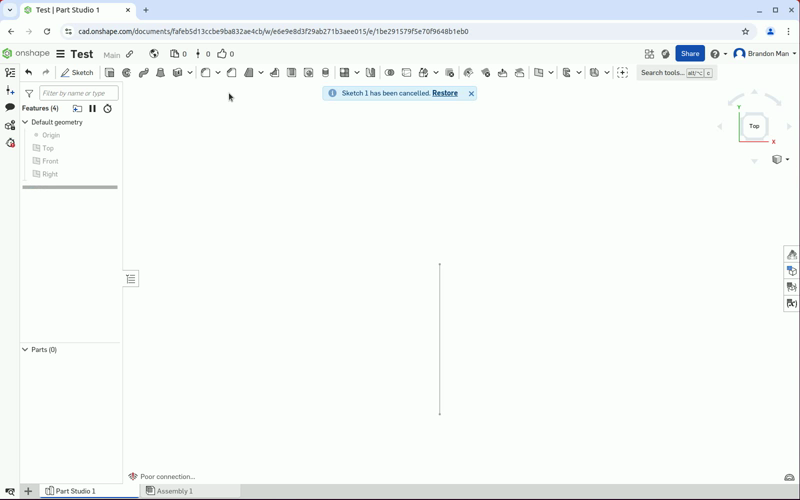
mouse_move(73, 352)
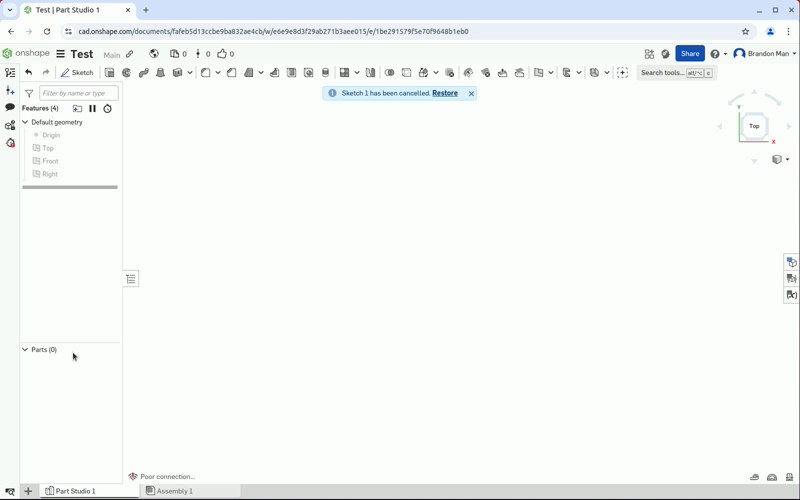
key(y)
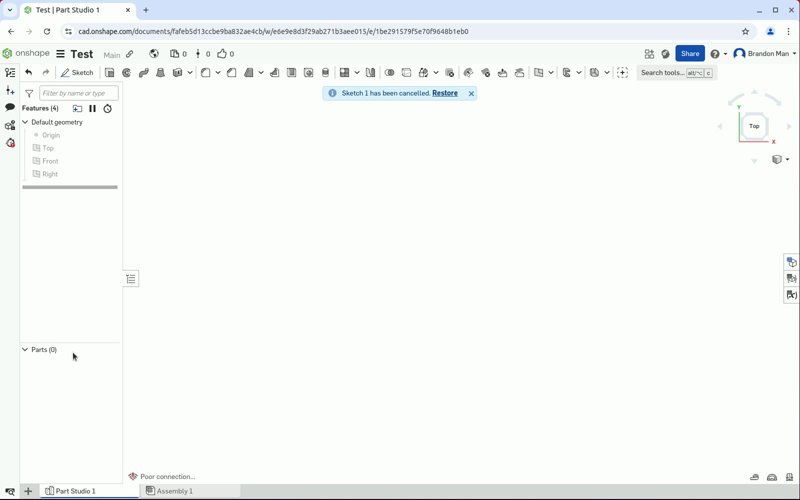
key(shift+p)
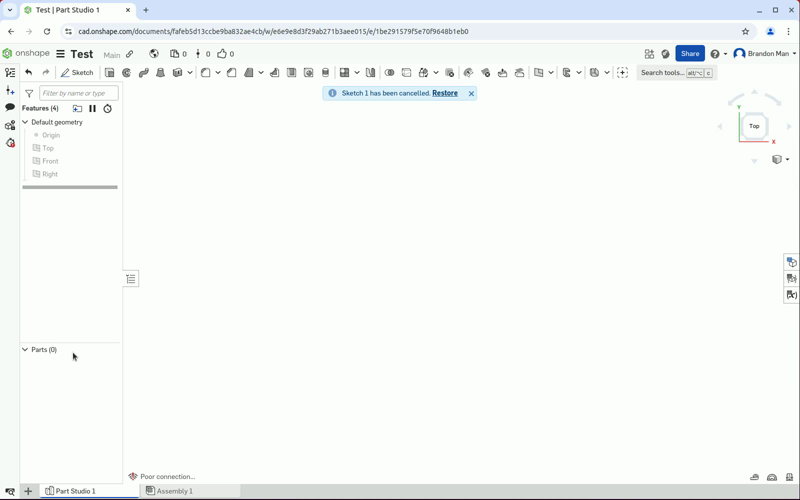
key(space)
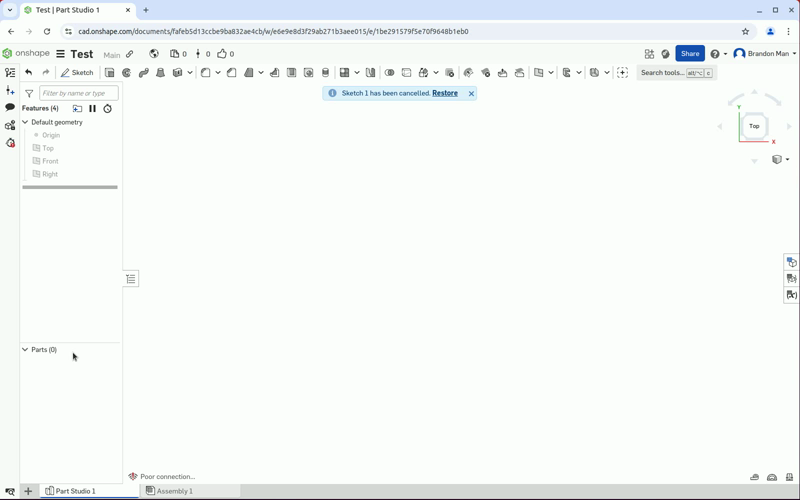
key_down(shift)
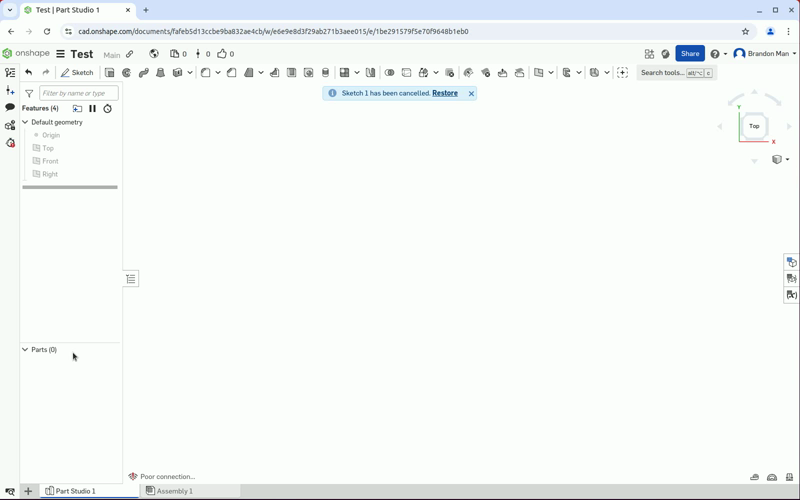
key(up)
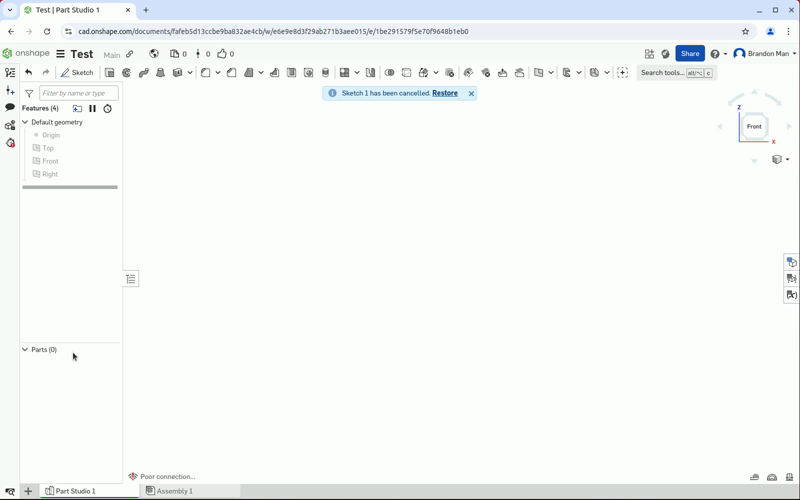
key_up(shift)
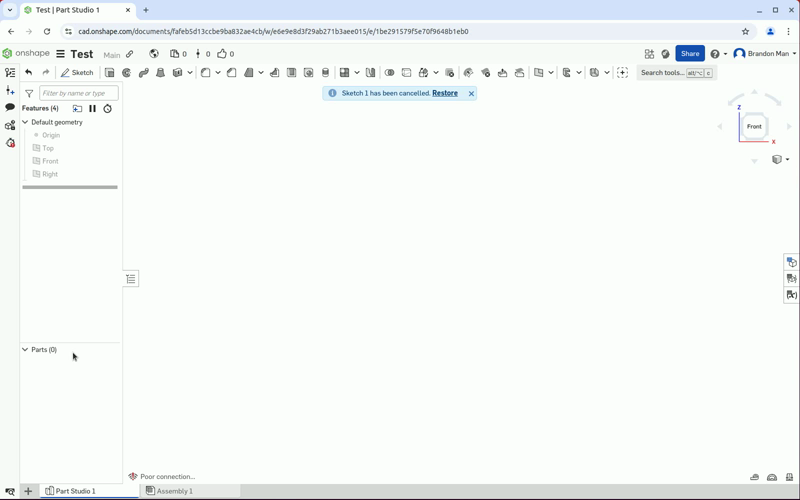
mouse_move(73, 352)
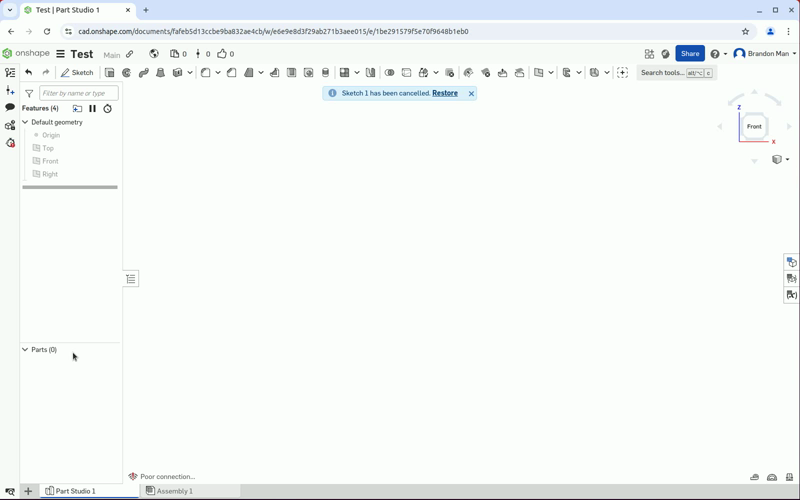
key(shift+y)
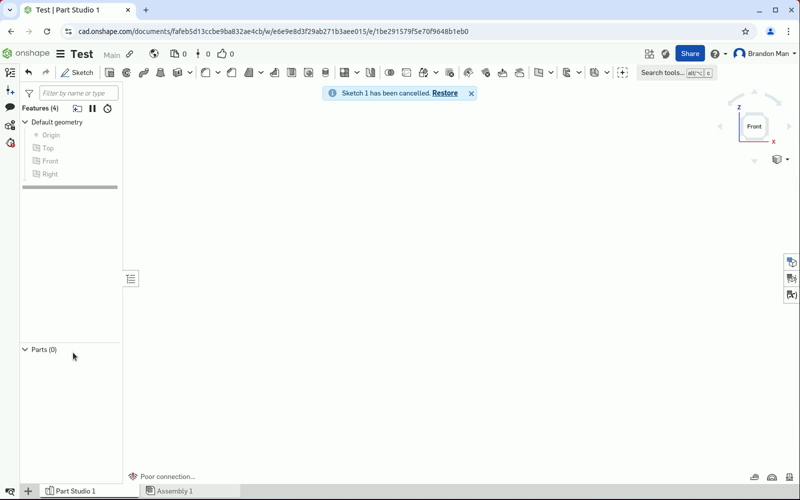
key(shift+s)
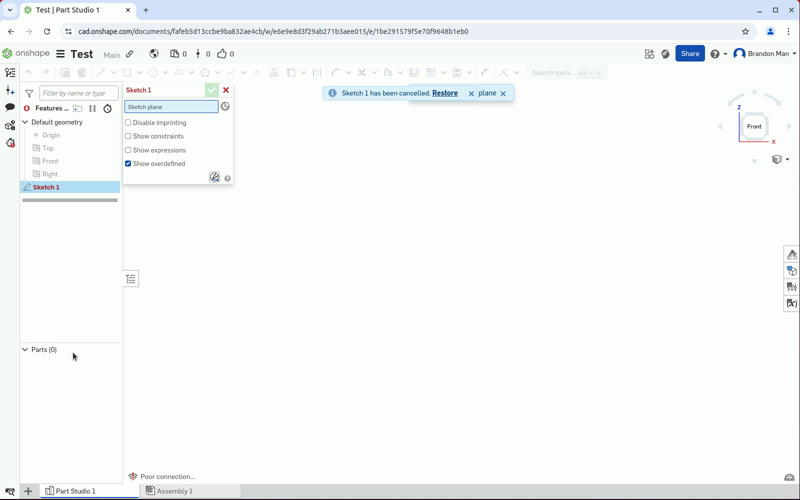
mouse_move(73, 163)
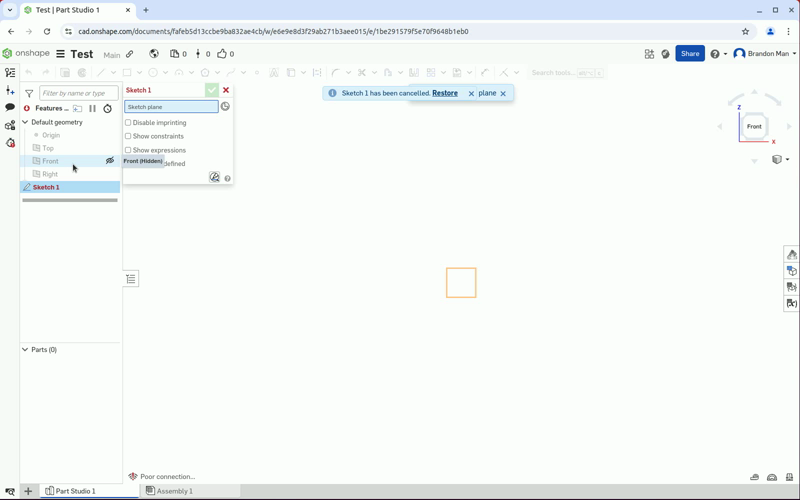
click(73, 163)
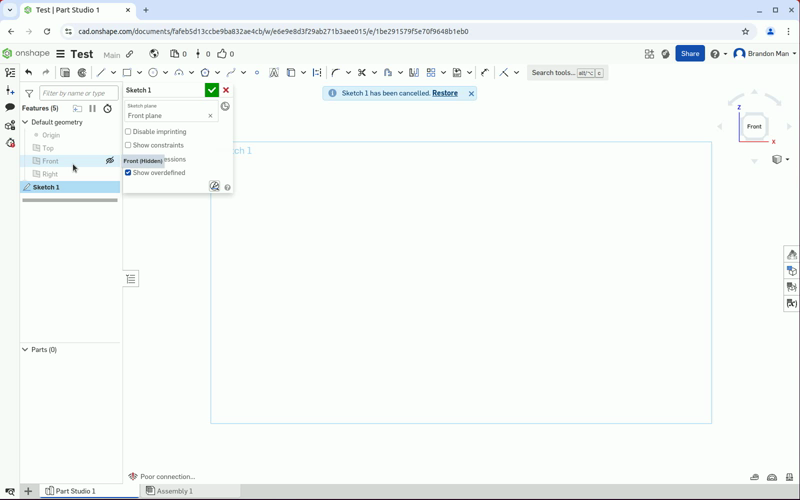
mouse_move(73, 352)
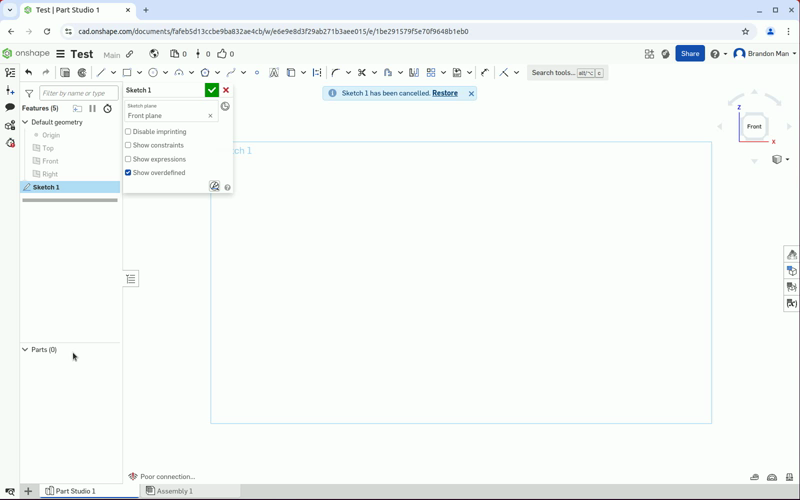
key(y)
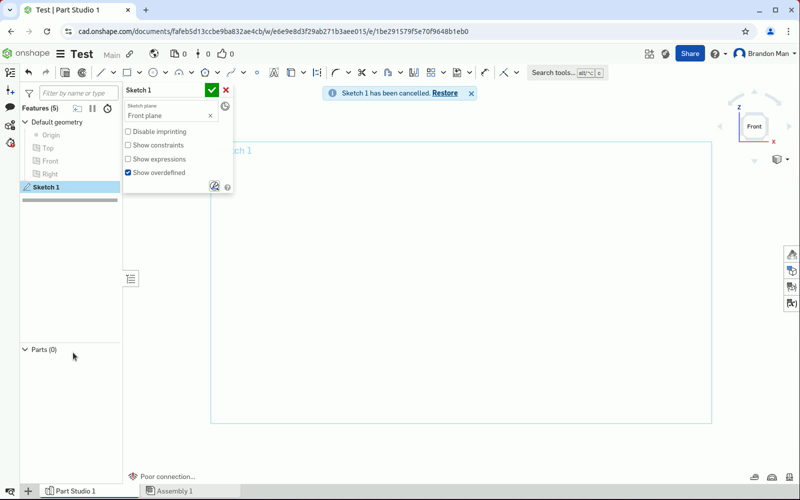
key(l)
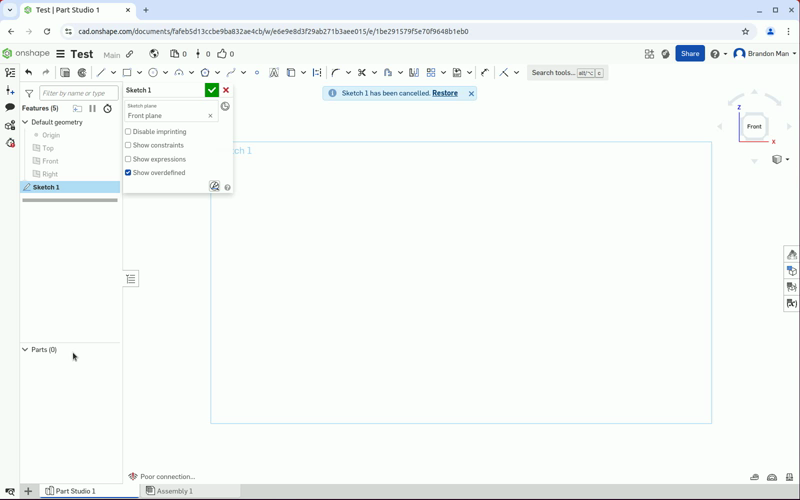
key_down(shift)
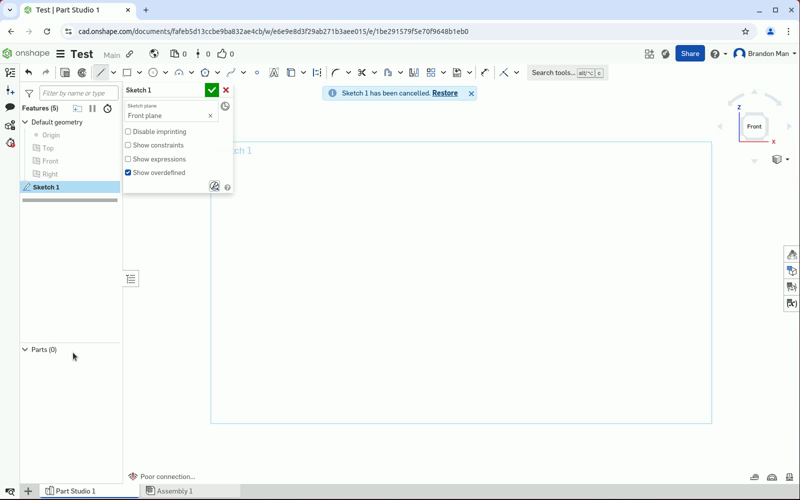
mouse_move(357, 395)
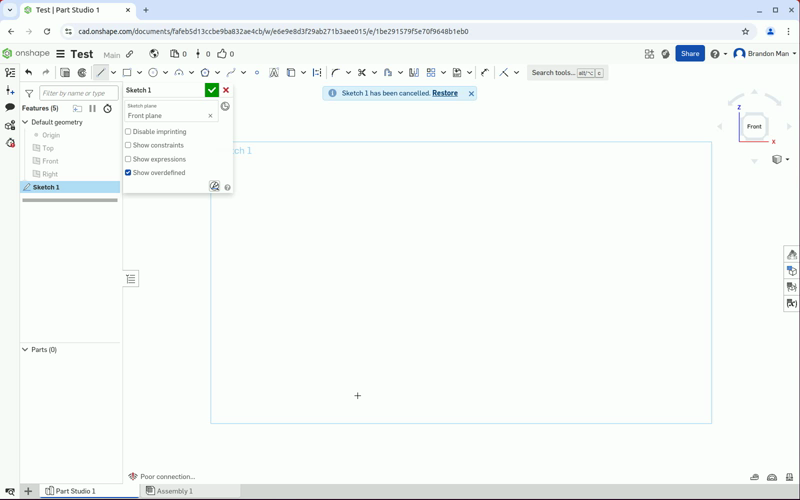
click(357, 395)
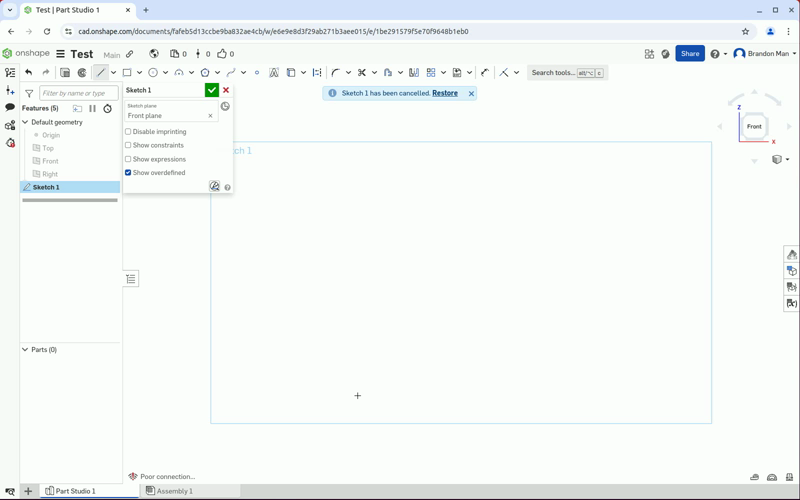
key_up(shift)
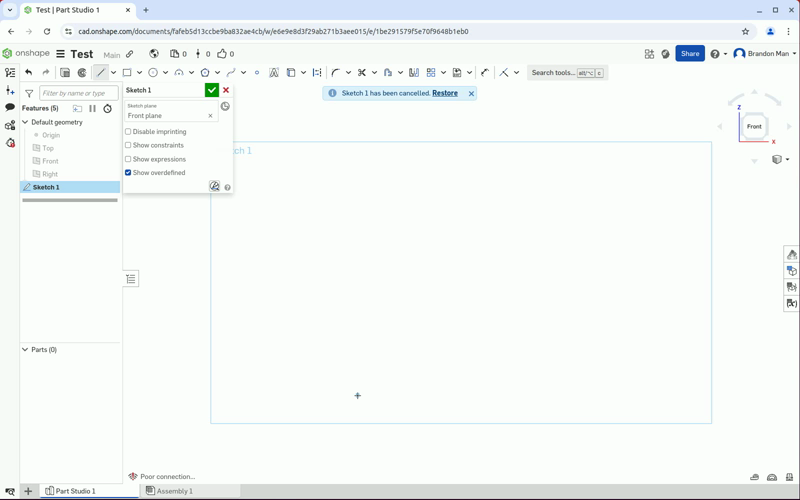
key_down(shift)
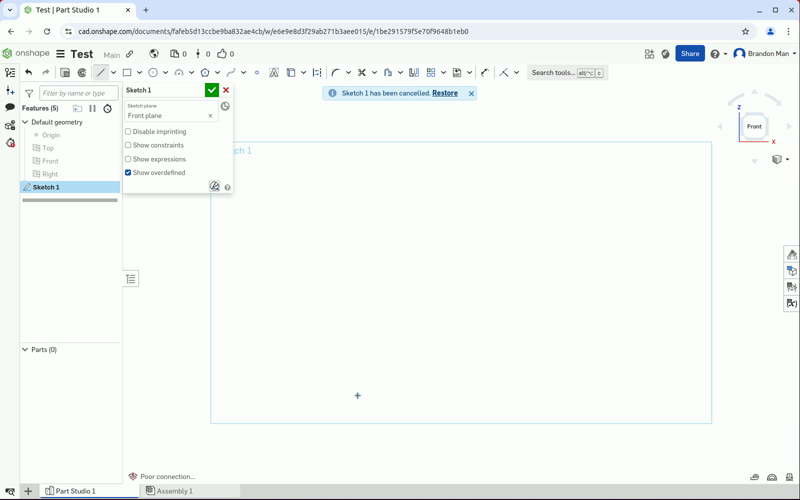
mouse_move(542, 395)
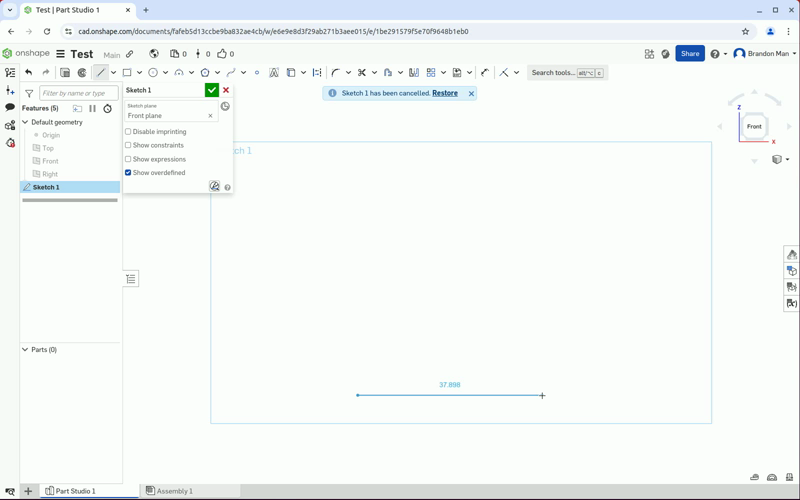
click(542, 395)
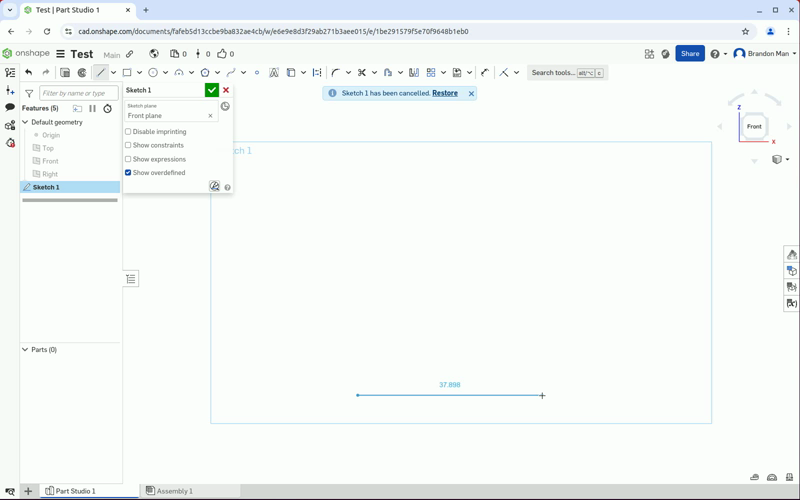
key_up(shift)
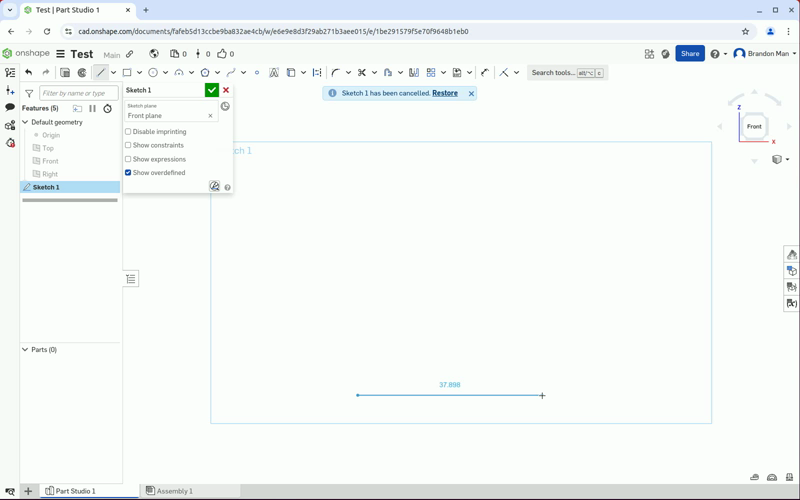
key_down(shift)
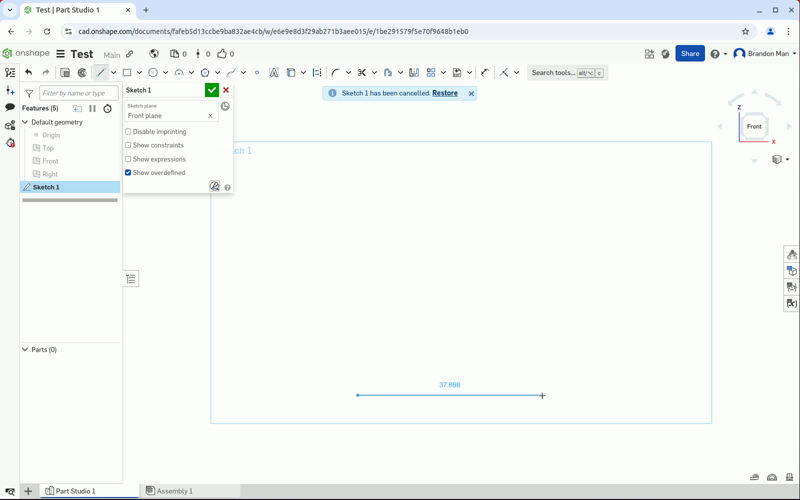
mouse_move(572, 395)
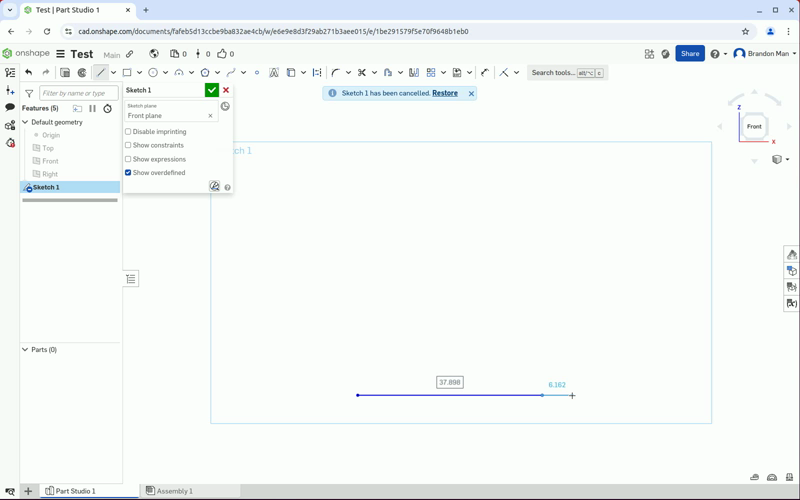
mouse_move(564, 395)
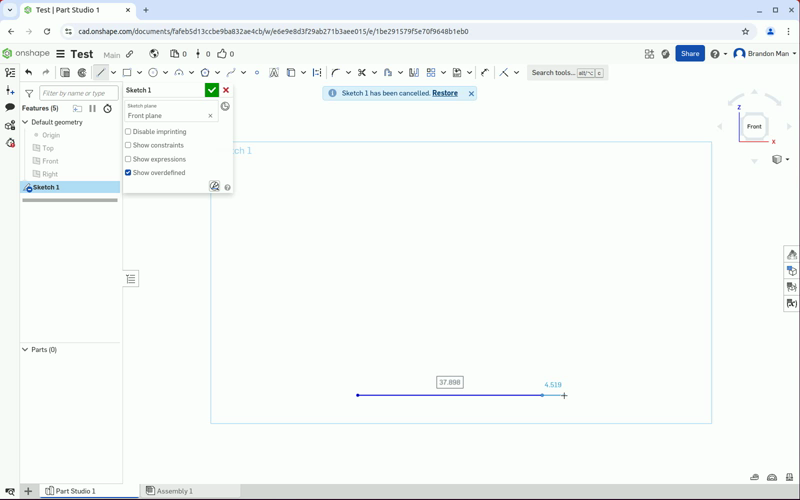
click(564, 395)
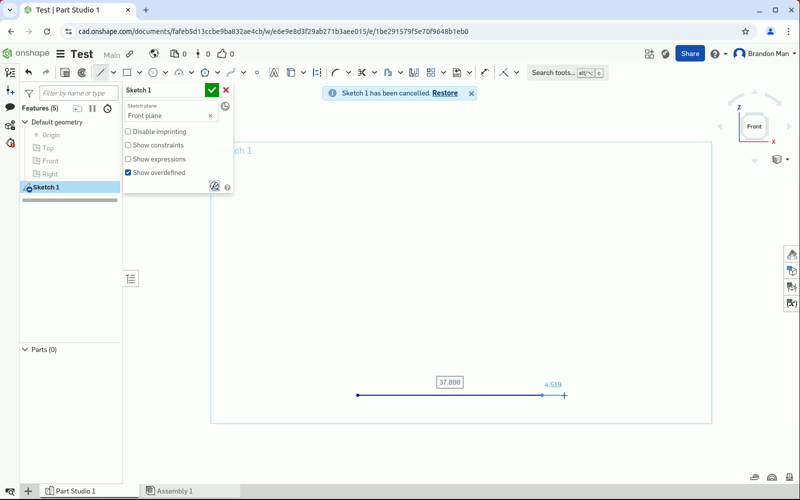
key_up(shift)
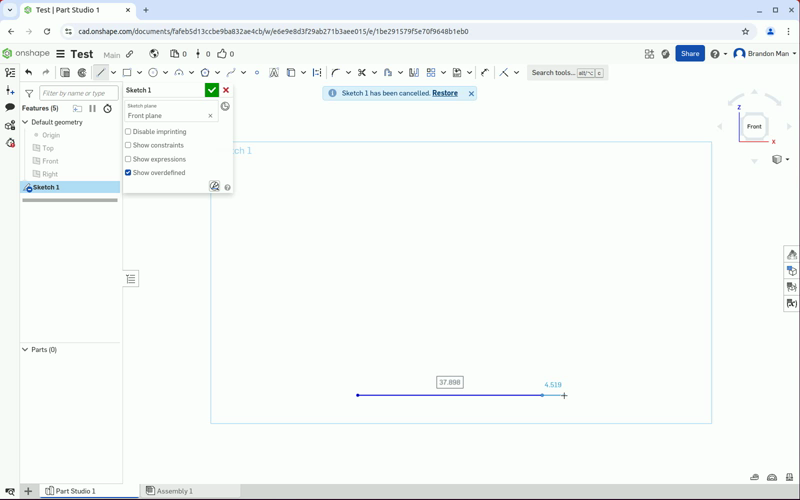
key_down(shift)
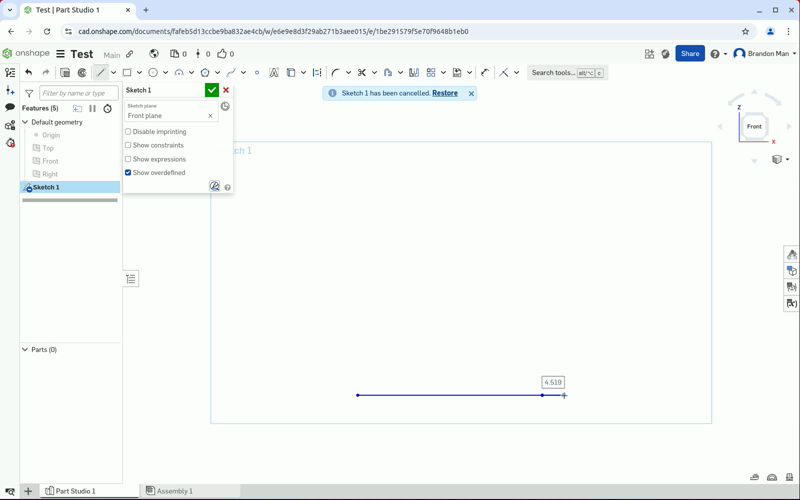
mouse_move(564, 201)
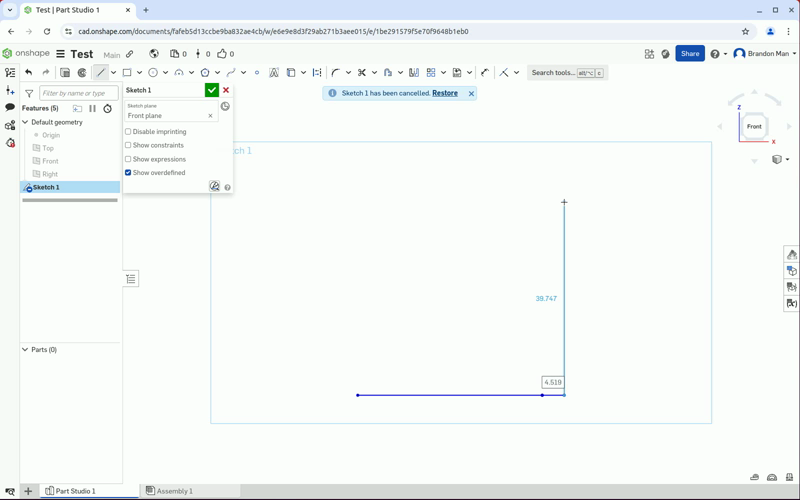
click(564, 201)
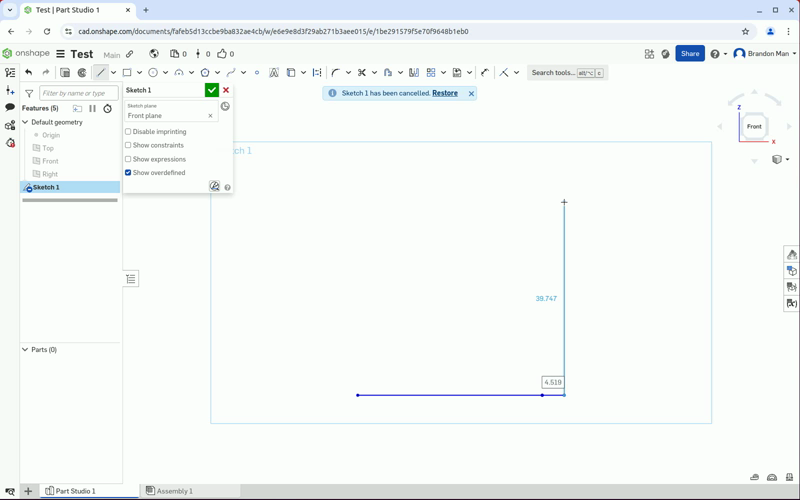
key_up(shift)
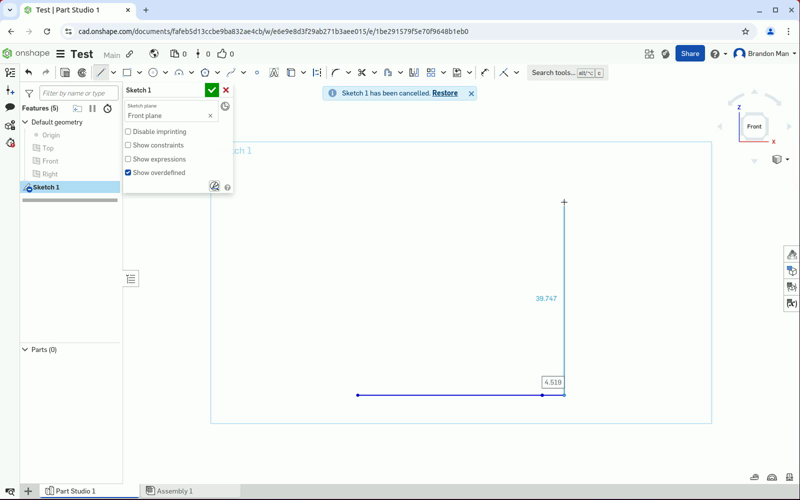
key_down(shift)
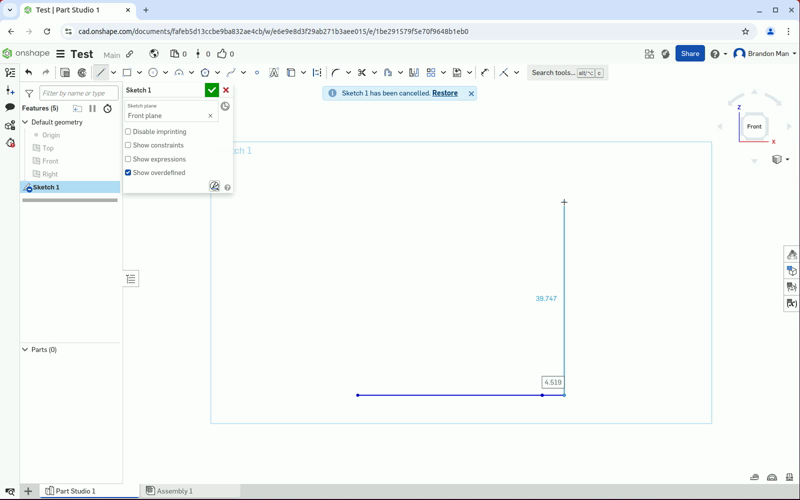
mouse_move(589, 201)
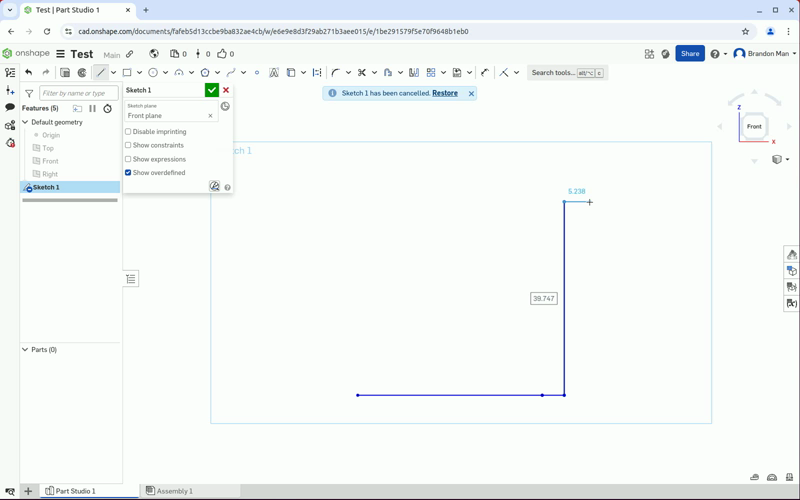
mouse_move(542, 201)
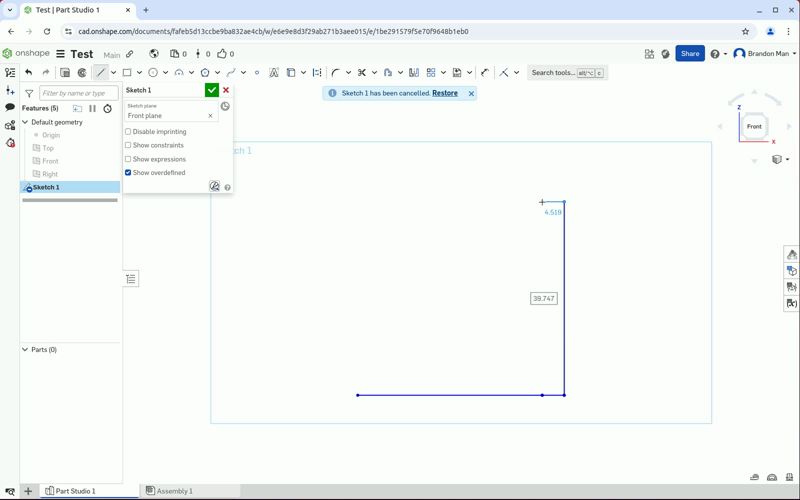
click(542, 201)
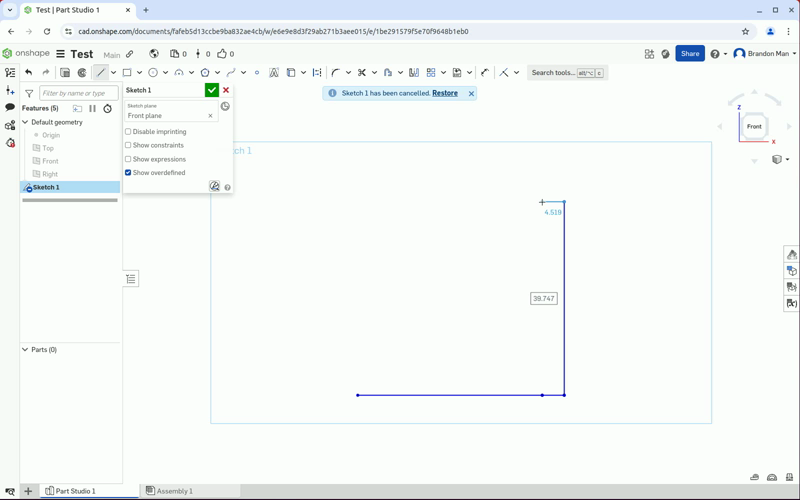
key_up(shift)
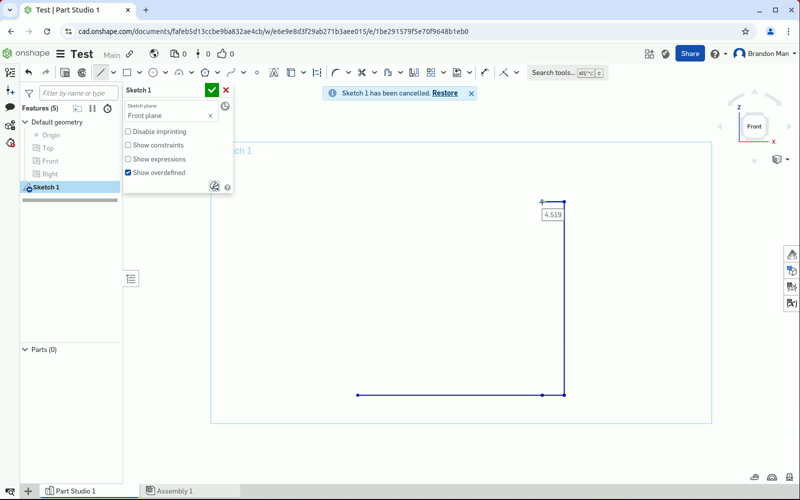
key_down(shift)
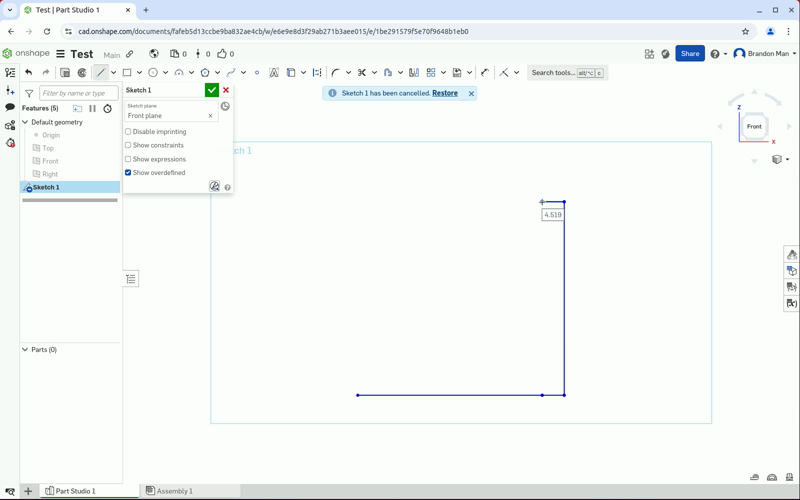
mouse_move(357, 201)
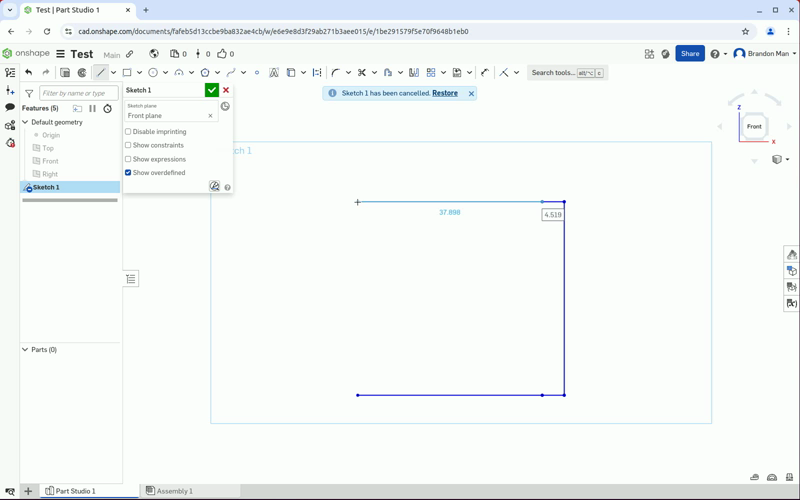
click(357, 201)
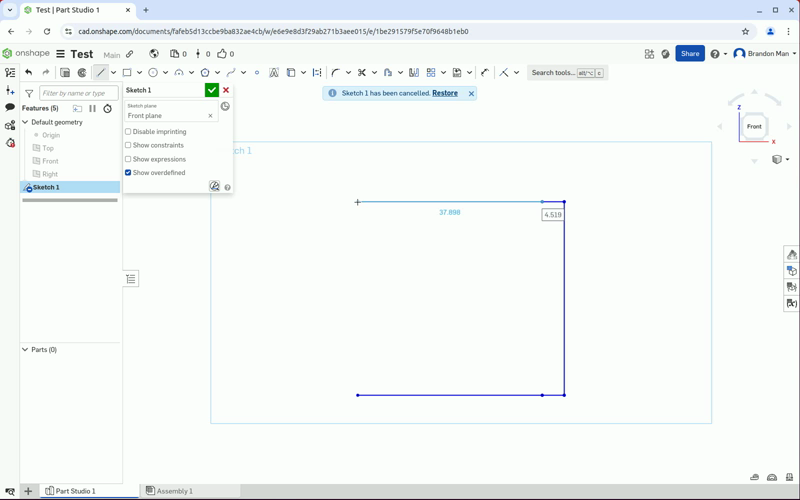
key_up(shift)
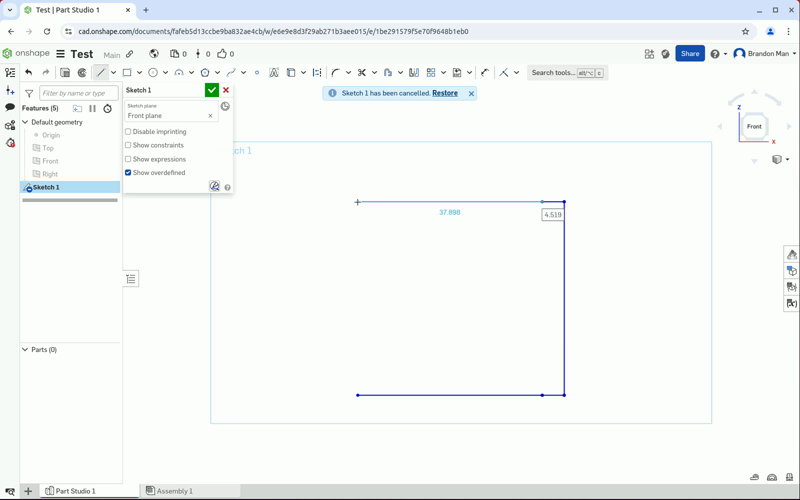
key_down(shift)
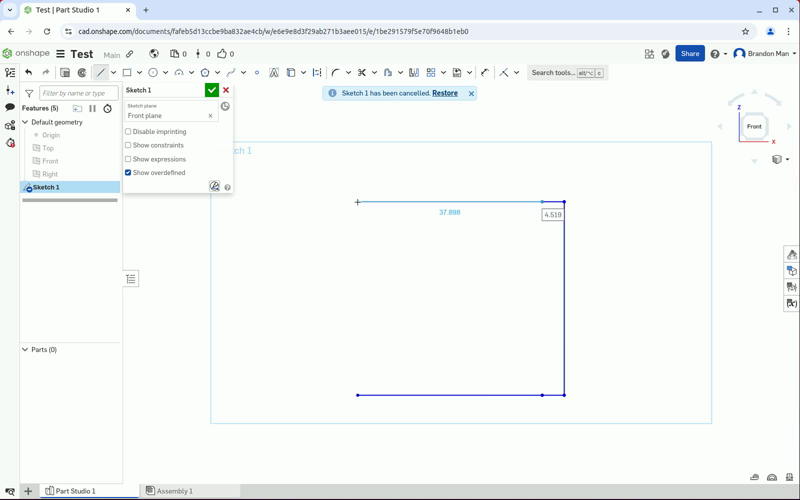
mouse_move(357, 395)
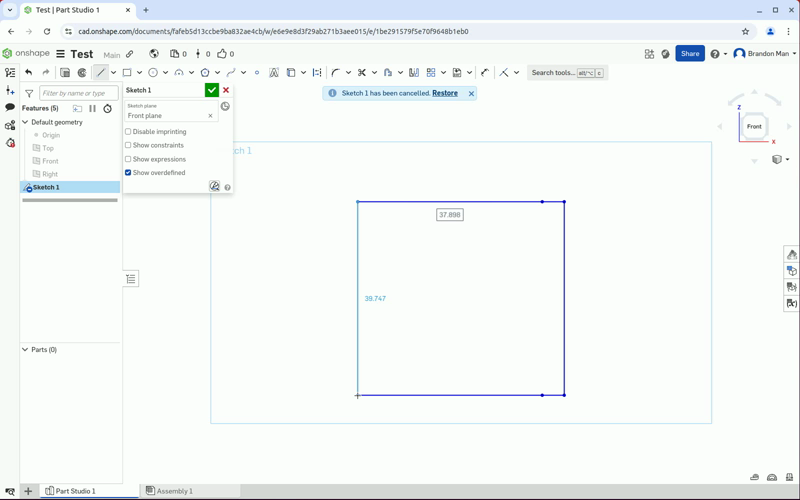
key_up(shift)
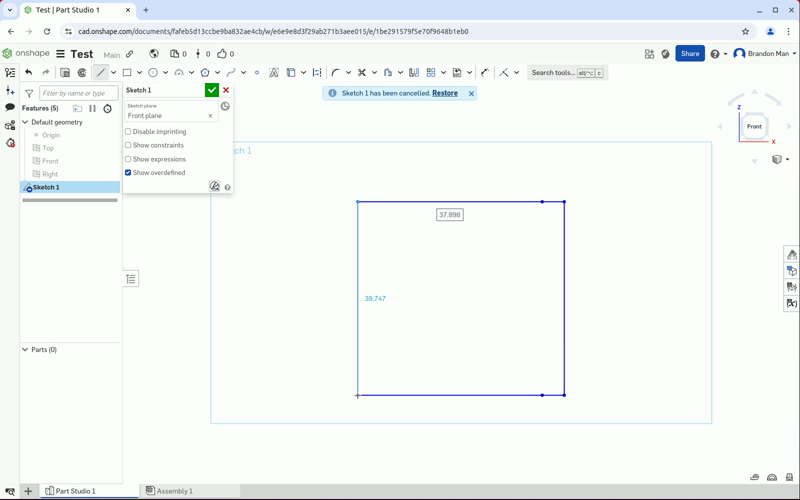
click(357, 395)
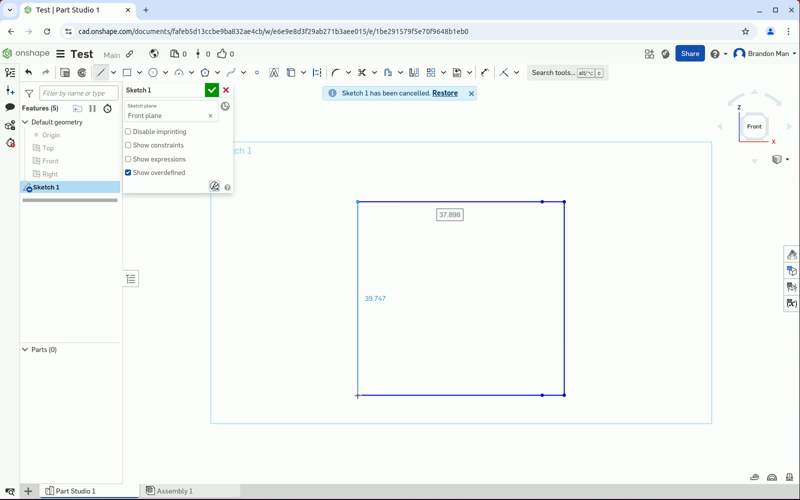
key(esc)
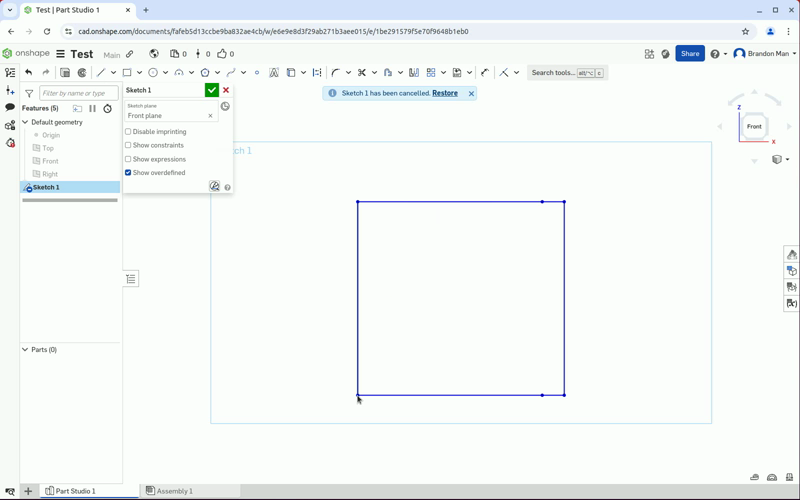
key(c)
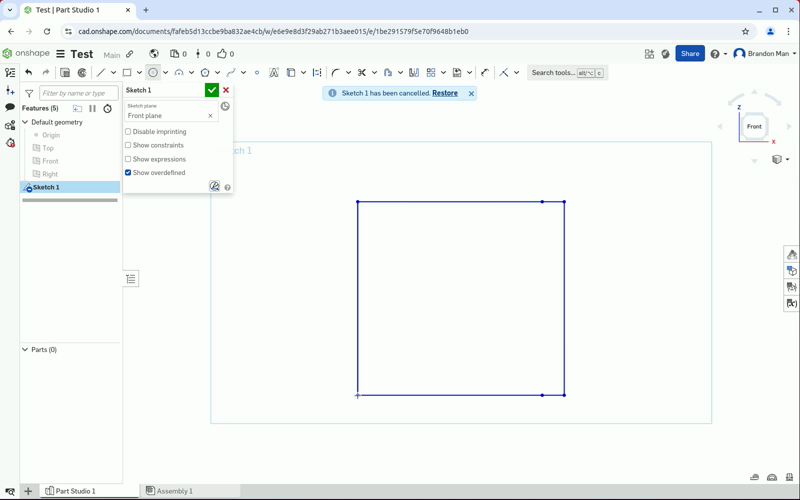
key_down(shift)
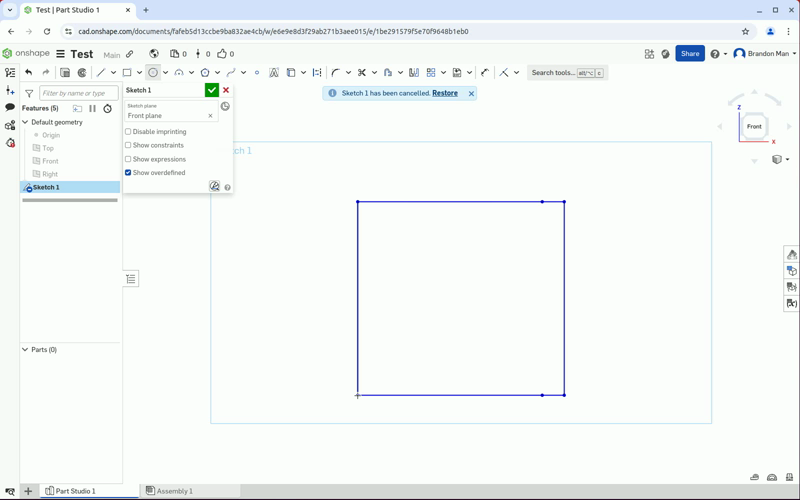
mouse_move(407, 386)
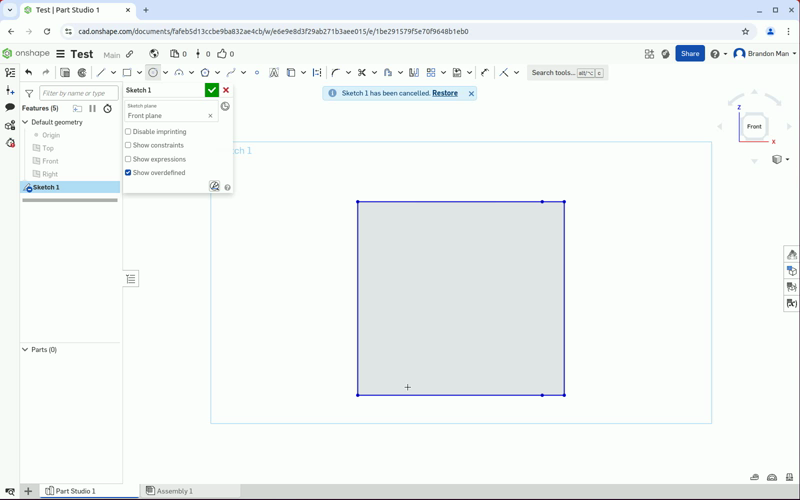
click(407, 386)
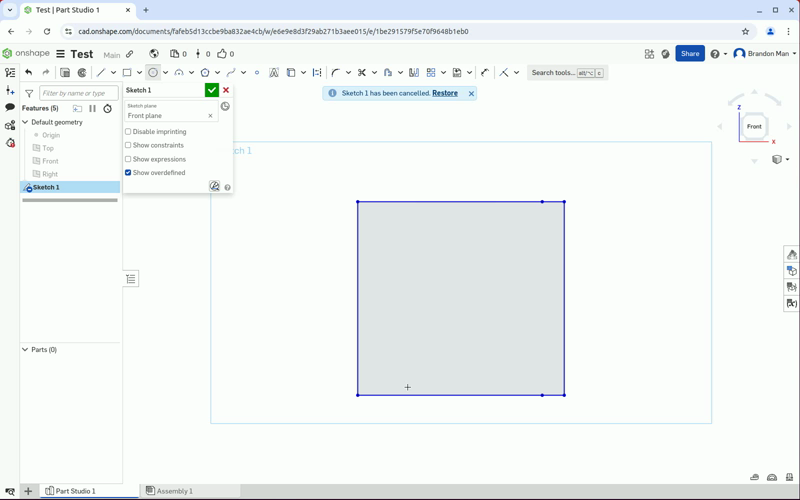
key_up(shift)
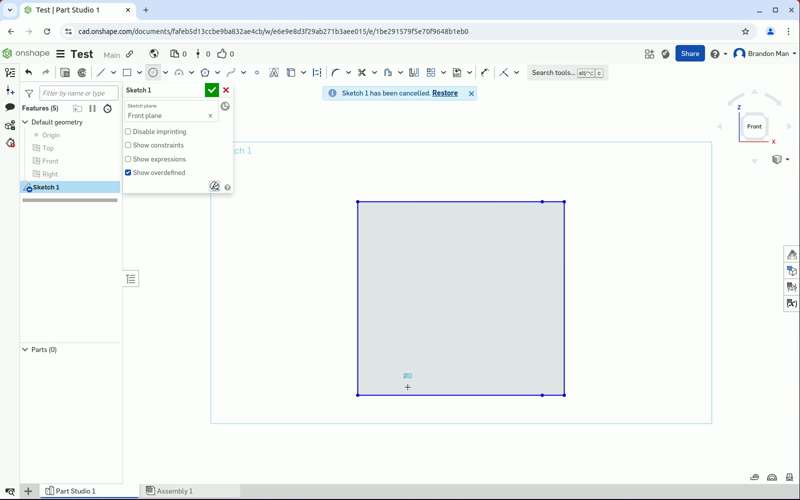
mouse_move(414, 386)
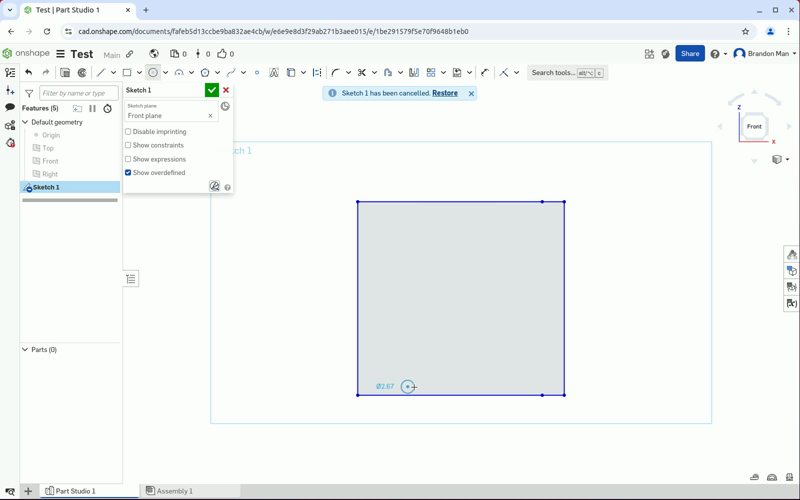
click(414, 386)
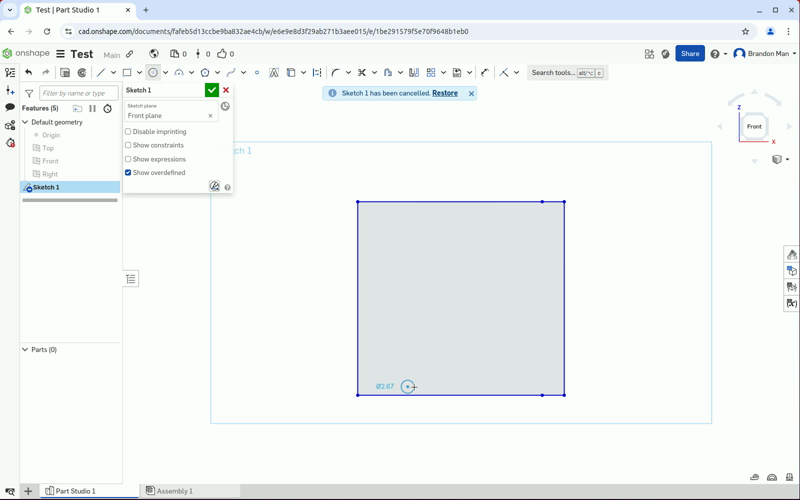
key(esc)
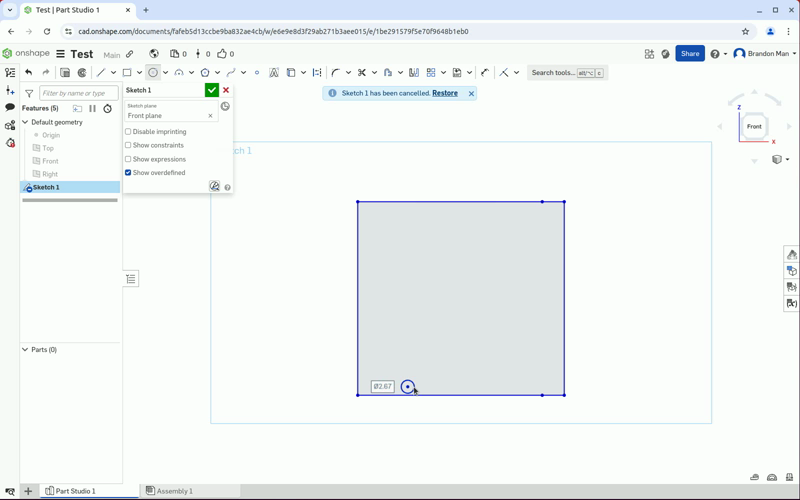
key(c)
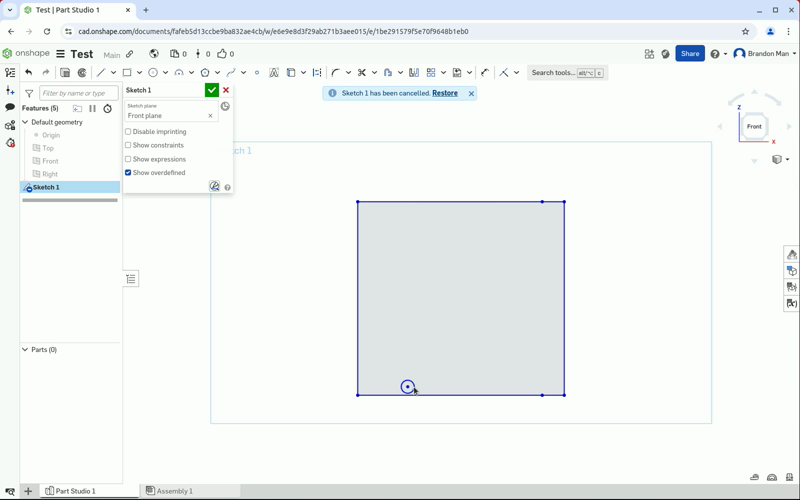
key_down(shift)
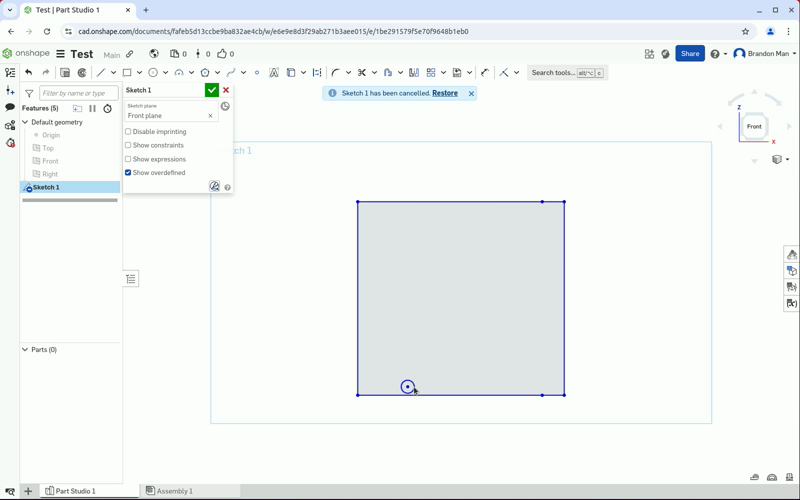
mouse_move(411, 210)
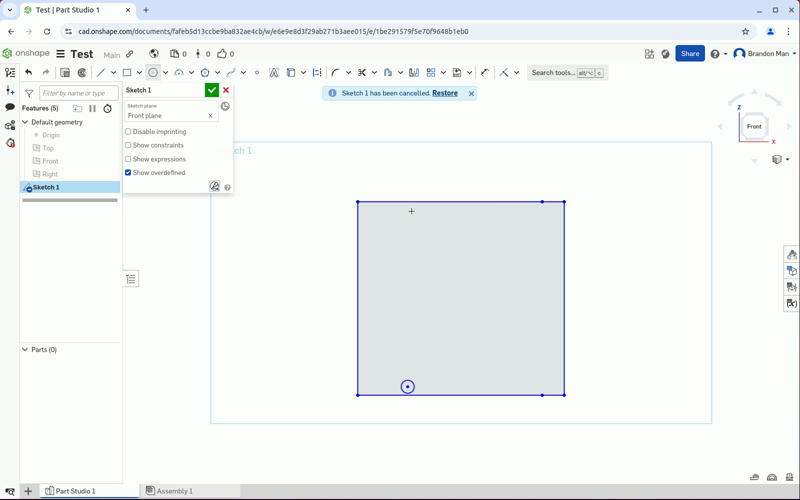
click(411, 210)
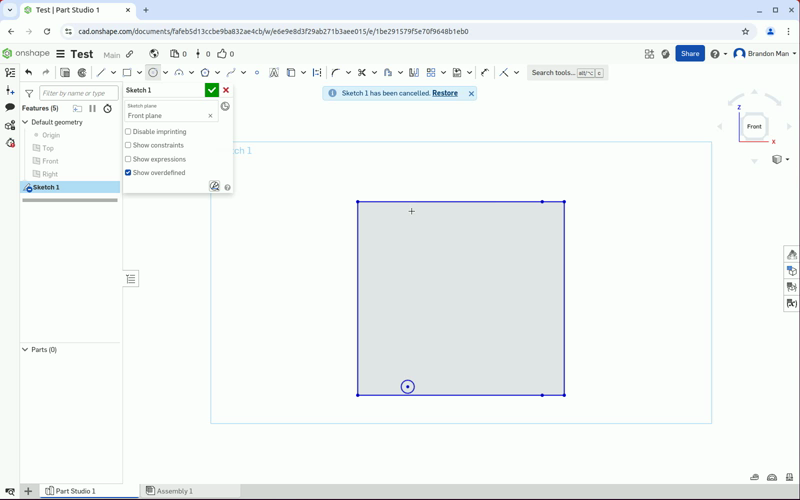
key_up(shift)
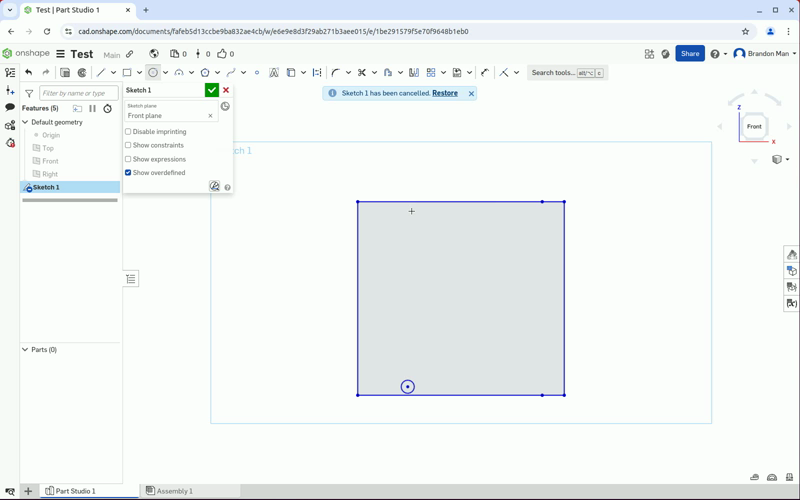
mouse_move(418, 210)
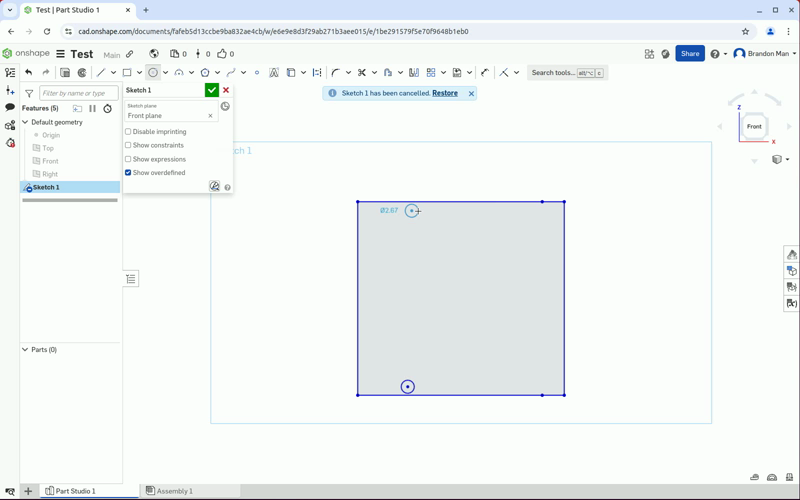
click(418, 210)
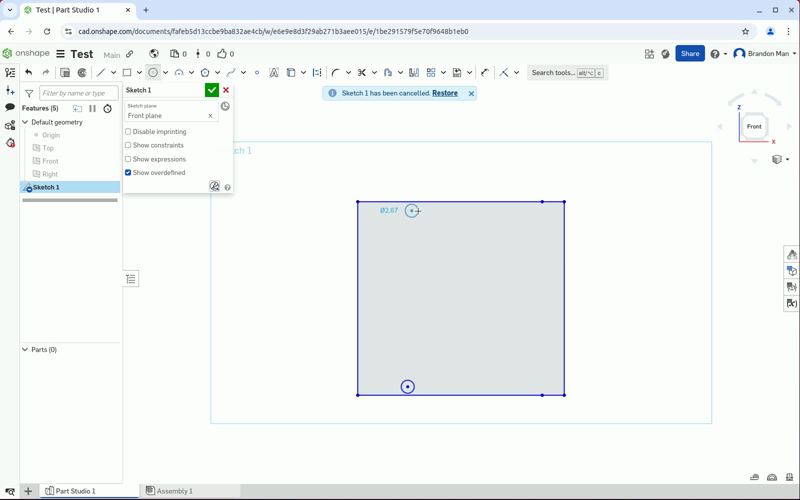
key(esc)
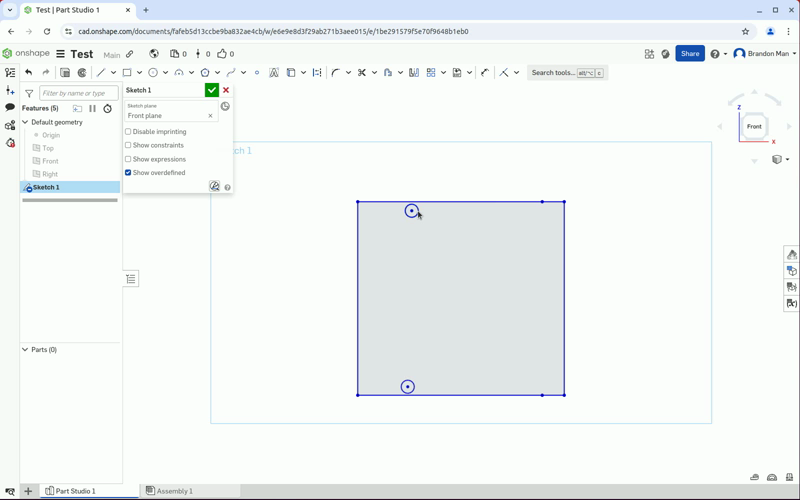
key(c)
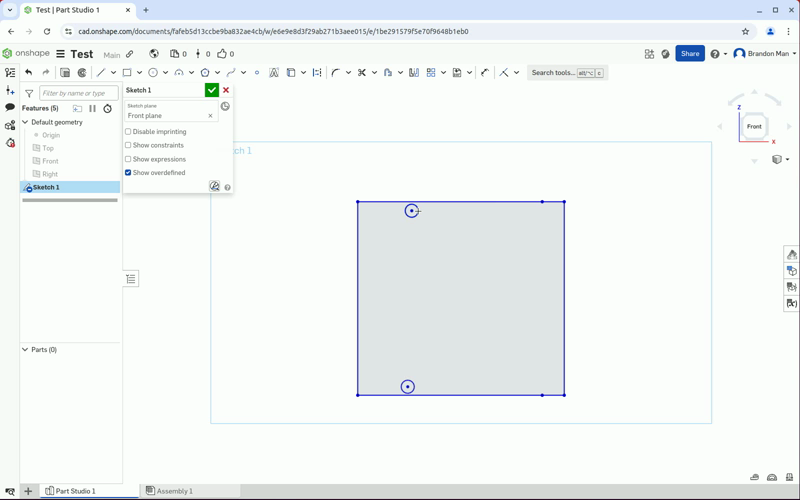
key_down(shift)
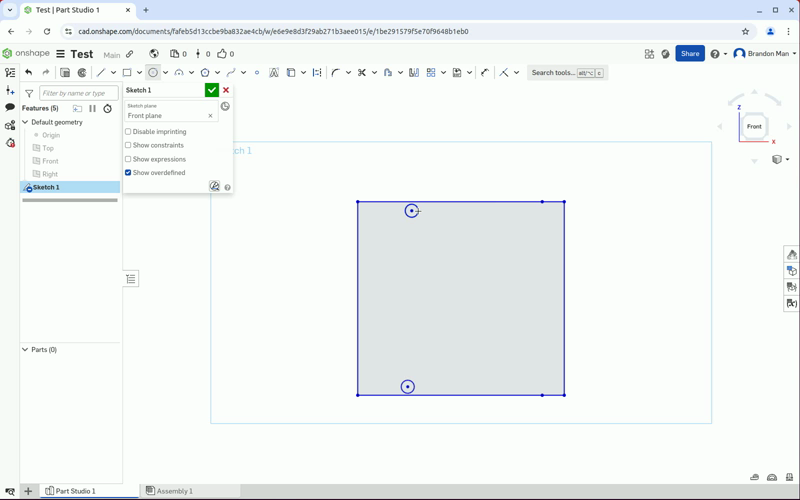
mouse_move(542, 367)
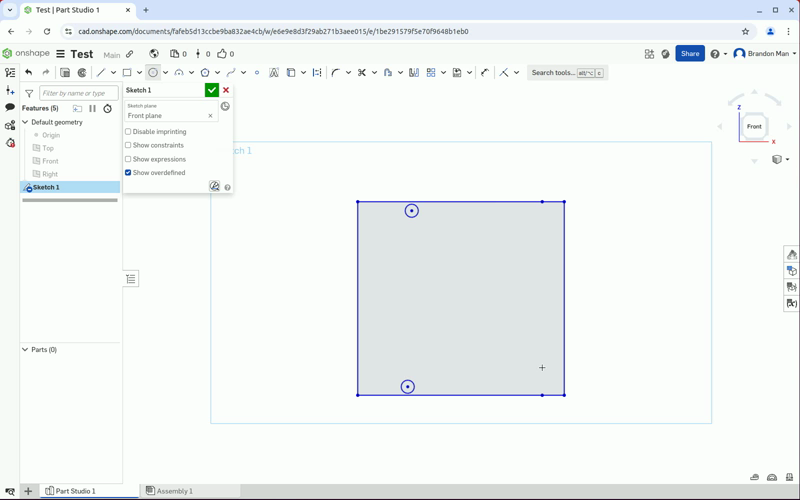
click(542, 367)
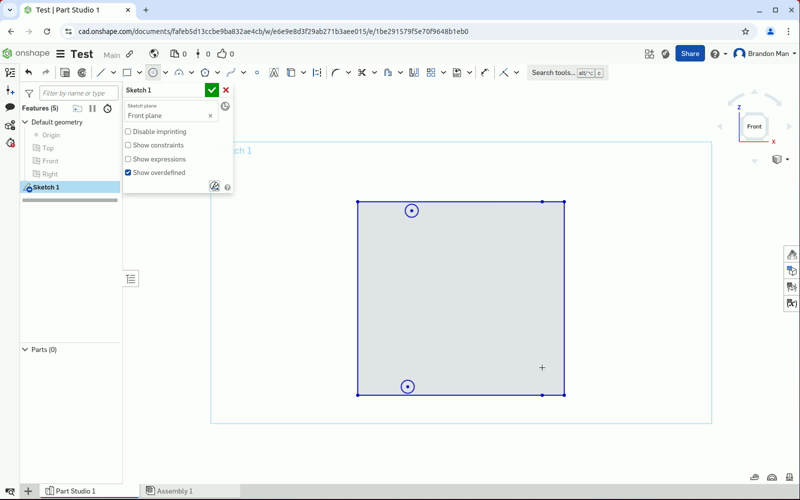
key_up(shift)
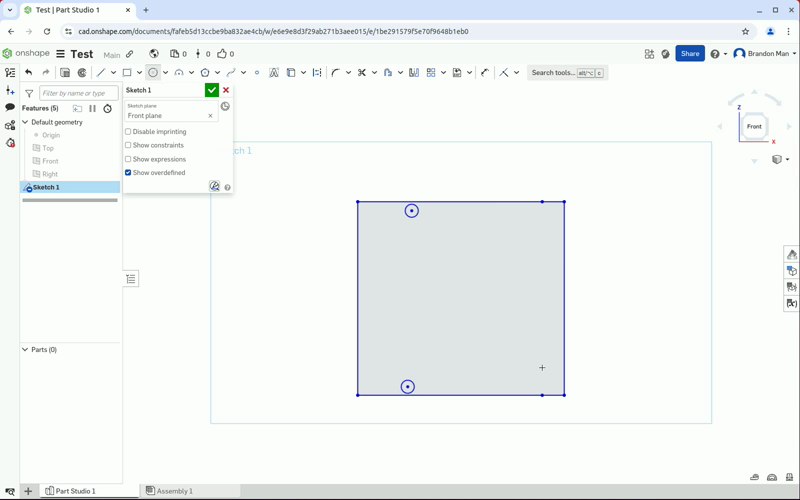
mouse_move(549, 367)
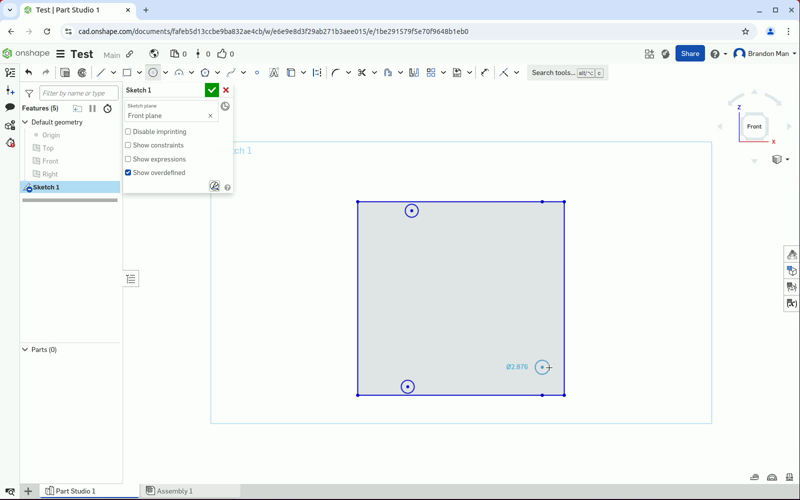
click(549, 367)
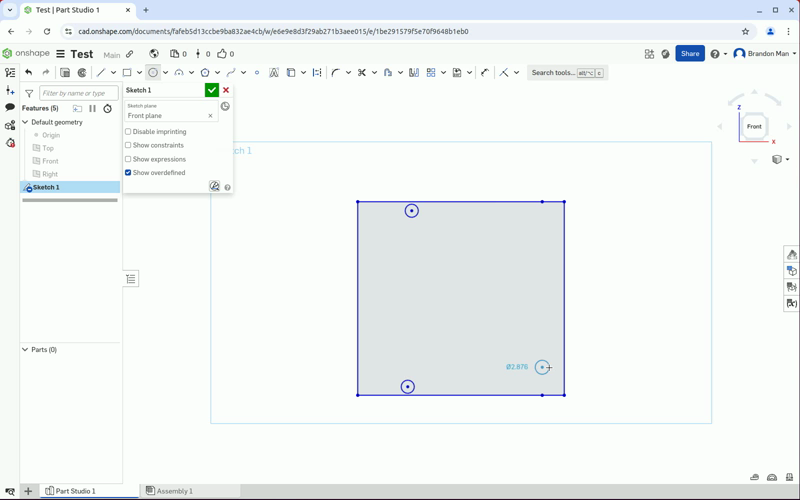
key(esc)
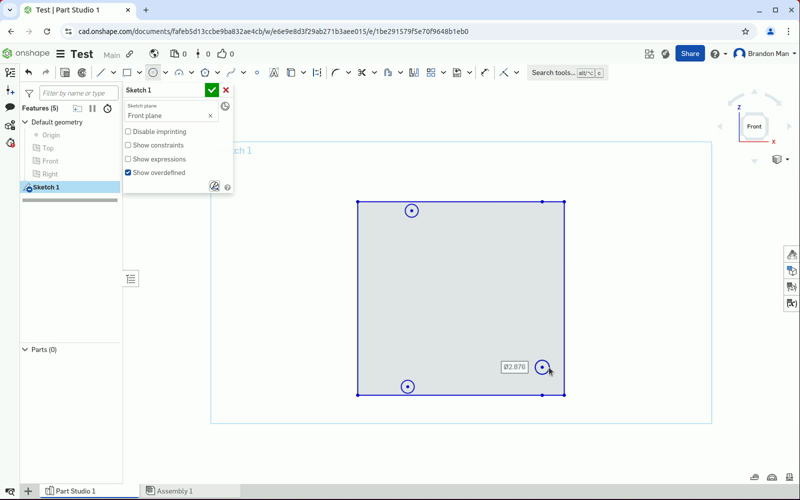
key(c)
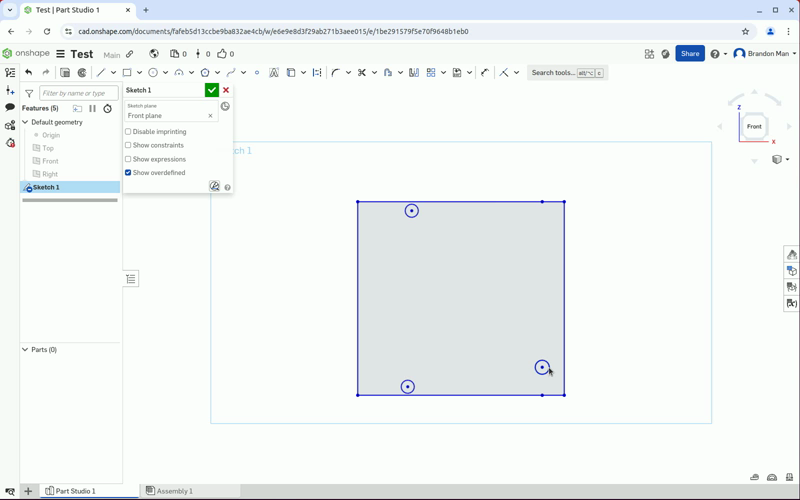
key_down(shift)
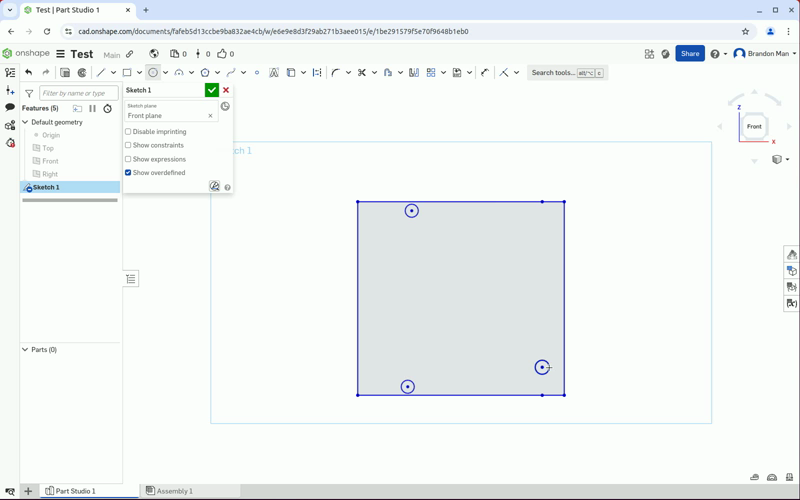
mouse_move(542, 267)
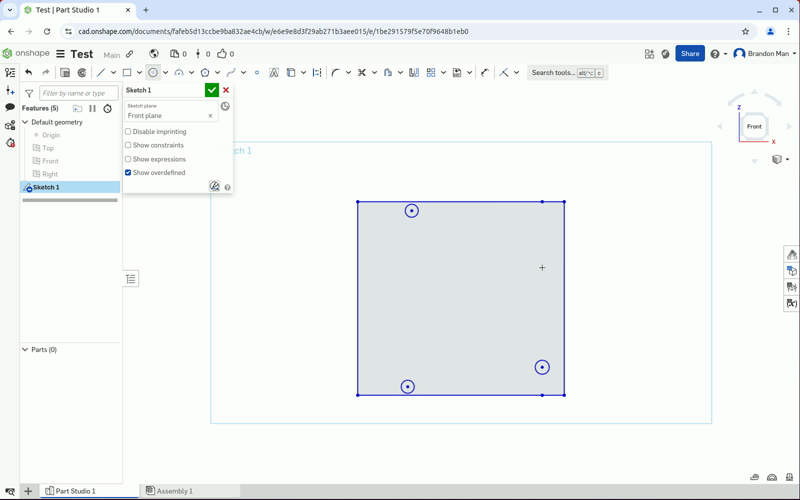
click(542, 267)
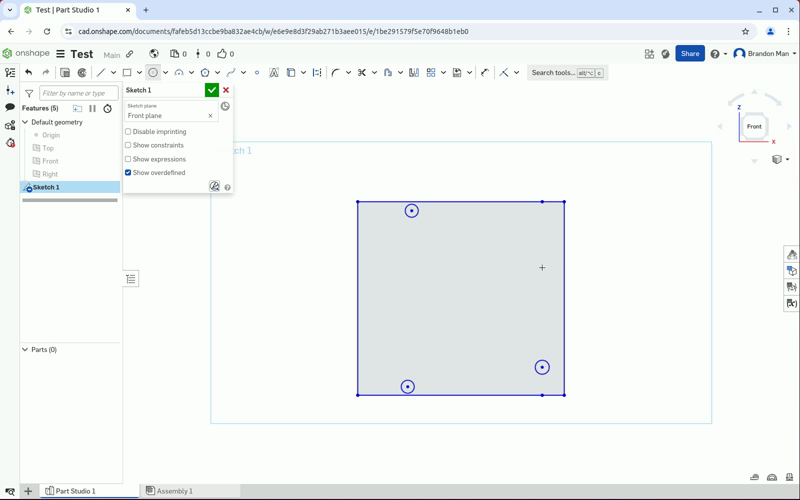
key_up(shift)
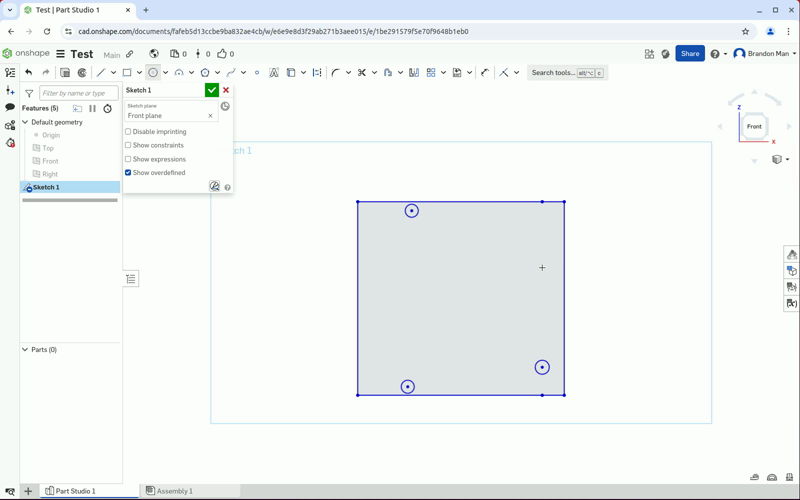
mouse_move(549, 267)
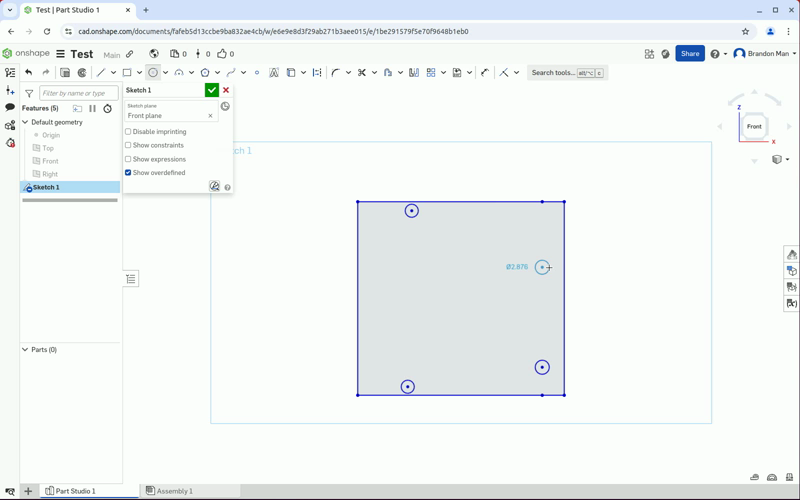
click(549, 267)
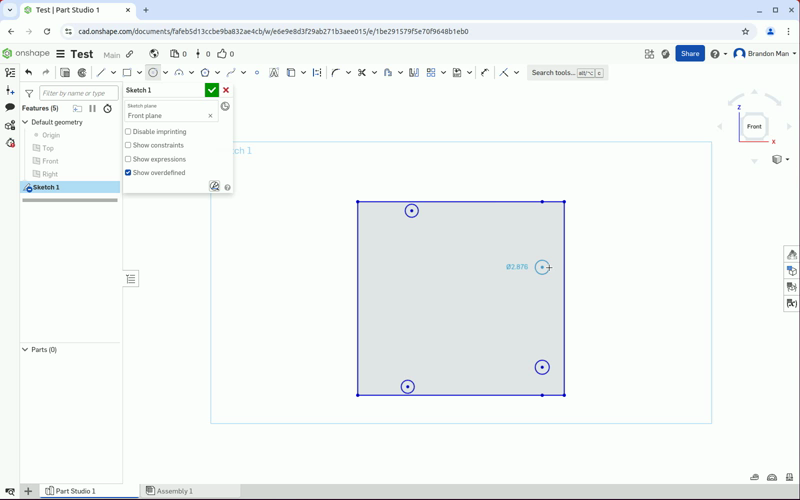
key(esc)
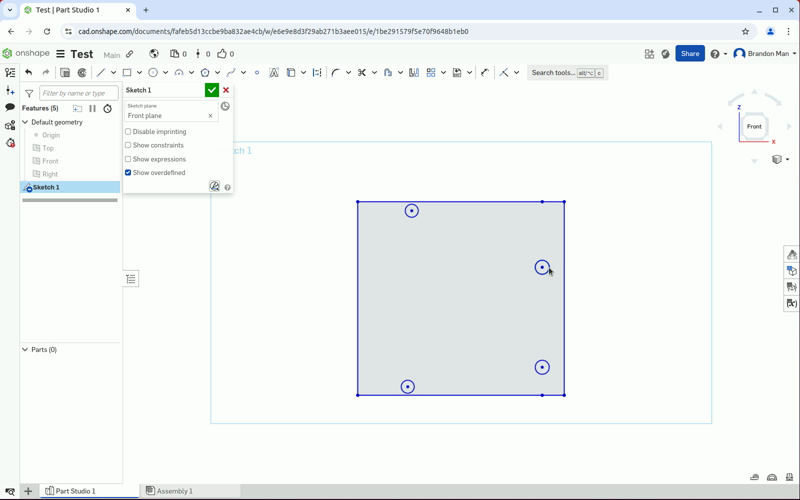
mouse_move(435, 293)
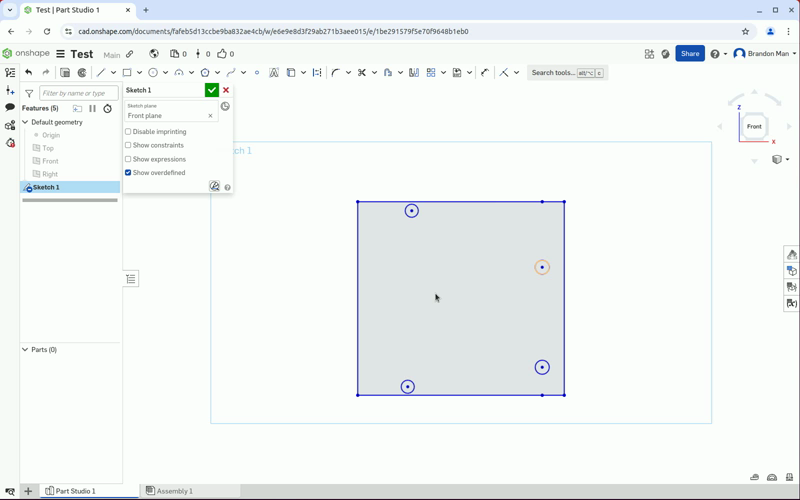
click(435, 293)
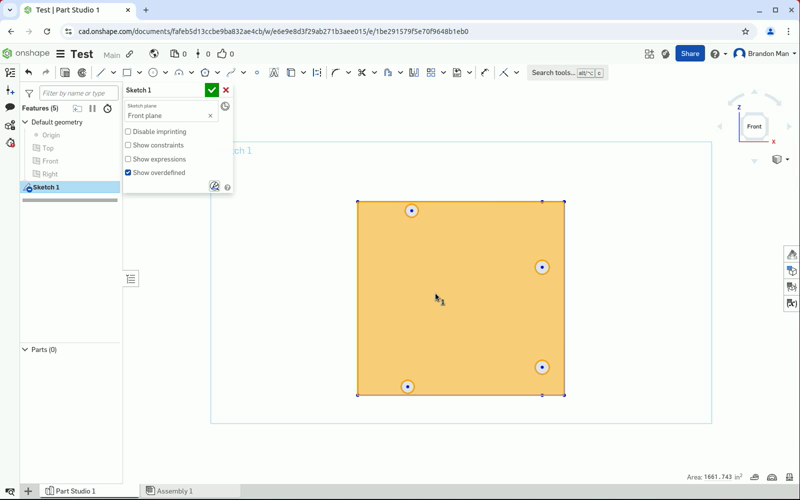
mouse_move(73, 352)
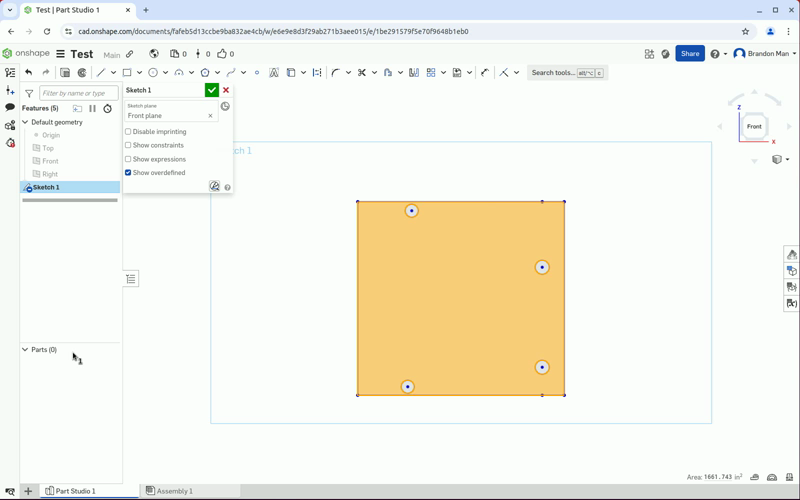
key(shift+y)
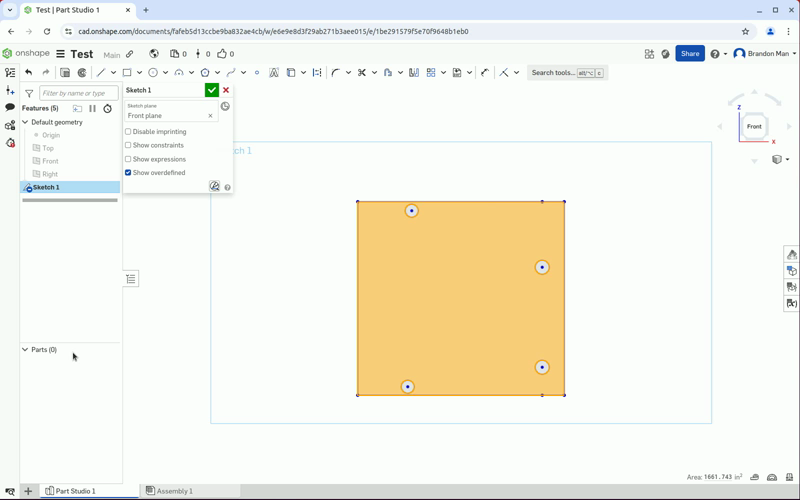
key(shift+e)
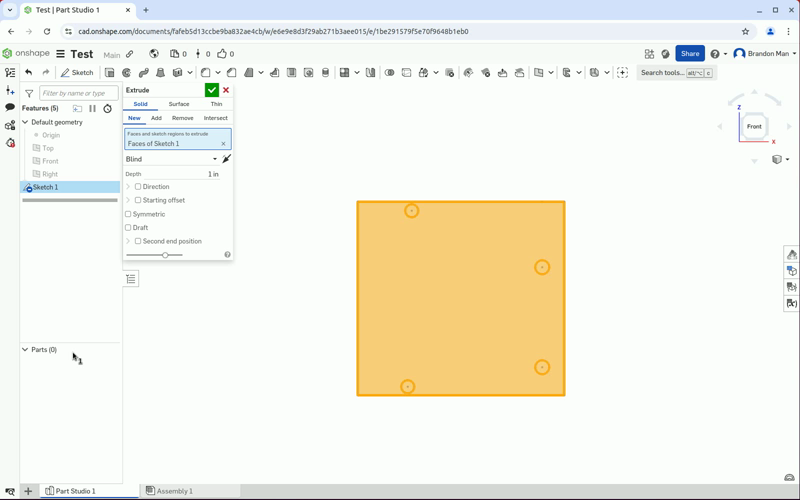
mouse_move(143, 106)
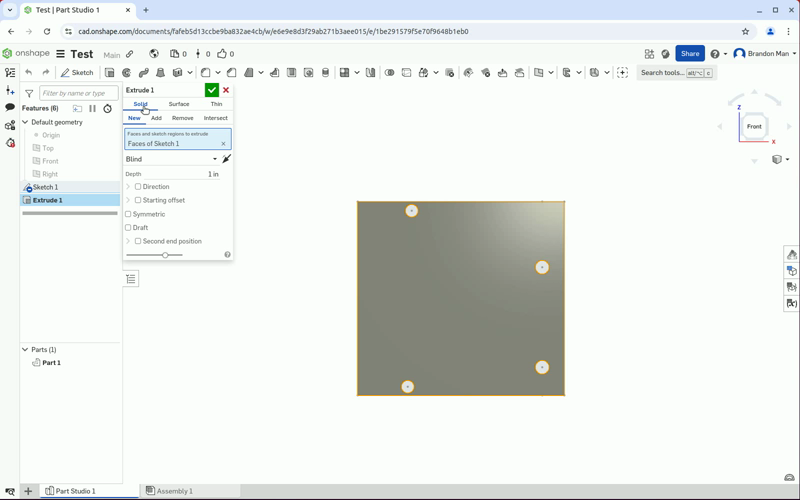
click(143, 106)
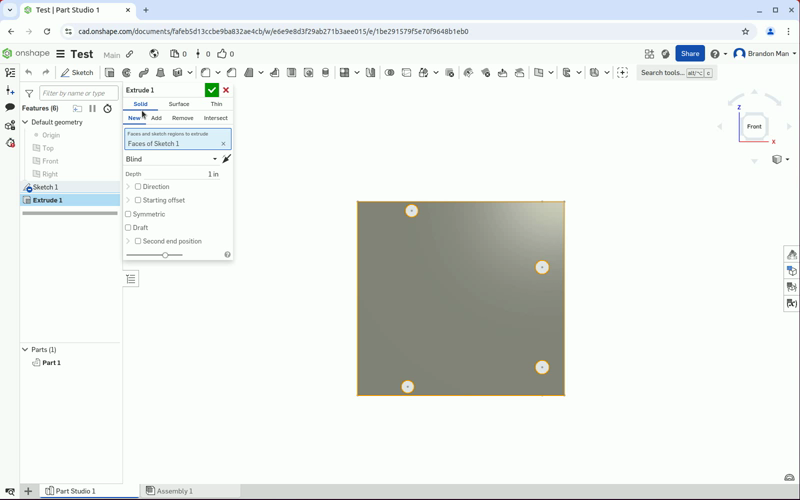
mouse_move(137, 120)
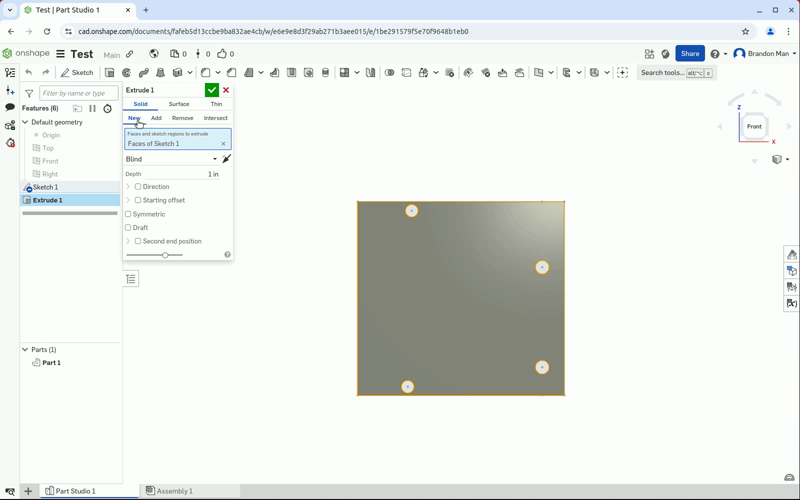
click(137, 120)
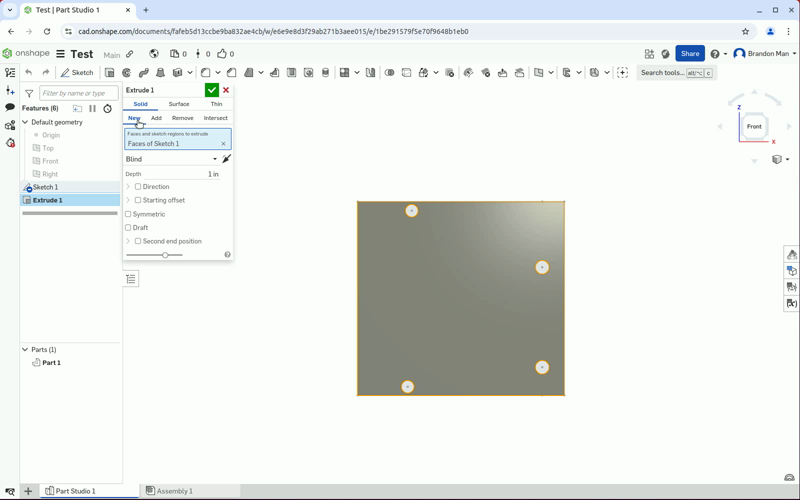
key(tab, 4)
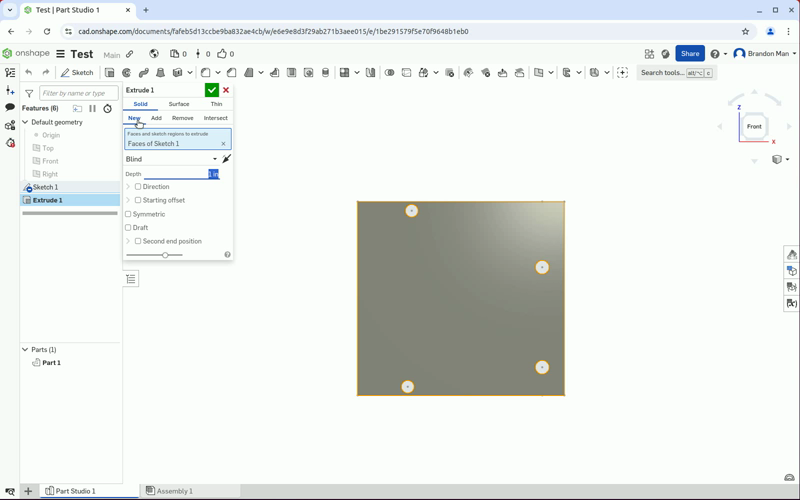
text(2.407)
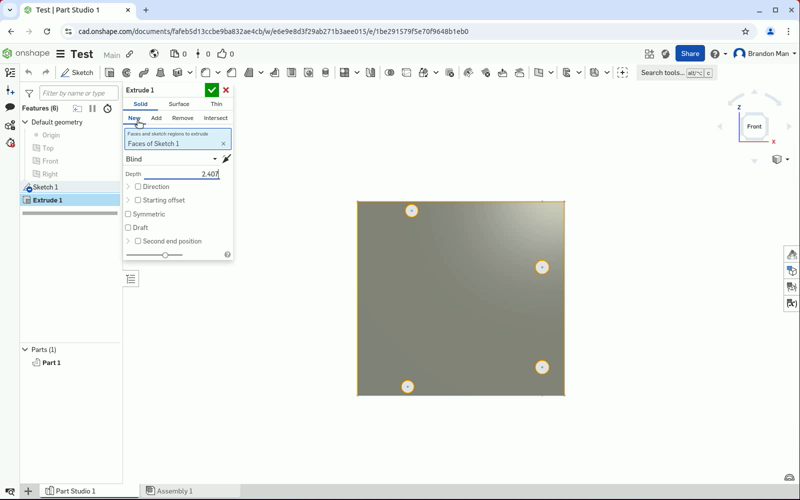
key(enter)
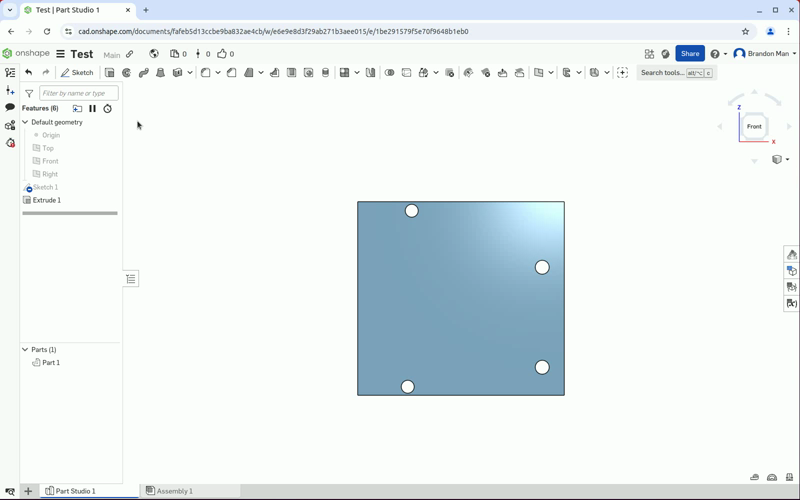
key(shift+h)
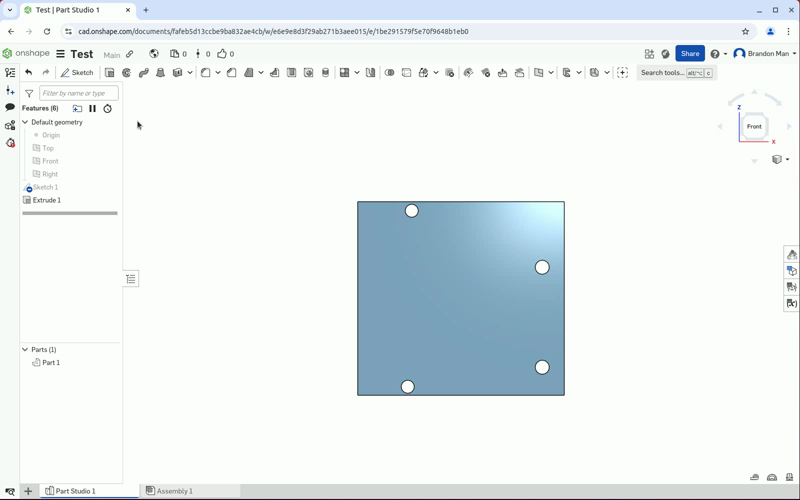
key(shift+h)
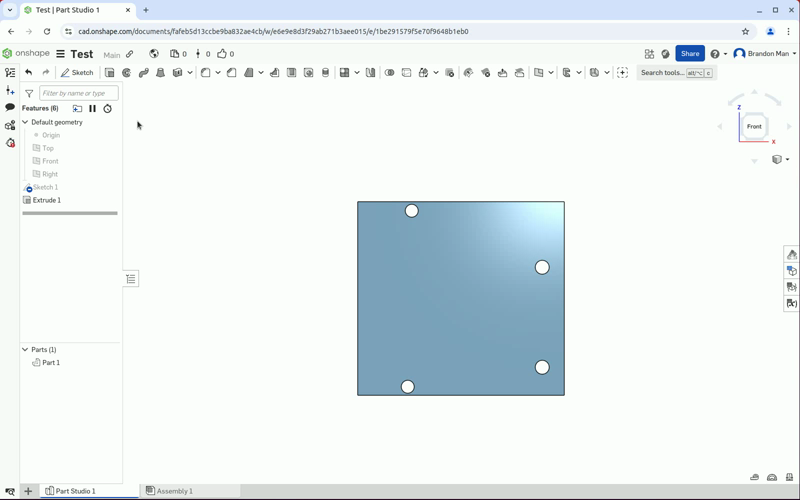
mouse_move(73, 189)
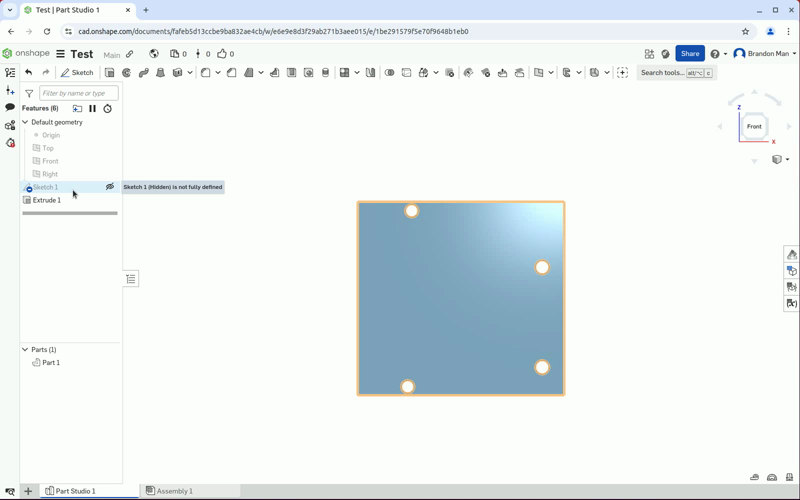
click(73, 189)
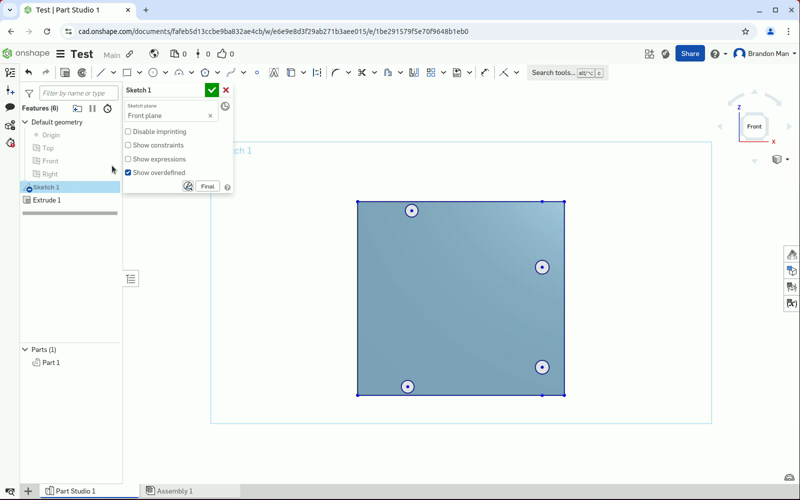
mouse_move(229, 92)
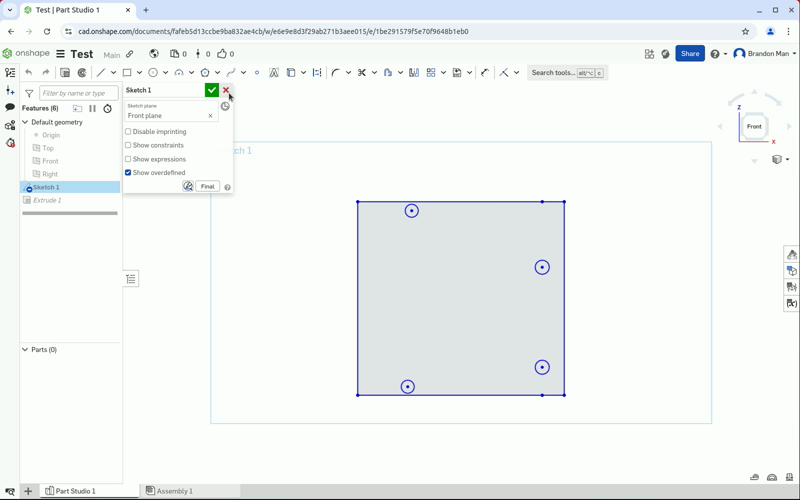
click(229, 92)
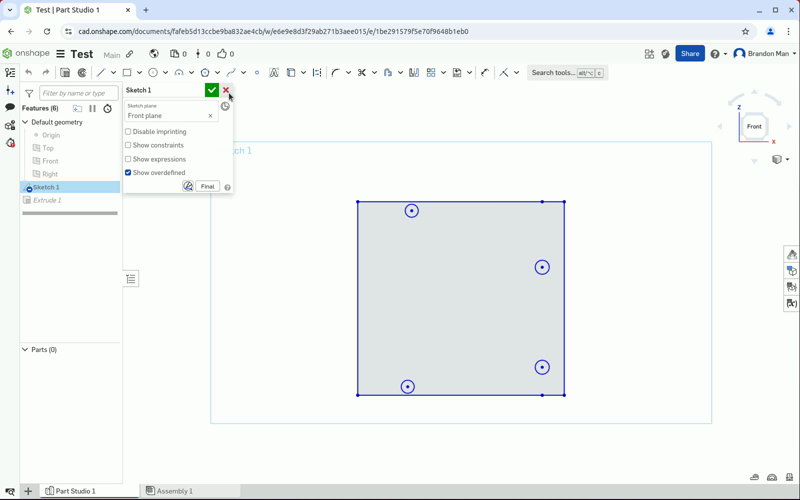
key(shift+s)
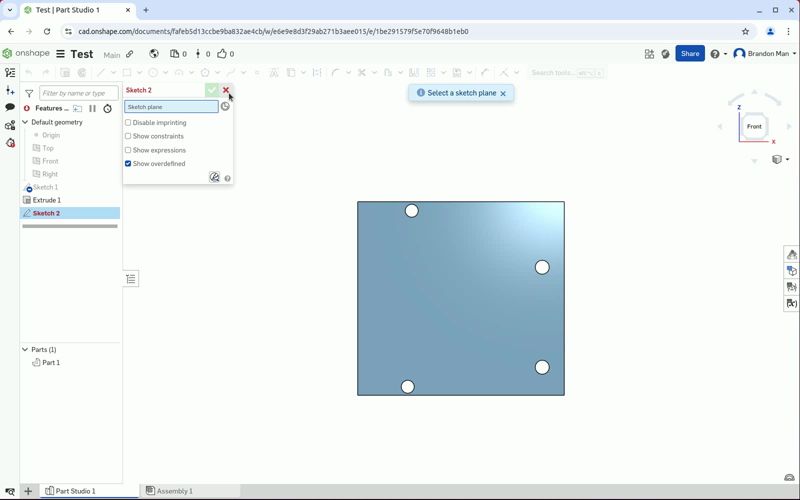
mouse_move(73, 163)
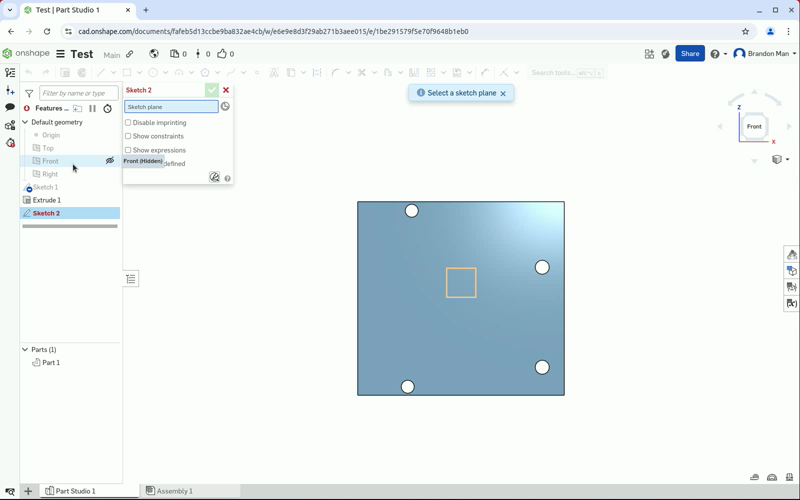
click(73, 163)
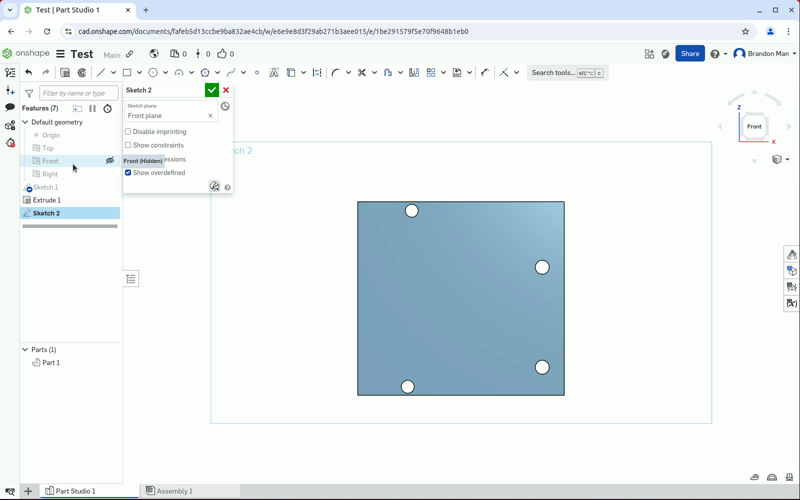
mouse_move(73, 352)
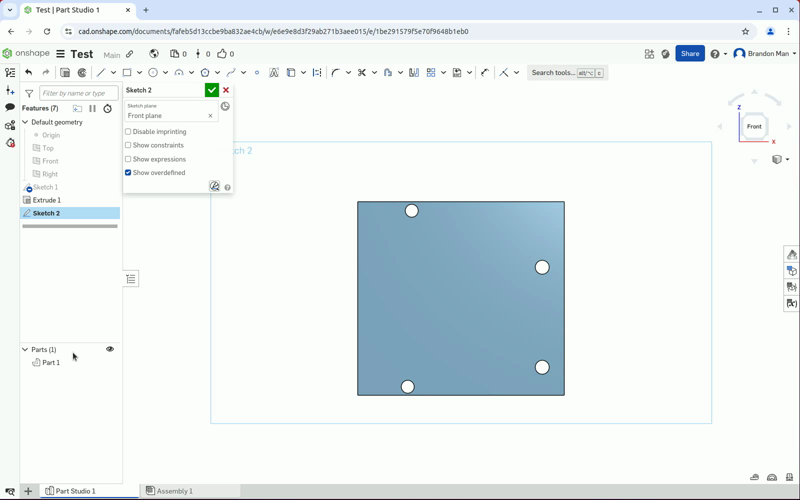
key(y)
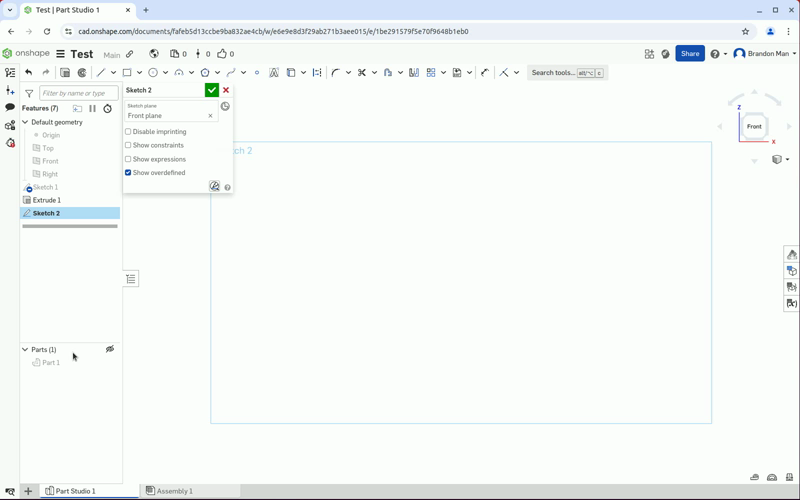
key(l)
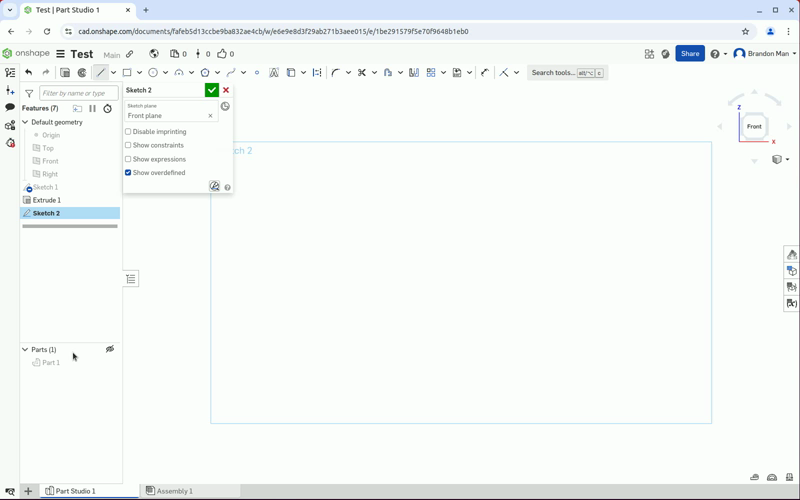
key_down(shift)
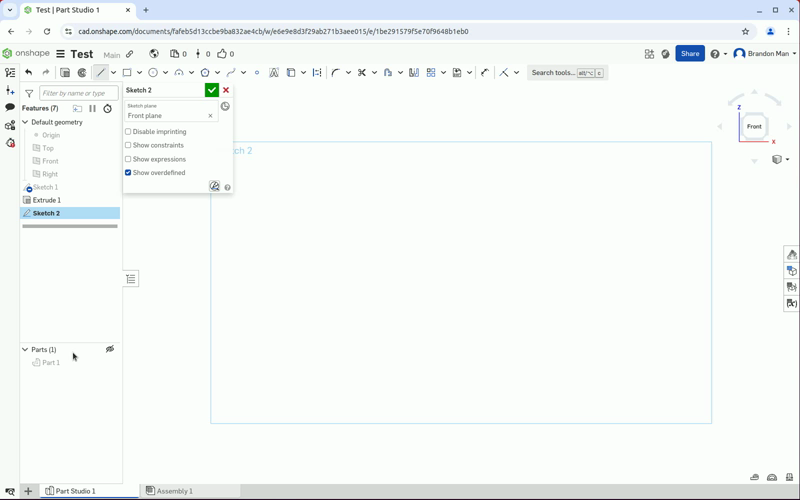
mouse_move(357, 395)
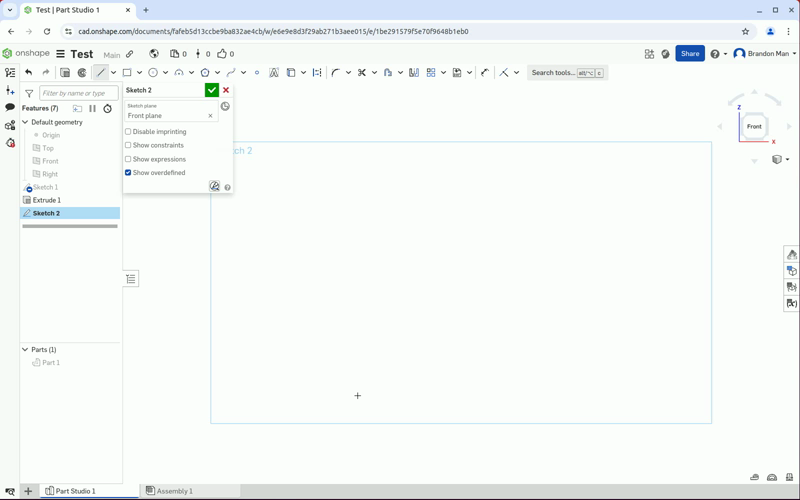
click(357, 395)
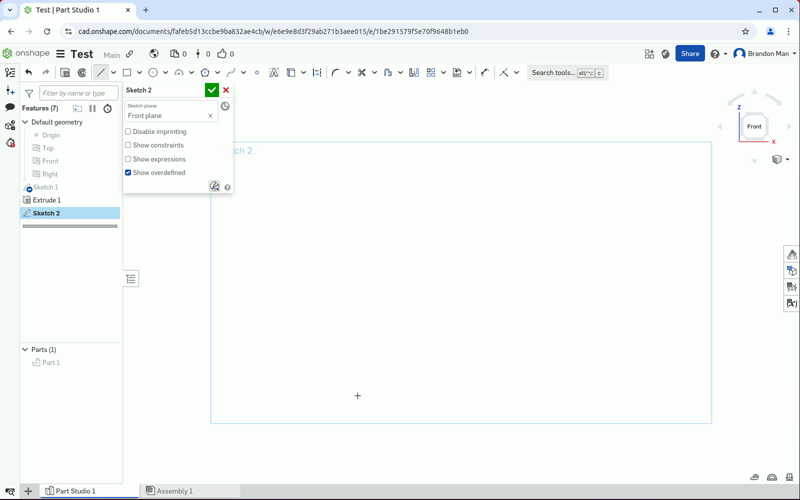
key_up(shift)
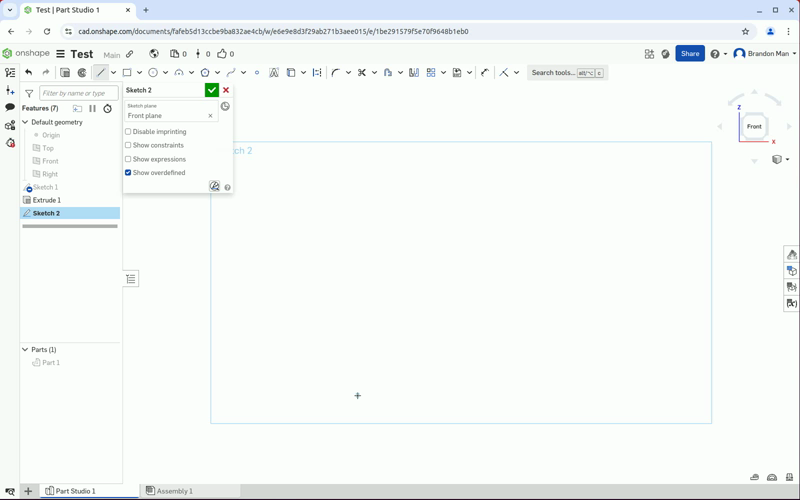
key_down(shift)
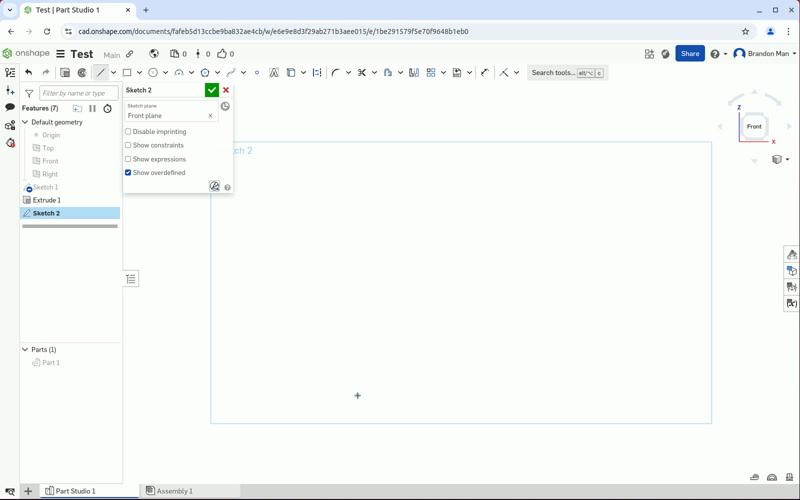
mouse_move(542, 395)
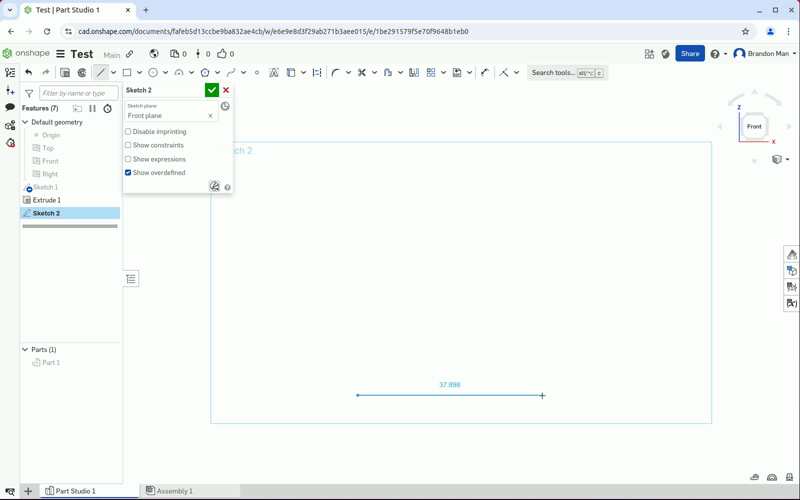
click(542, 395)
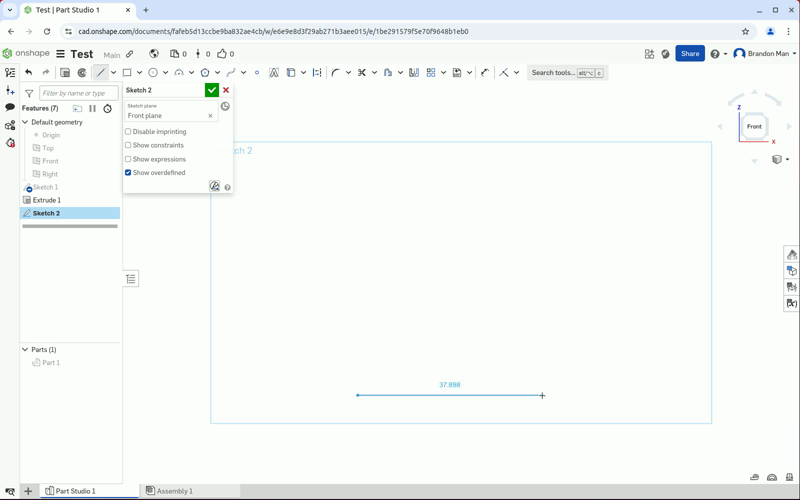
key_up(shift)
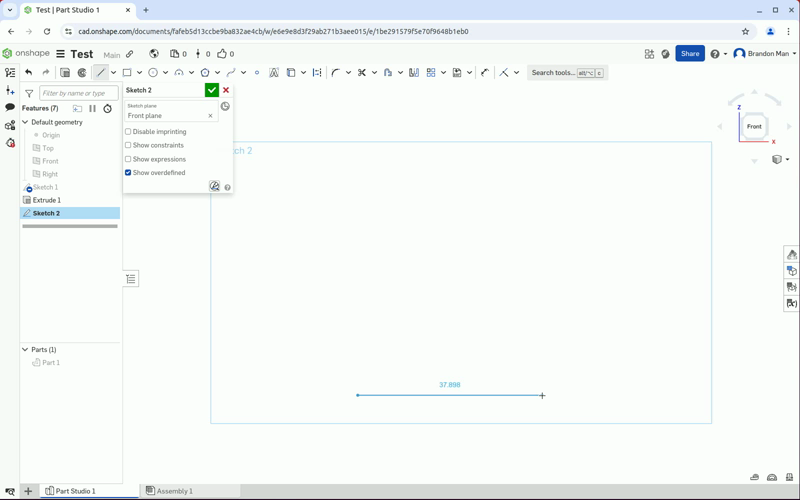
key_down(shift)
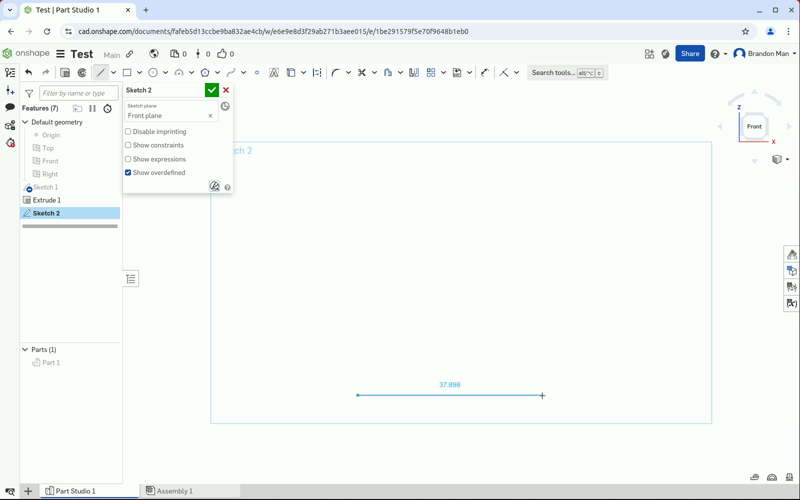
mouse_move(572, 395)
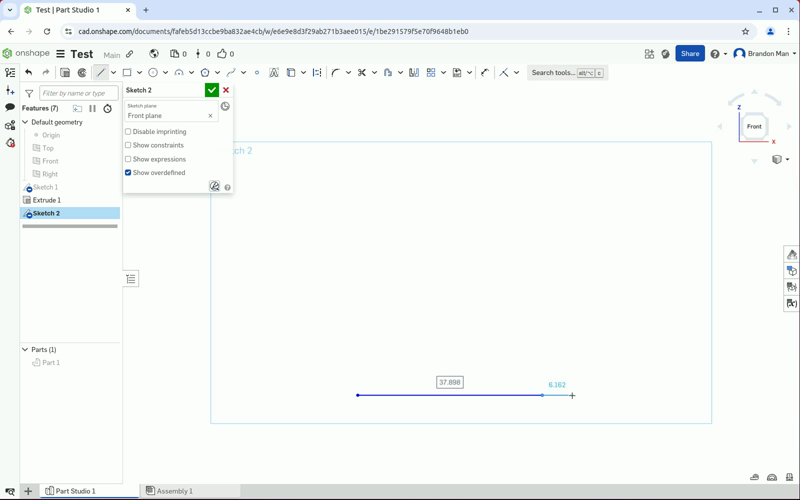
mouse_move(564, 395)
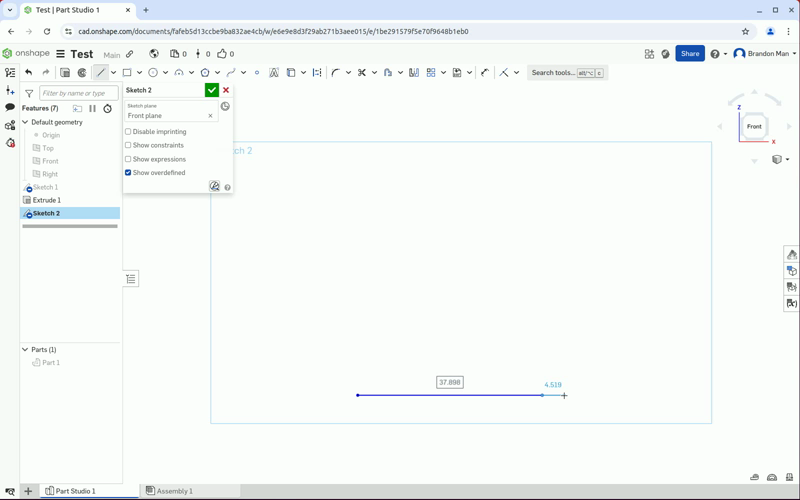
click(564, 395)
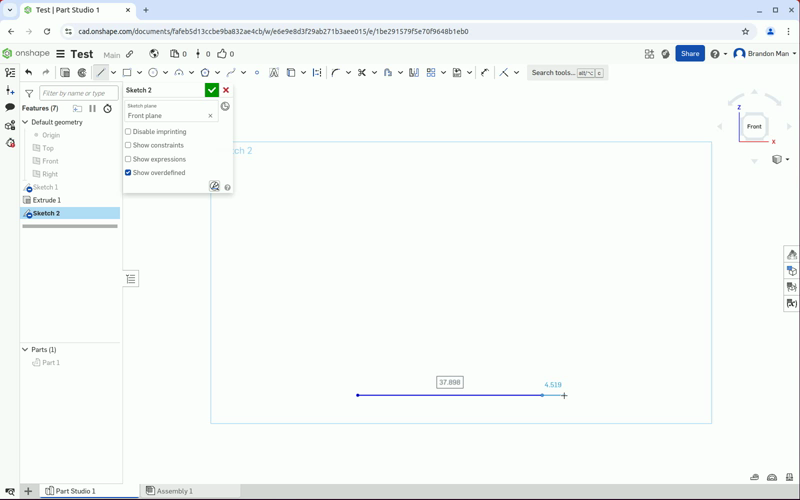
key_up(shift)
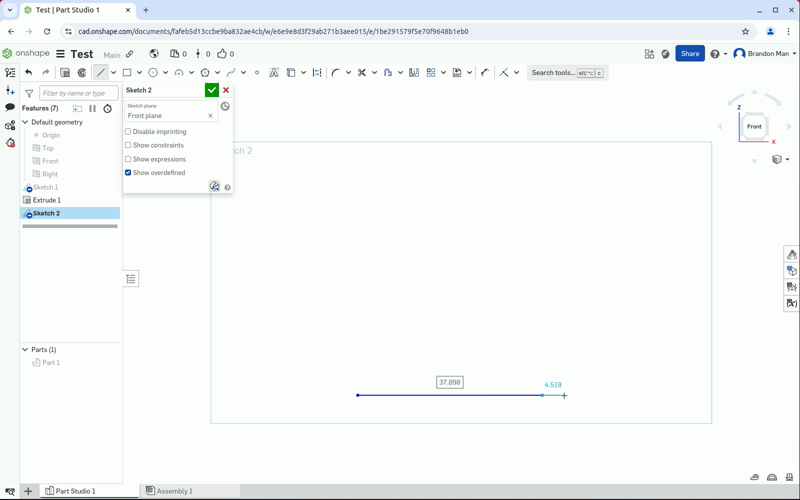
key_down(shift)
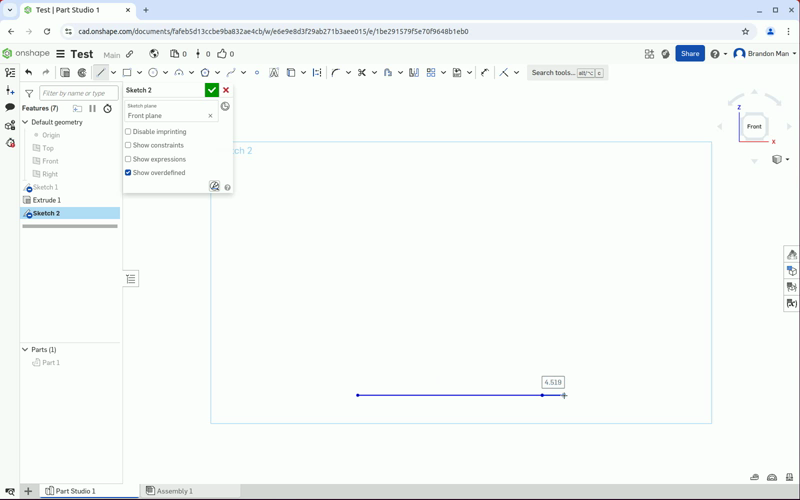
mouse_move(564, 201)
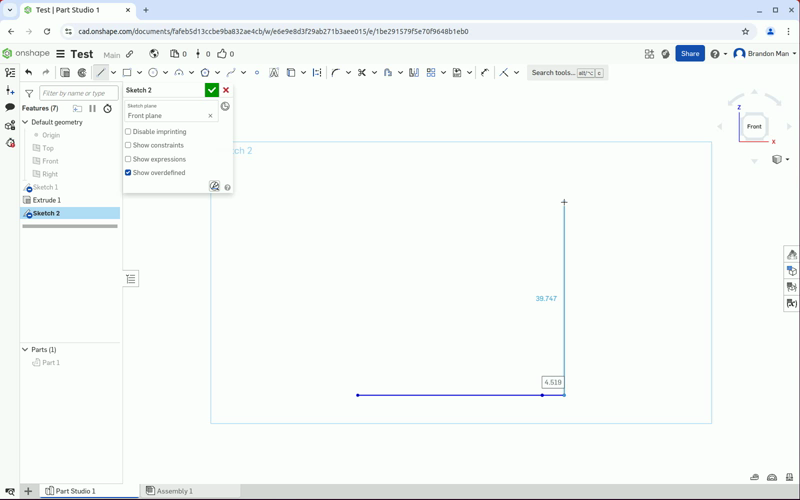
click(564, 201)
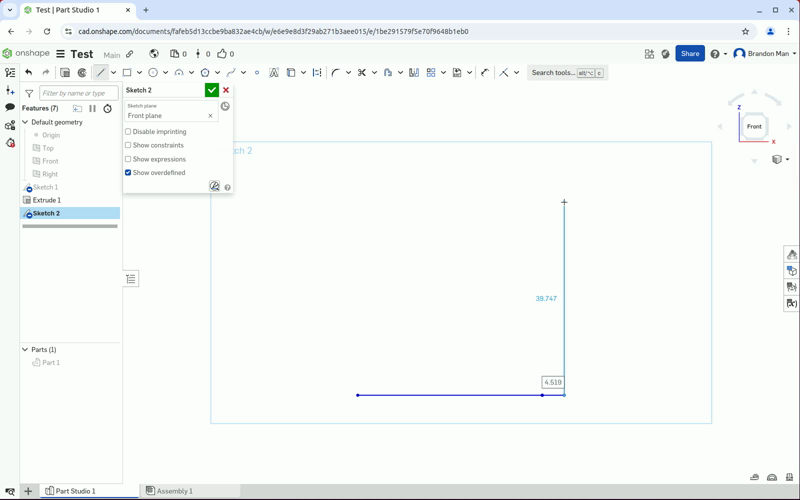
key_up(shift)
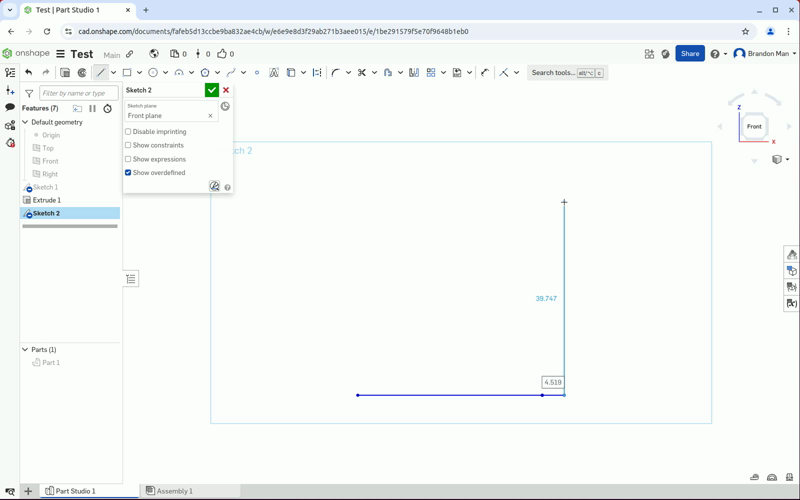
key_down(shift)
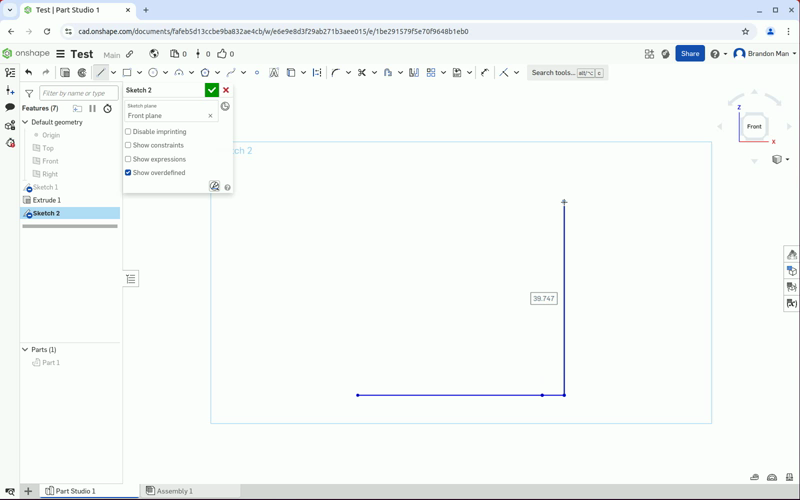
mouse_move(589, 201)
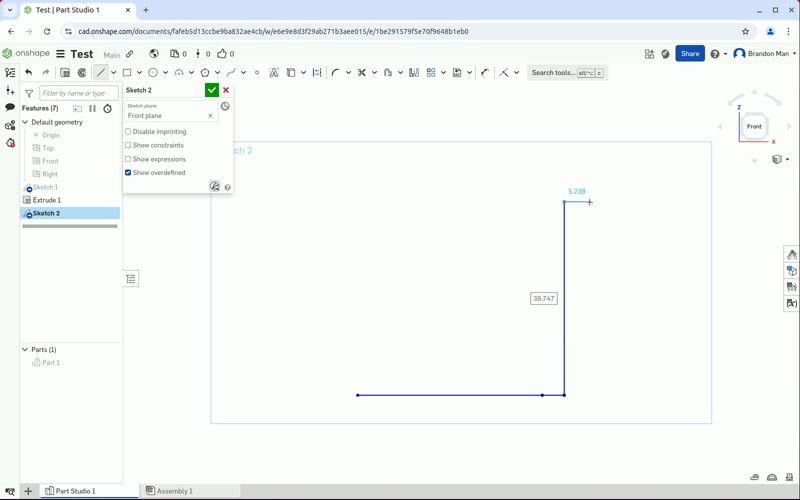
mouse_move(542, 201)
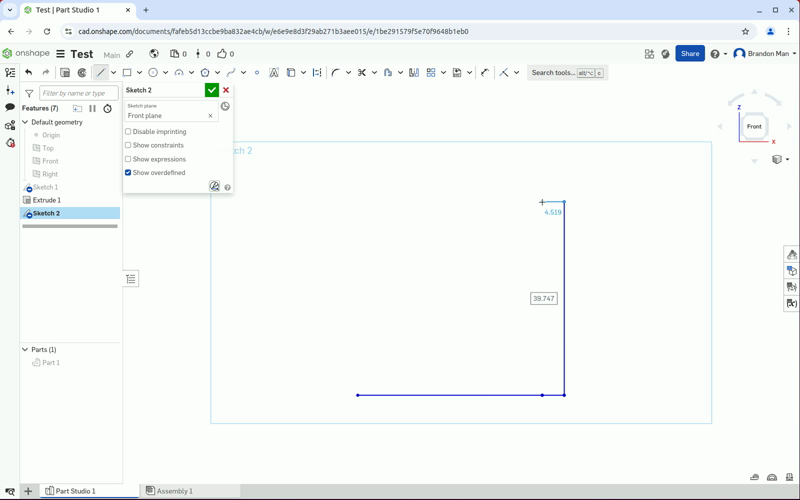
click(542, 201)
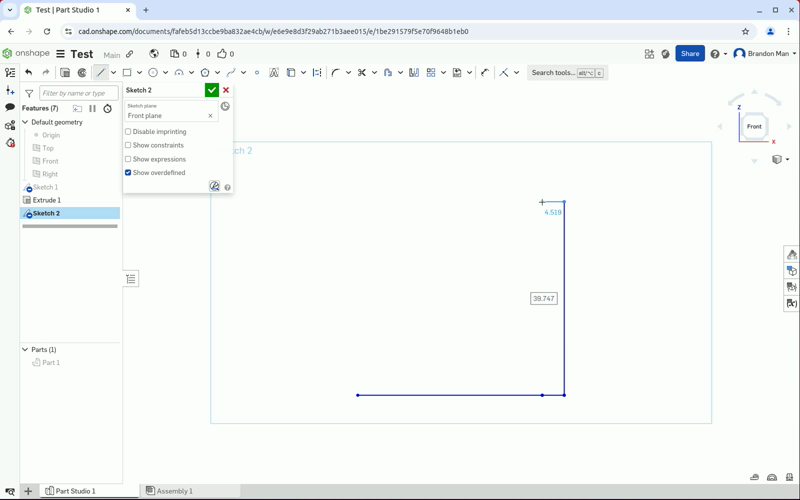
key_up(shift)
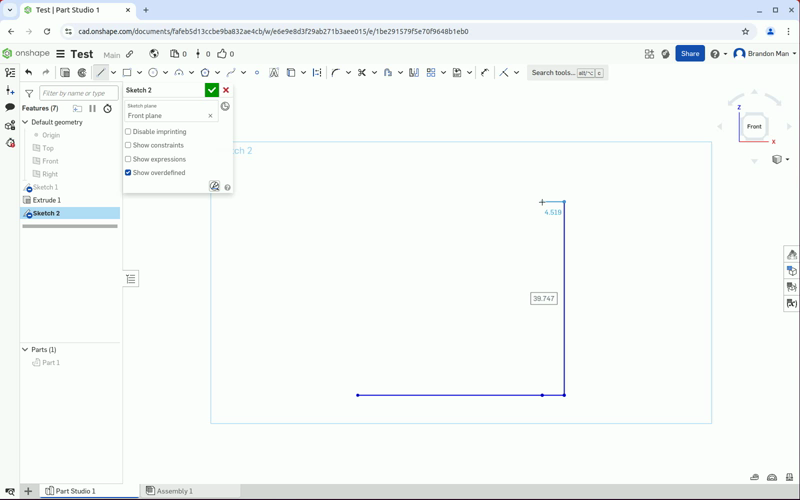
key_down(shift)
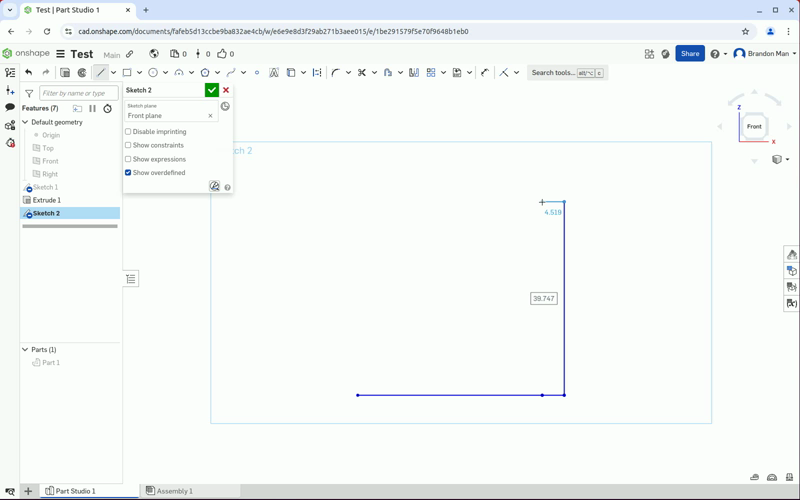
mouse_move(357, 201)
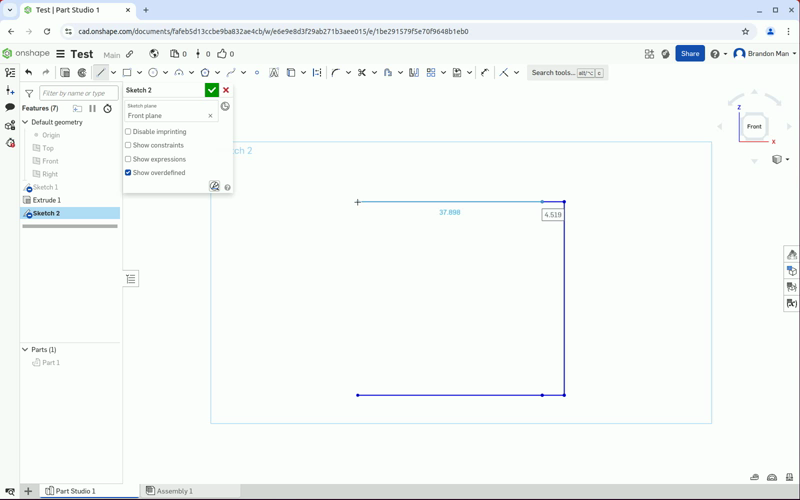
click(357, 201)
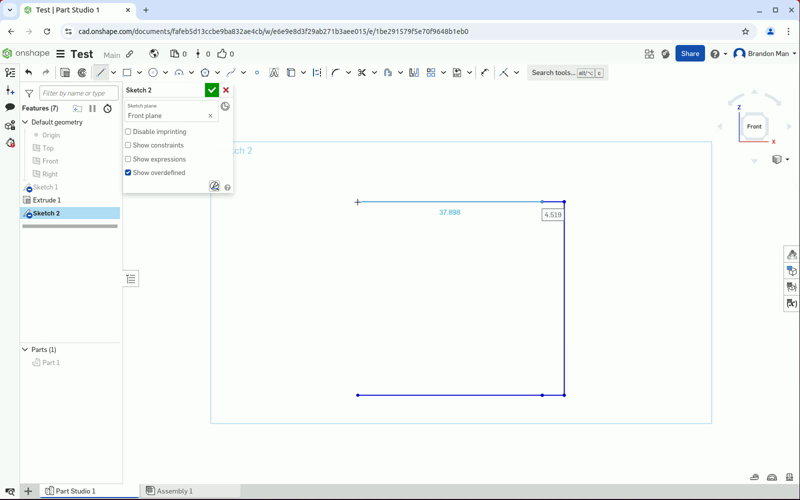
key_up(shift)
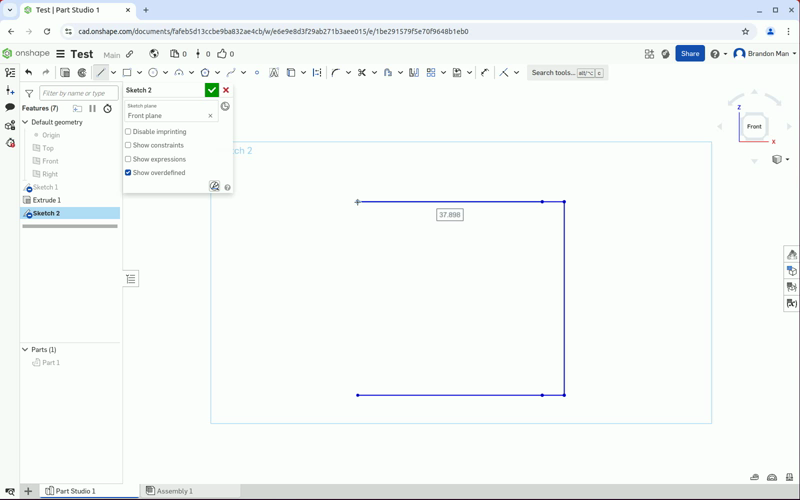
key_down(shift)
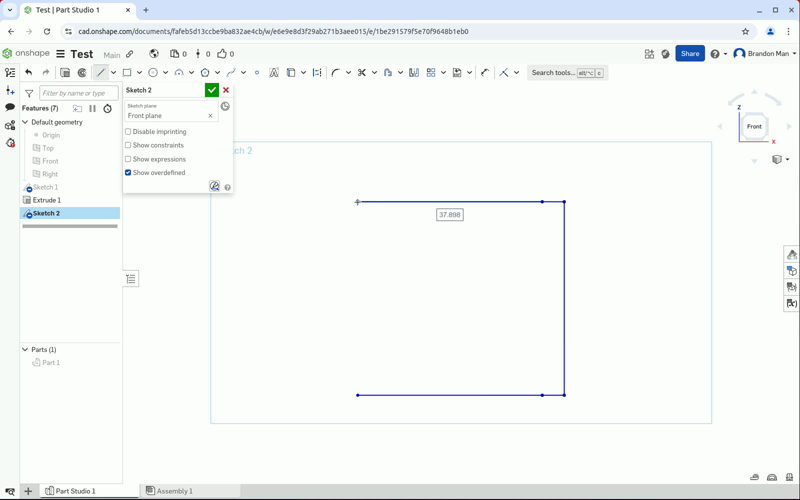
mouse_move(357, 395)
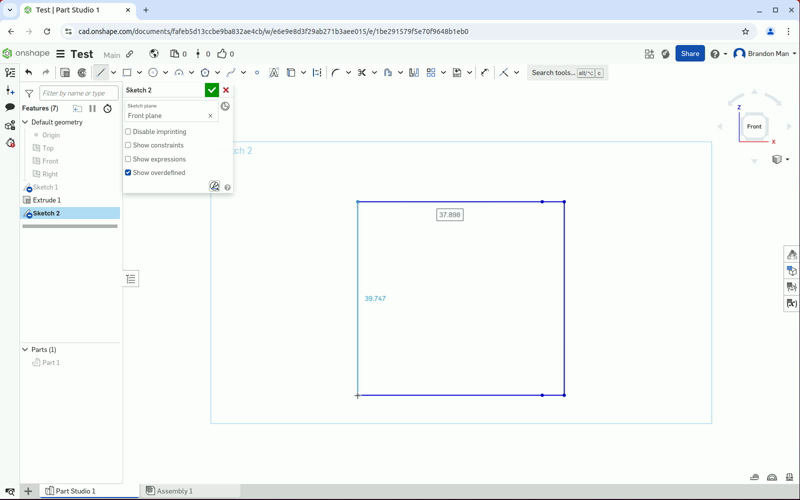
key_up(shift)
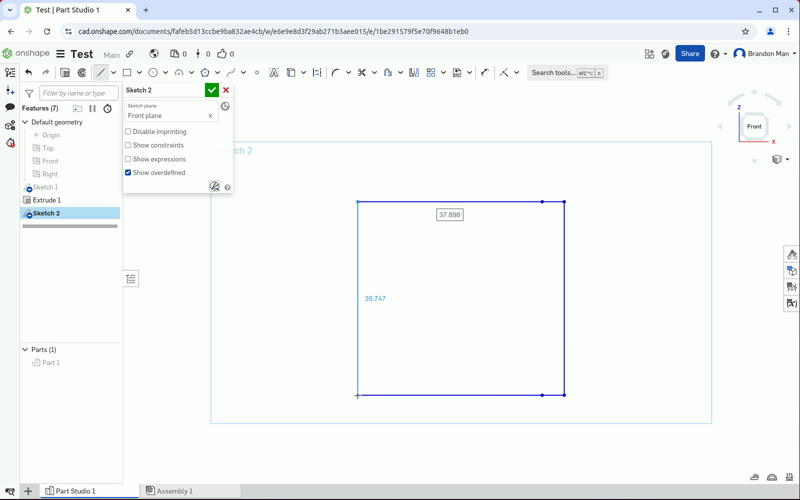
click(357, 395)
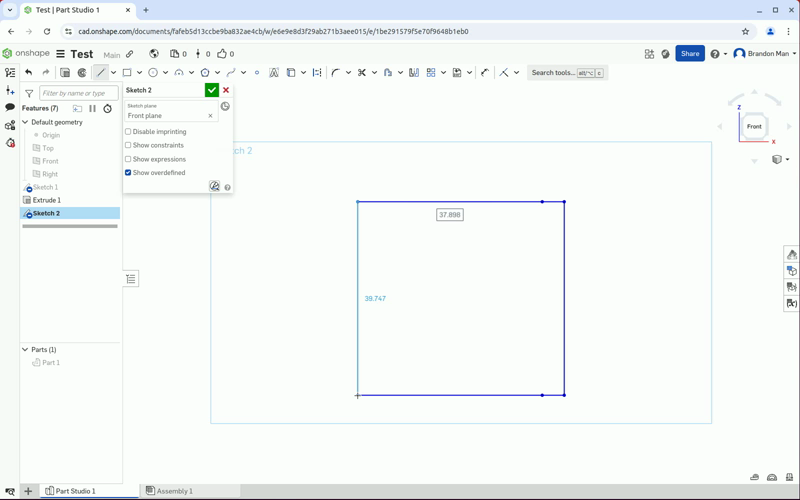
key(esc)
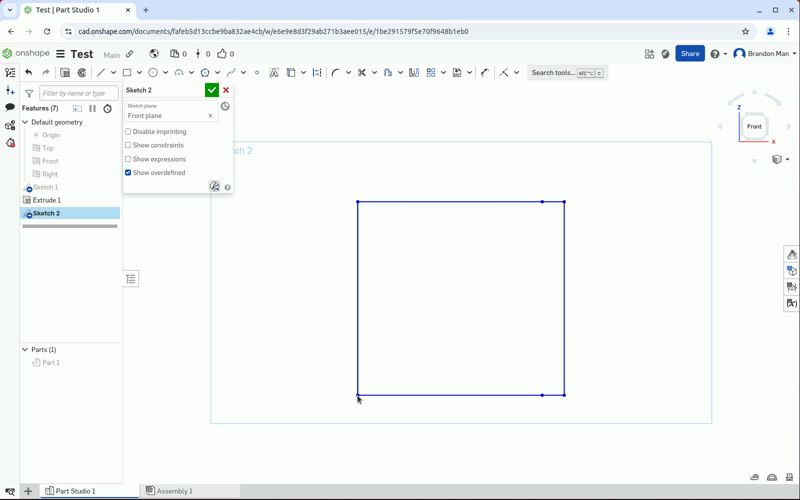
key(c)
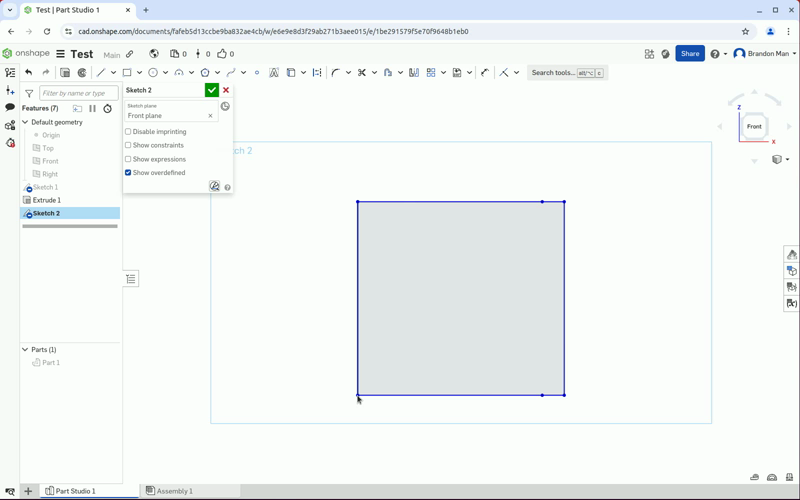
key_down(shift)
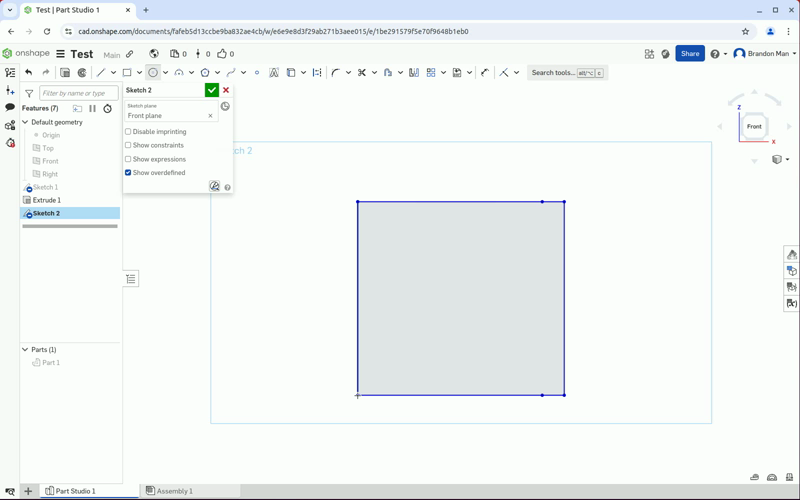
mouse_move(407, 386)
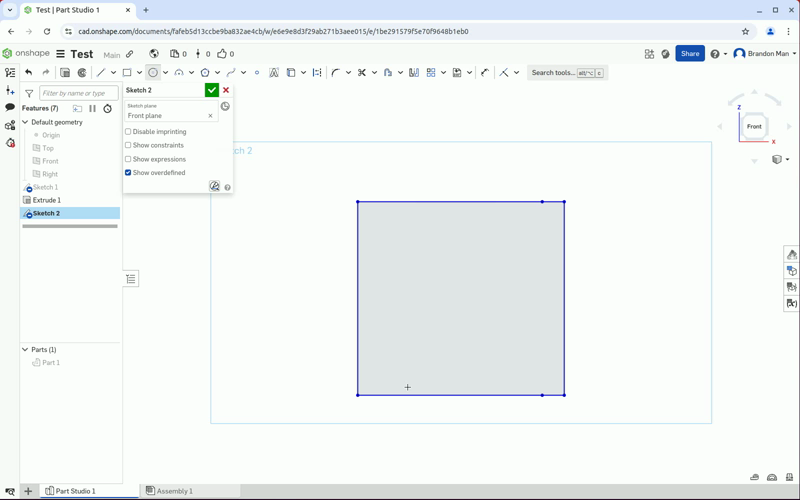
click(407, 386)
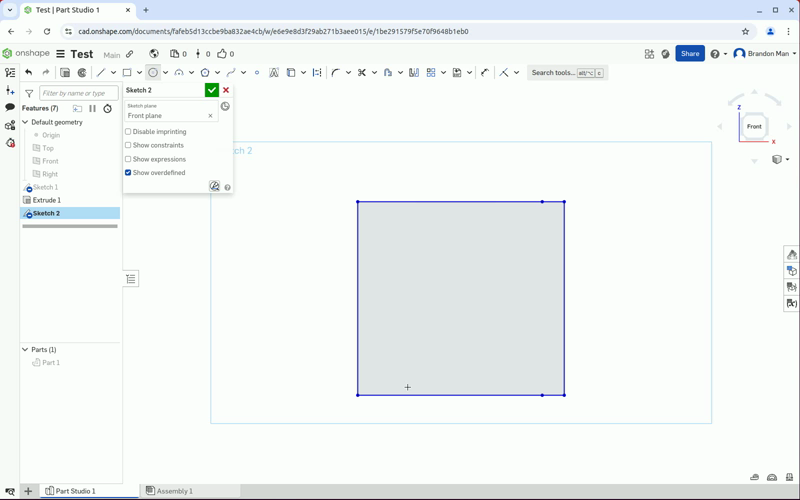
key_up(shift)
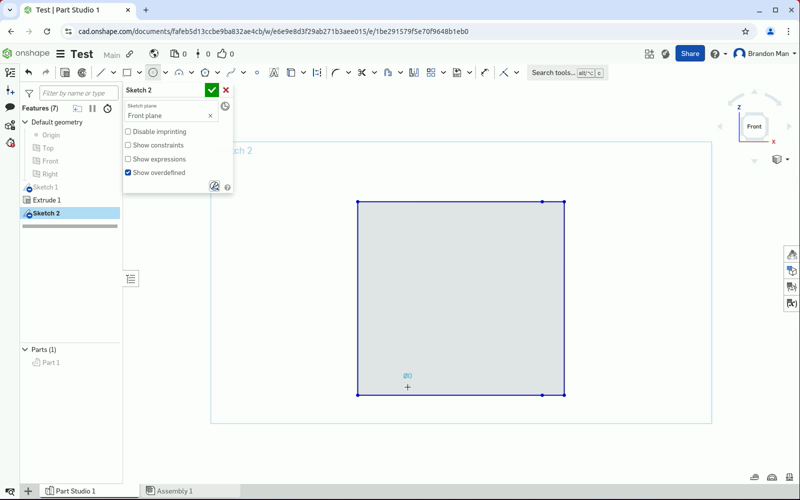
mouse_move(414, 386)
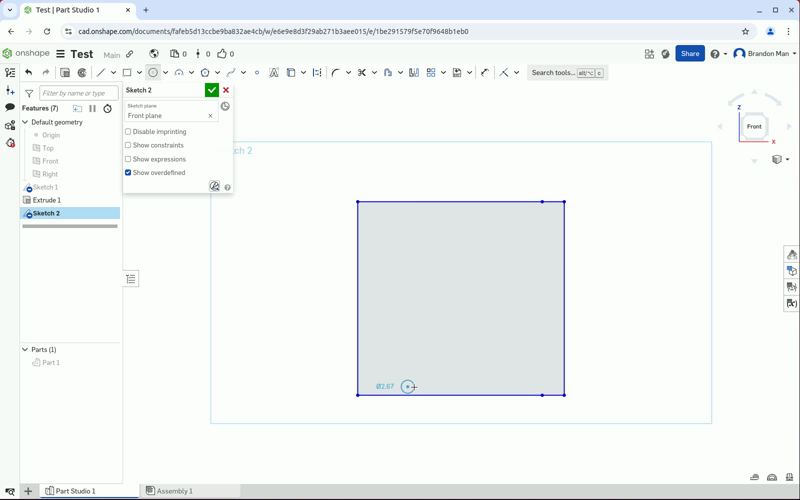
click(414, 386)
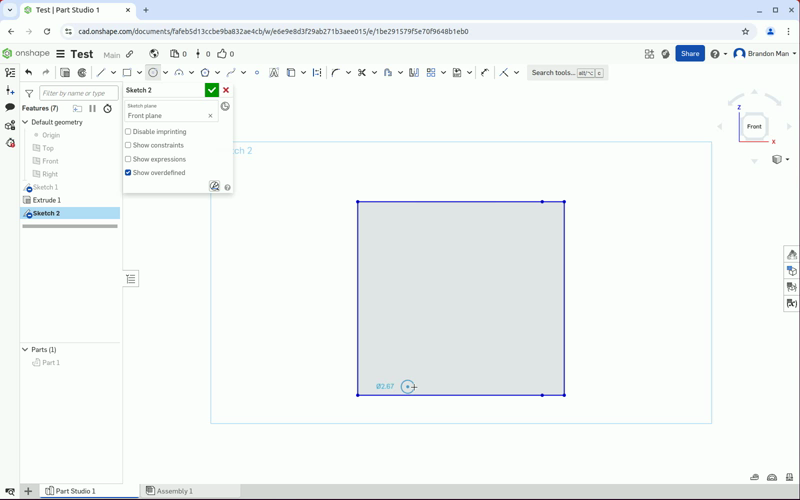
key(esc)
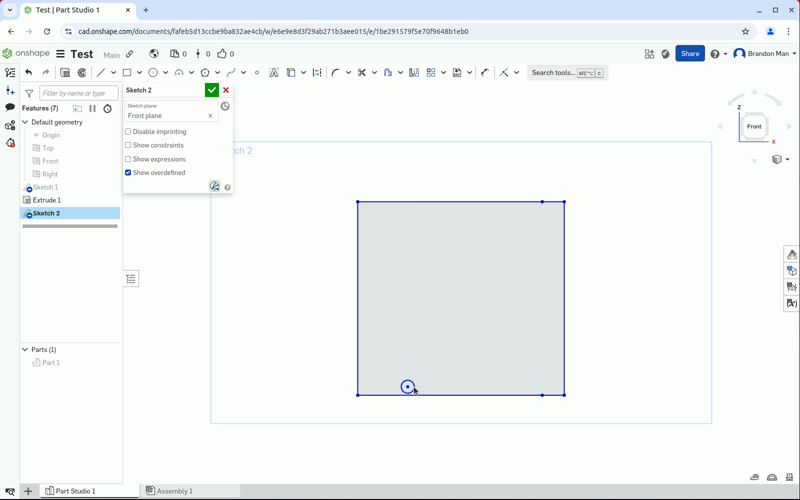
key(c)
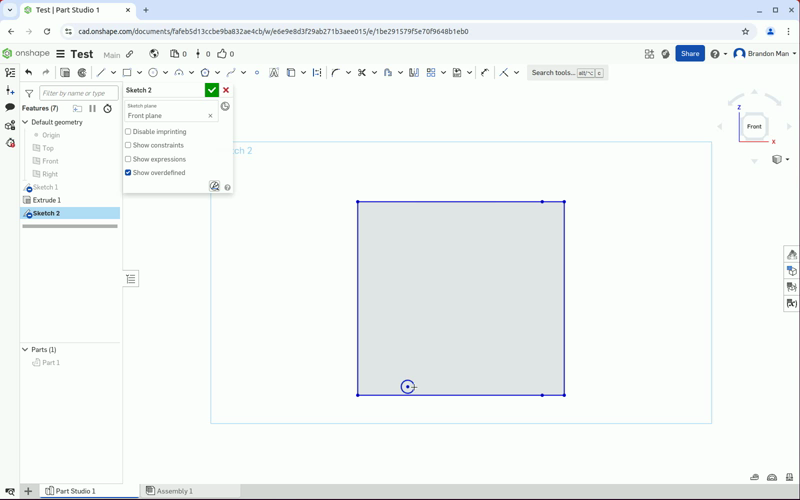
key_down(shift)
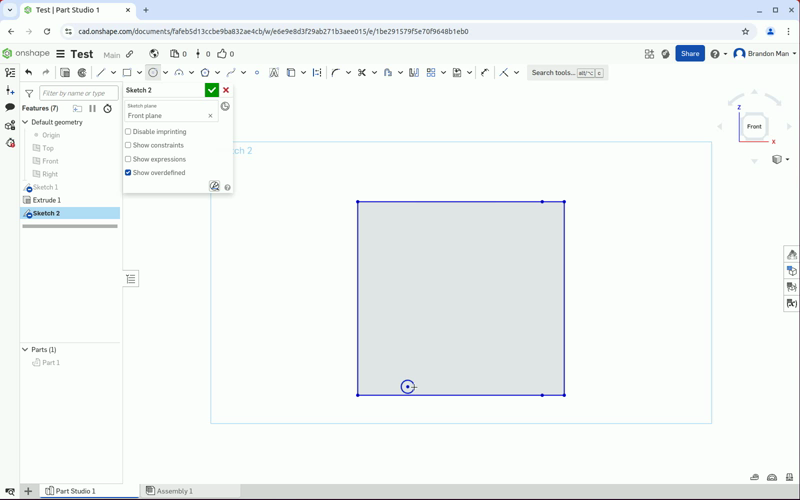
mouse_move(411, 210)
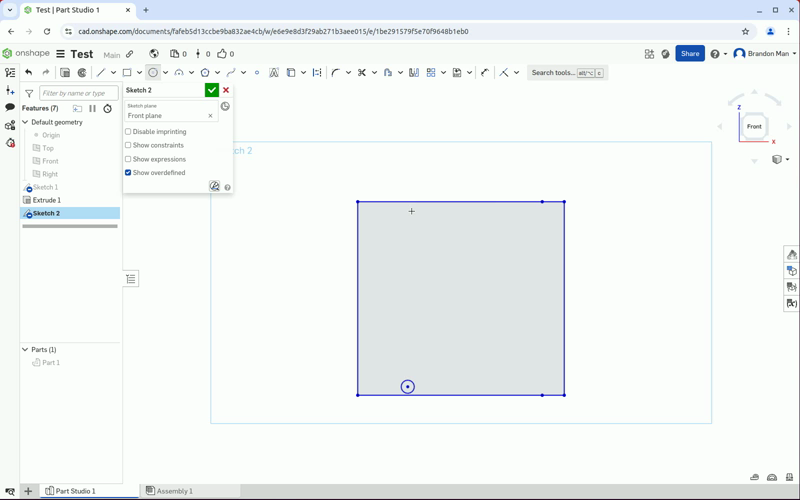
click(411, 210)
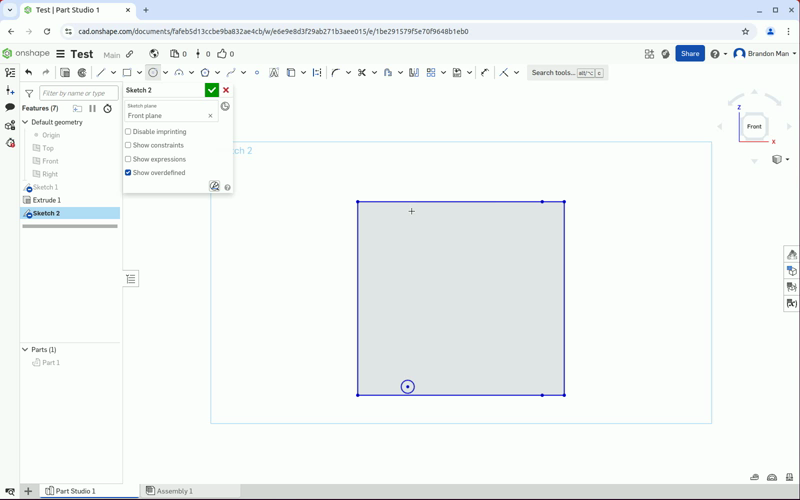
key_up(shift)
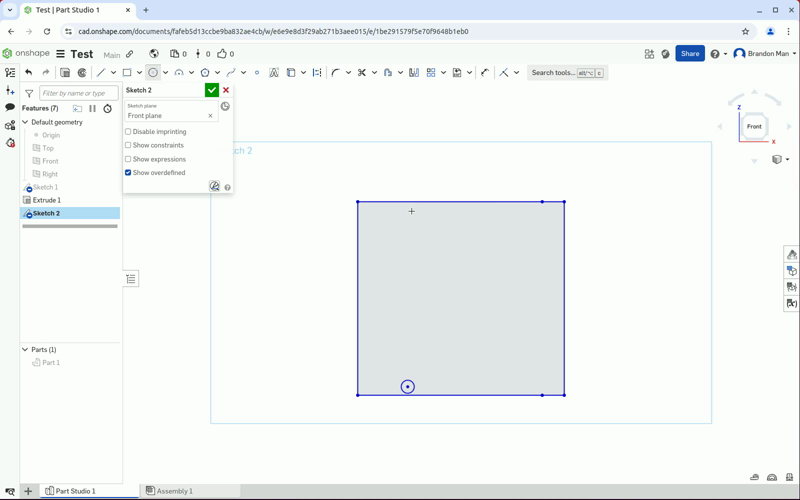
mouse_move(418, 210)
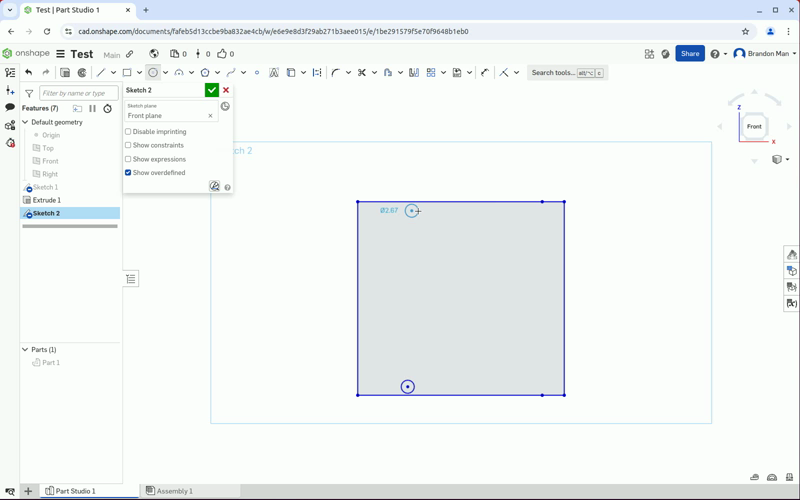
click(418, 210)
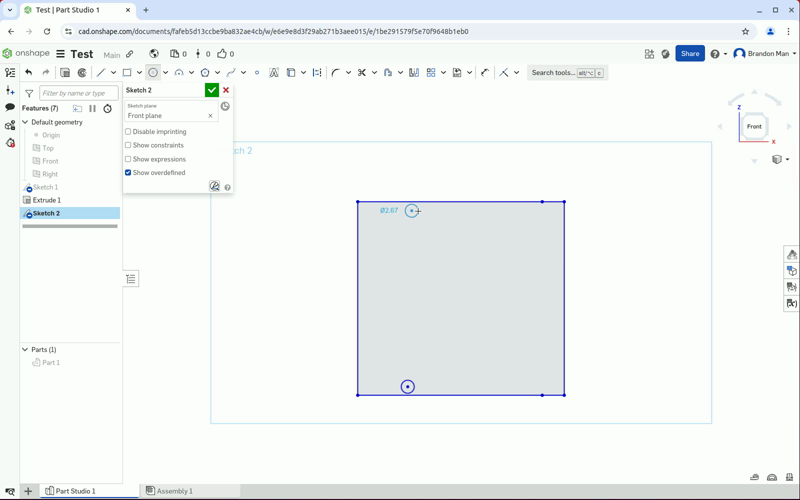
key(esc)
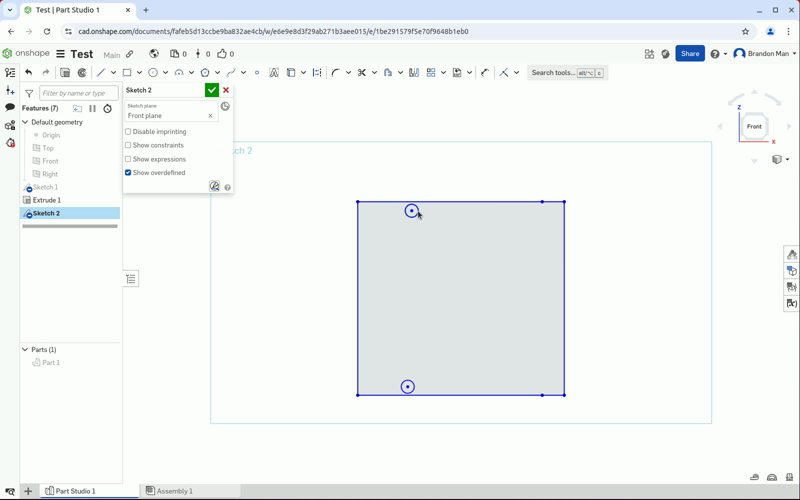
key(c)
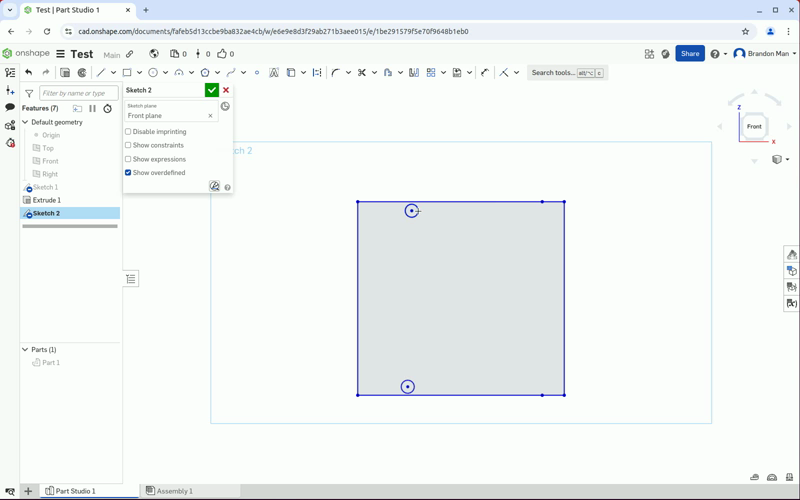
key_down(shift)
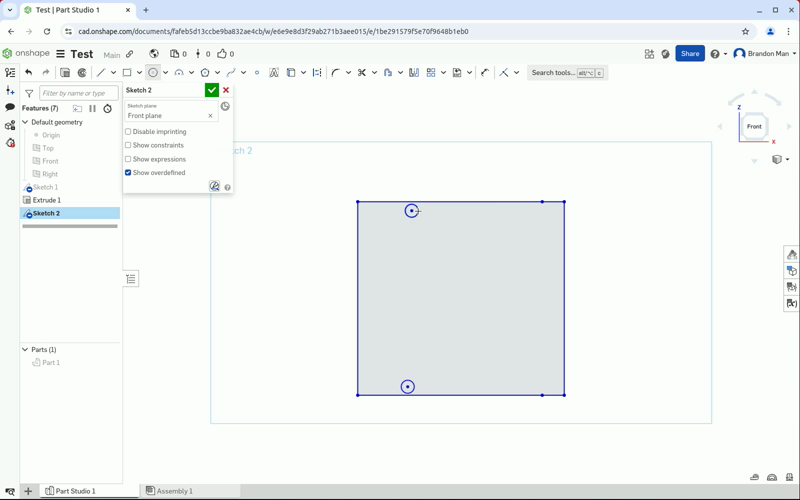
mouse_move(542, 367)
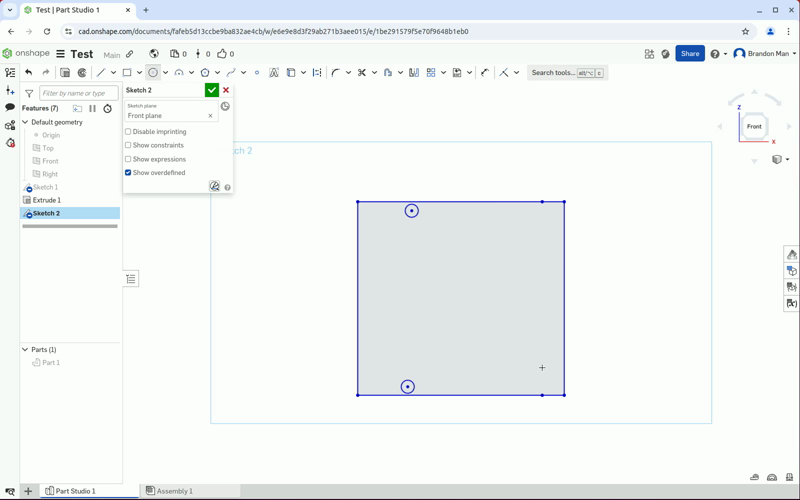
click(542, 367)
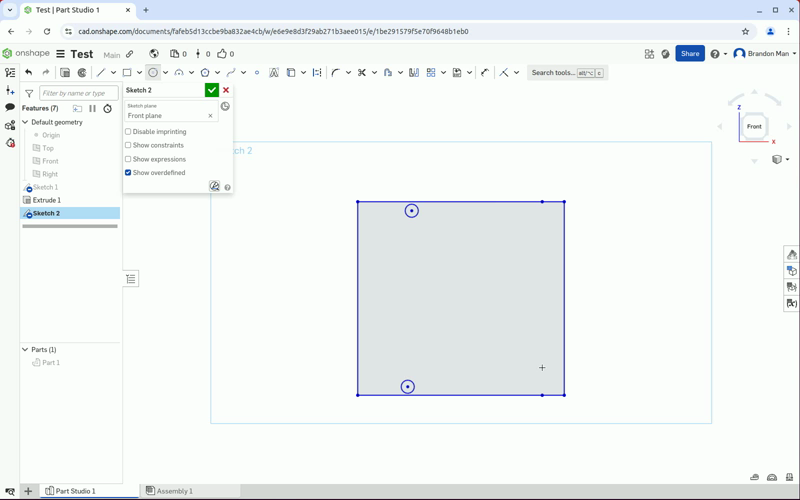
key_up(shift)
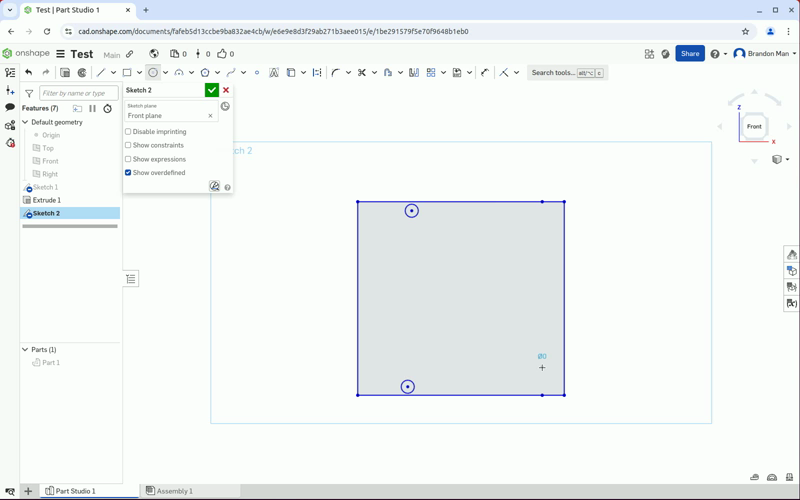
mouse_move(549, 367)
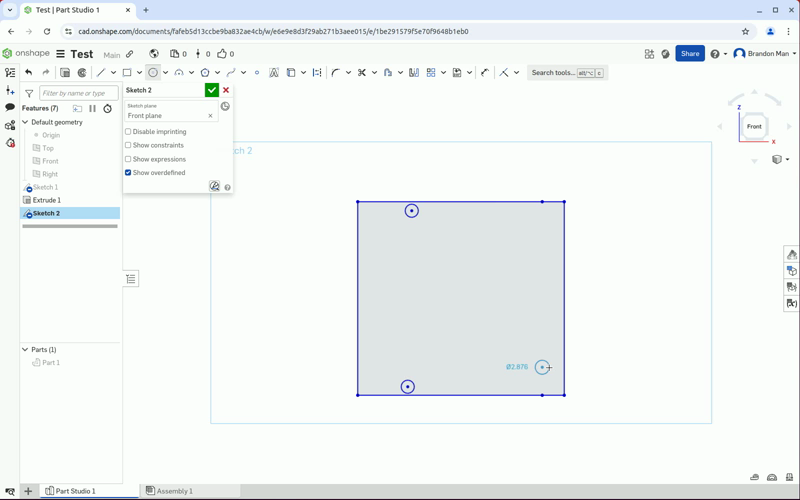
click(549, 367)
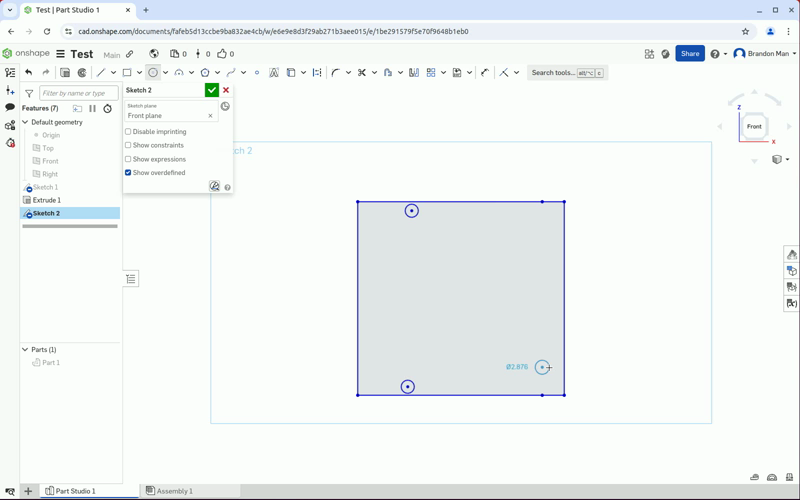
key(esc)
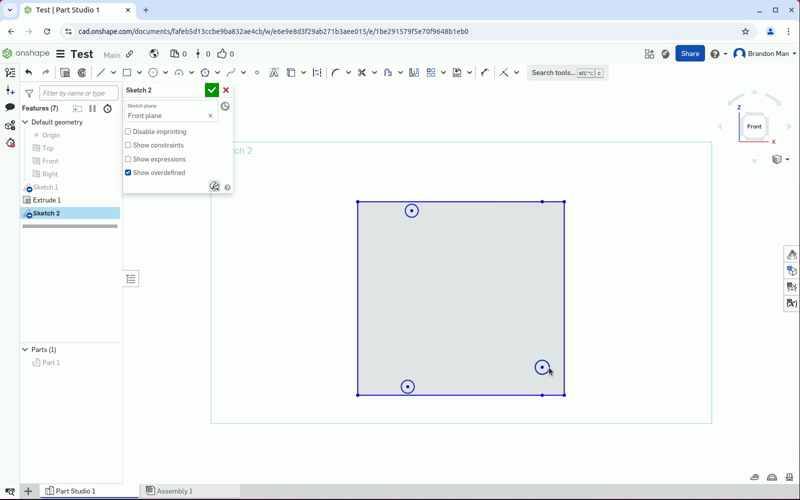
key(c)
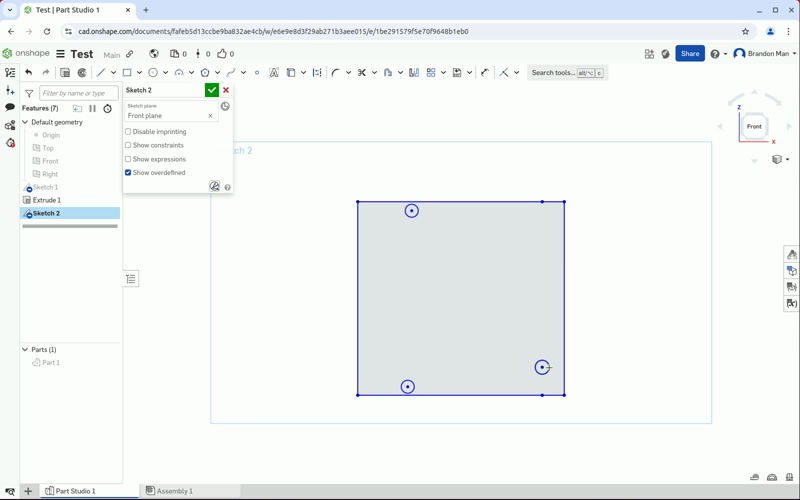
key_down(shift)
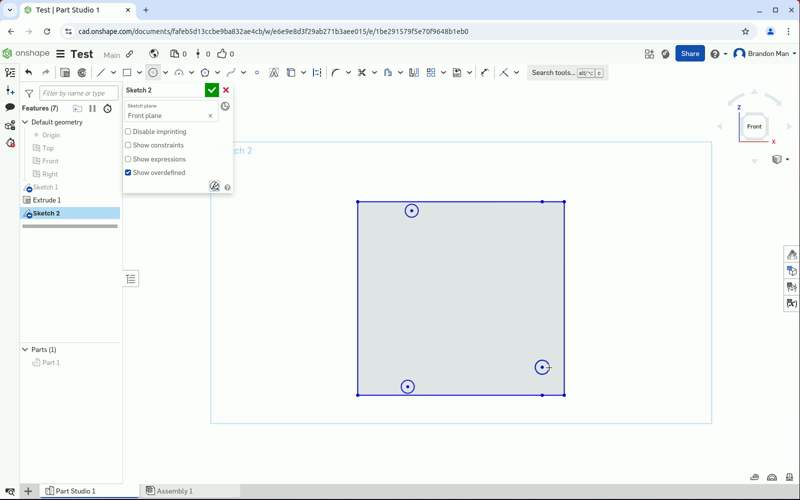
mouse_move(542, 267)
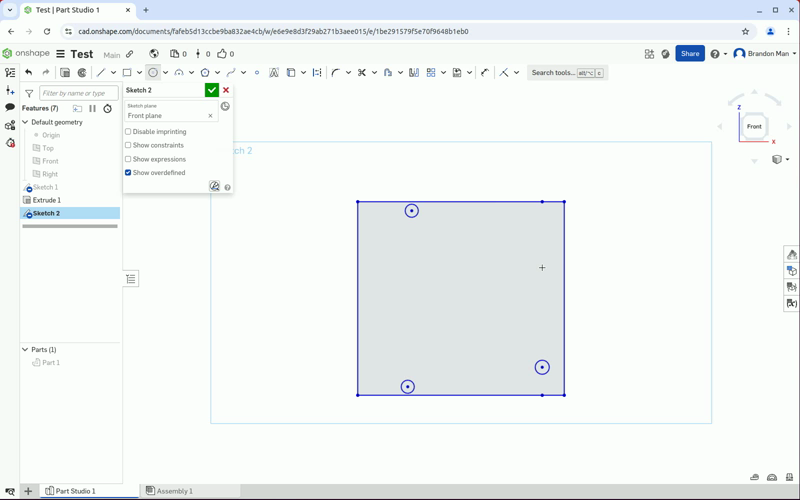
click(542, 267)
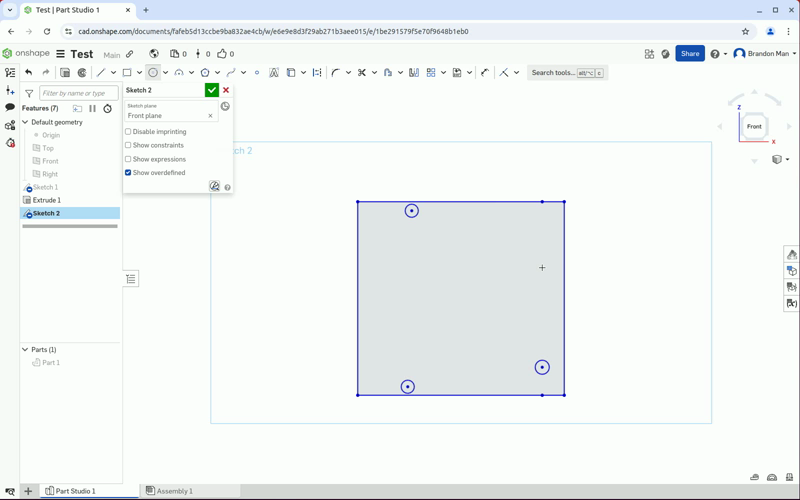
key_up(shift)
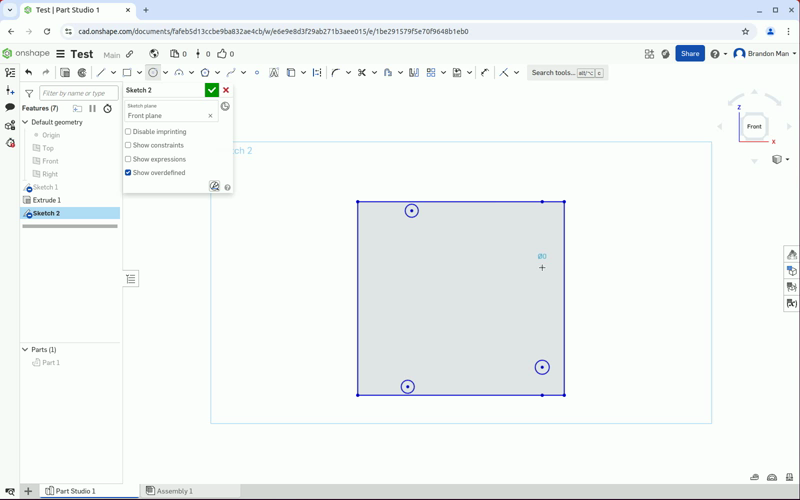
mouse_move(549, 267)
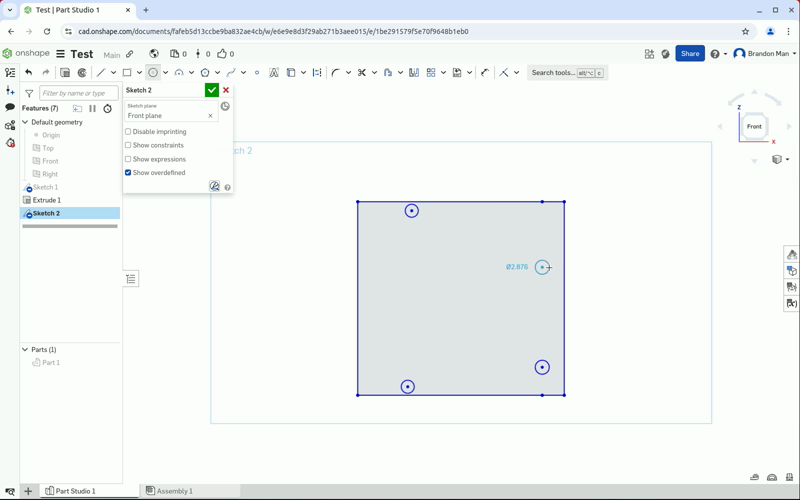
click(549, 267)
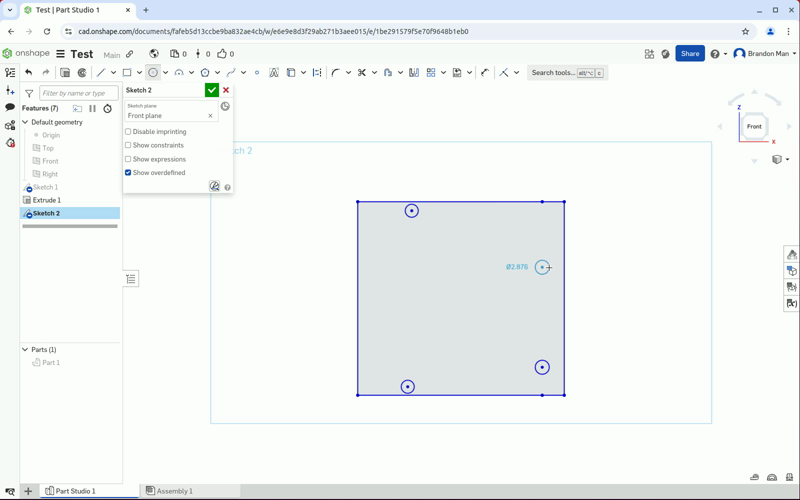
key(esc)
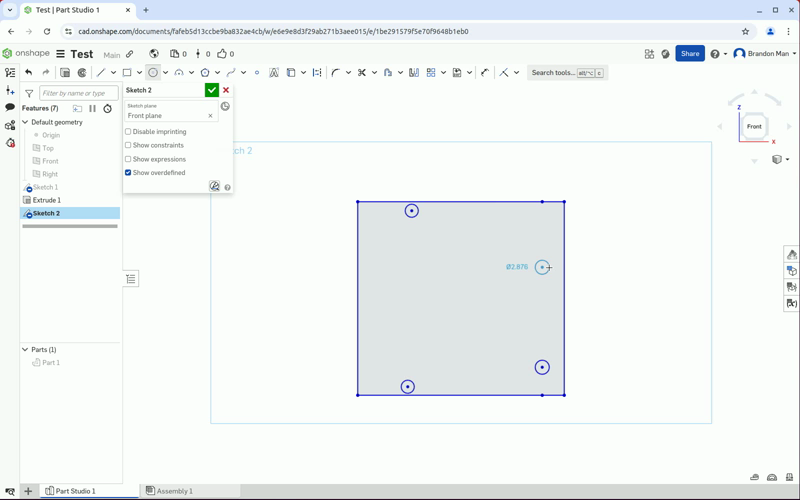
mouse_move(423, 313)
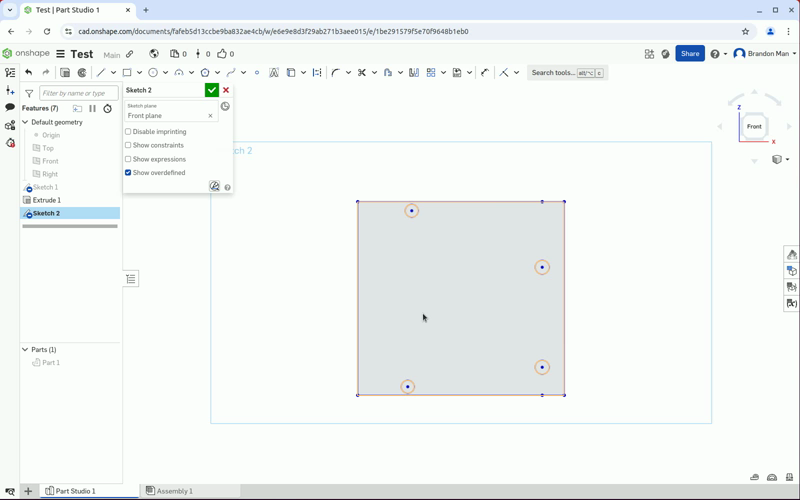
click(423, 313)
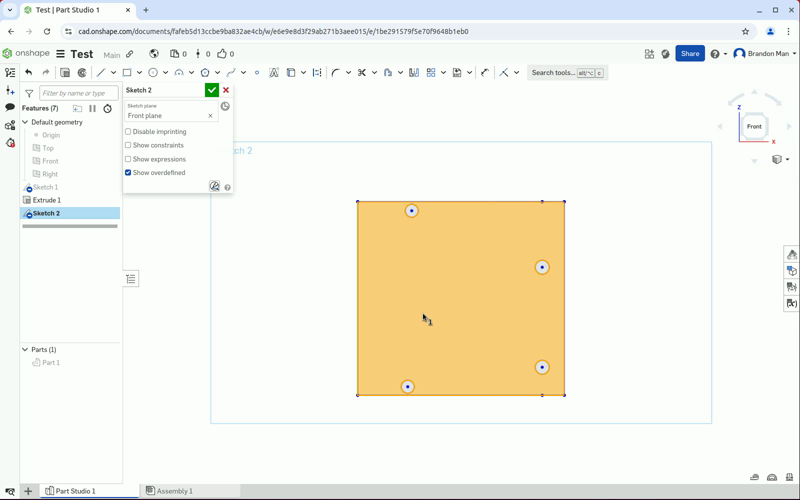
mouse_move(73, 352)
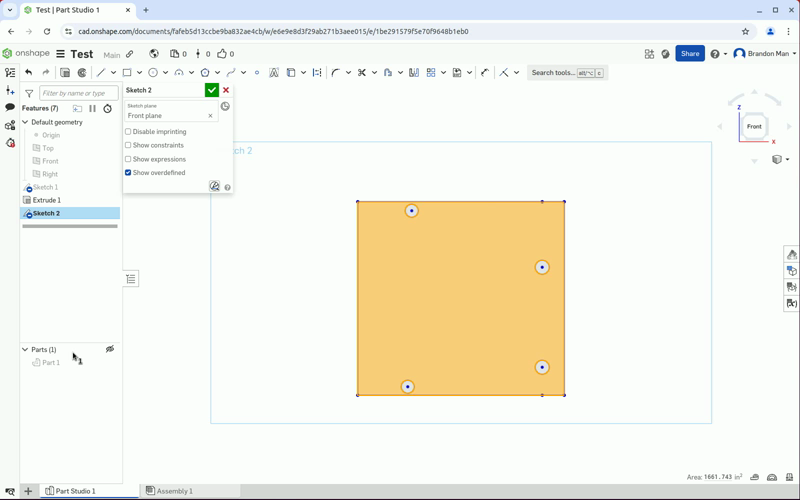
key(shift+y)
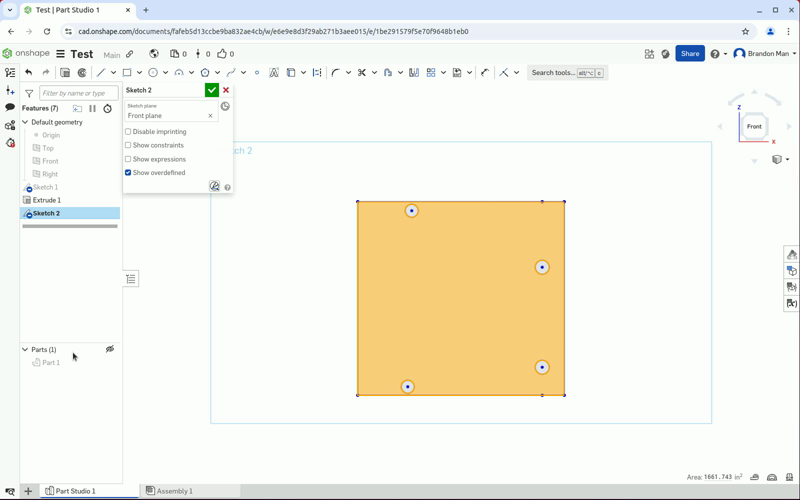
key(shift+e)
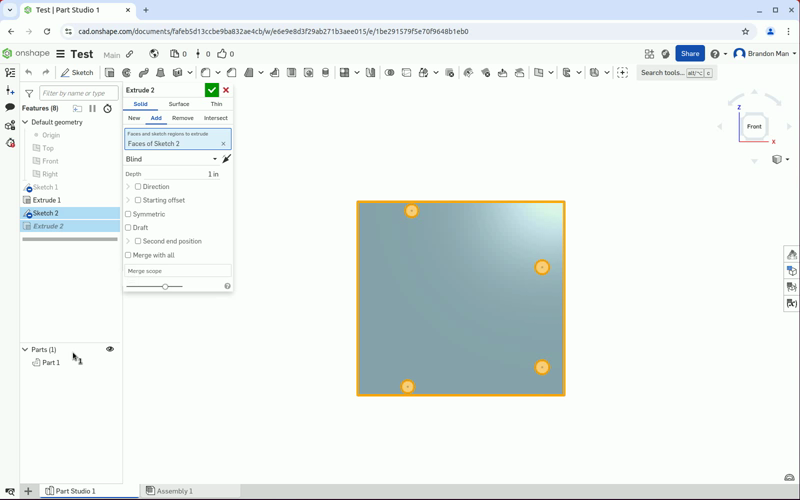
mouse_move(143, 106)
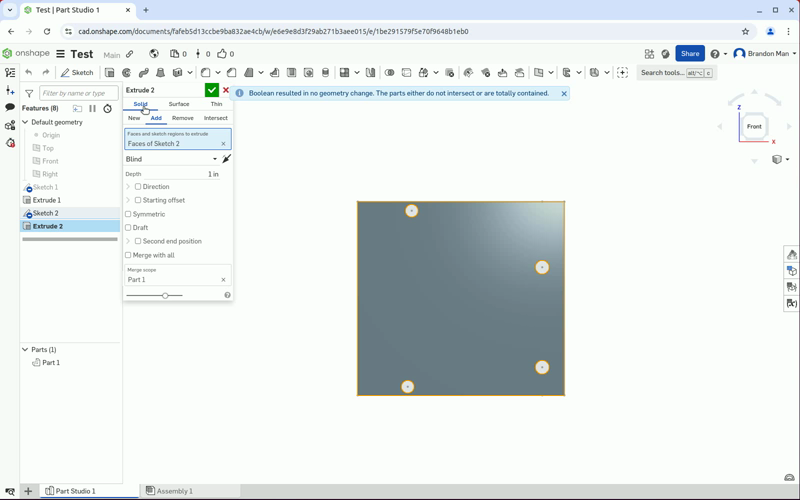
click(143, 106)
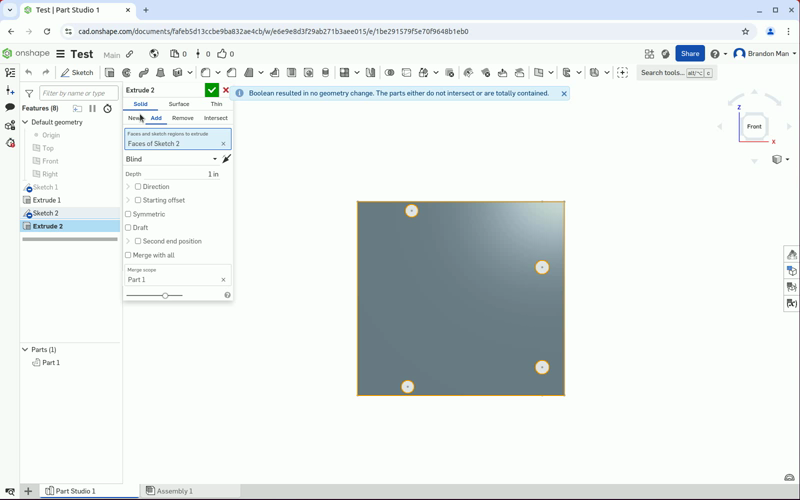
mouse_move(137, 120)
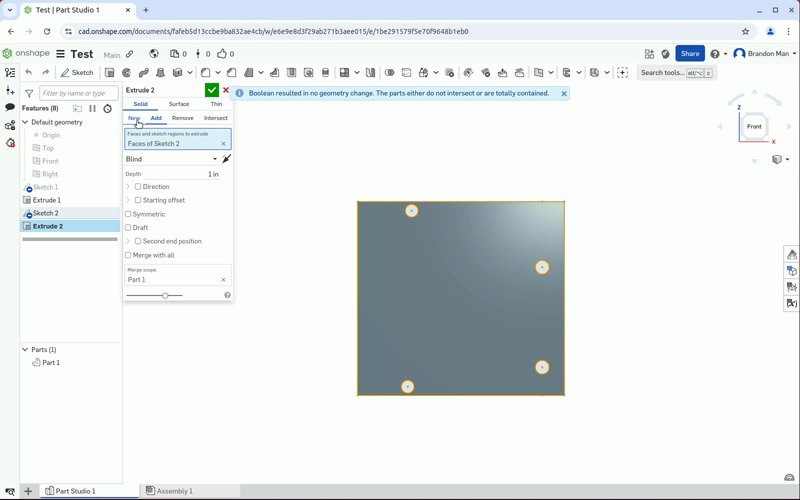
click(137, 120)
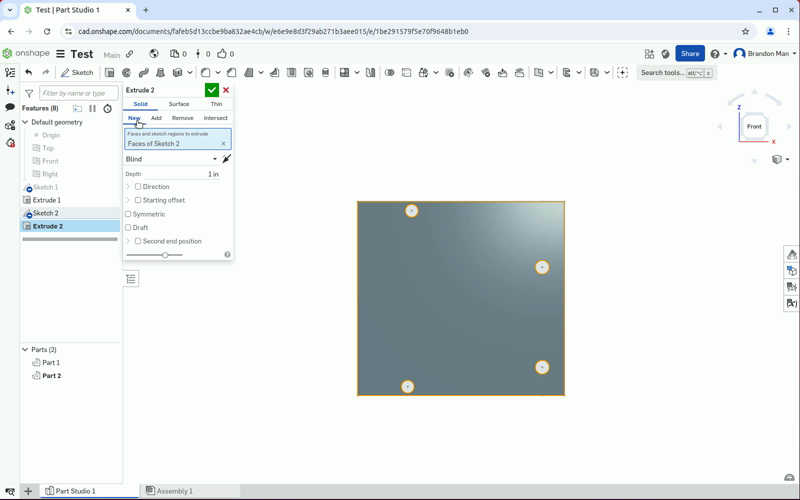
key(tab, 4)
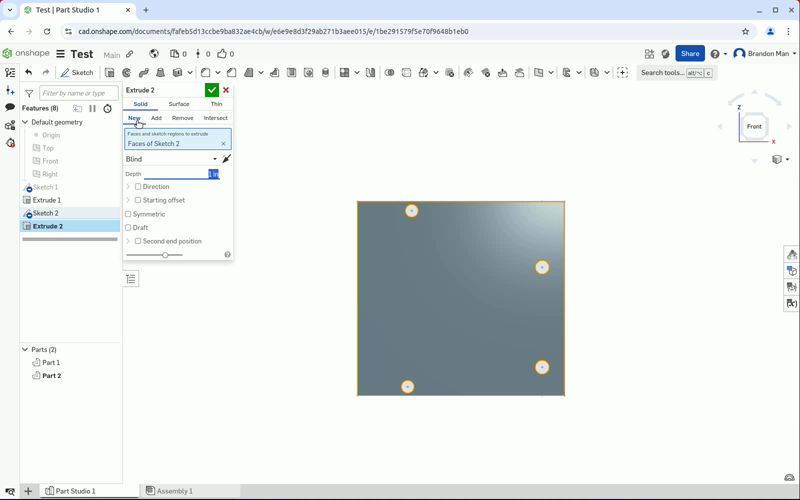
text(2.407)
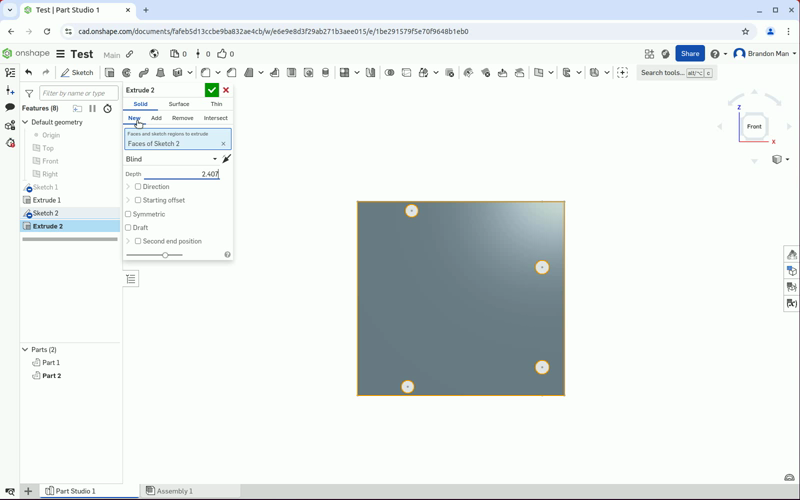
key(enter)
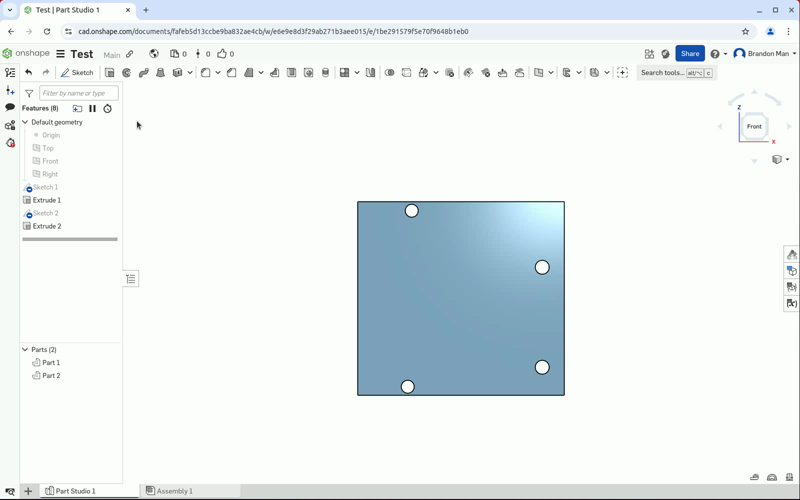
key(shift+h)
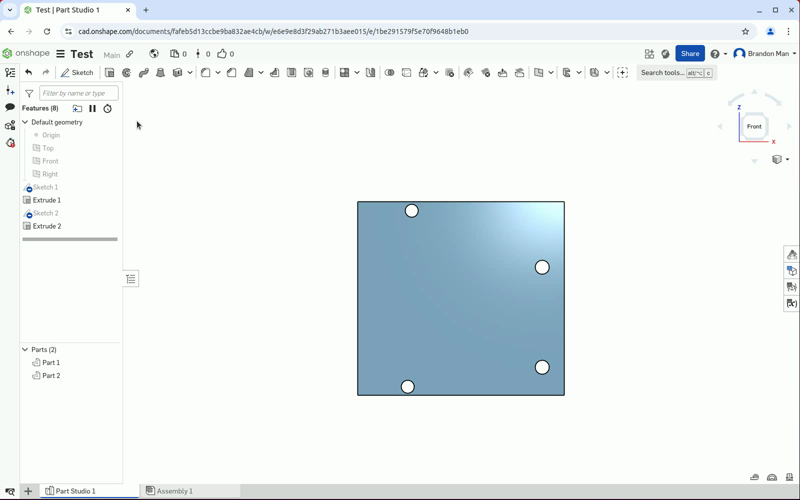
key(shift+h)
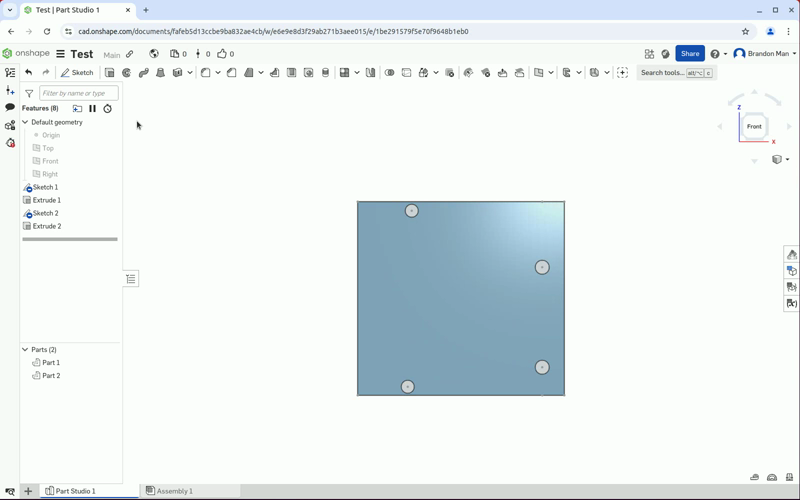
key(shift+7)
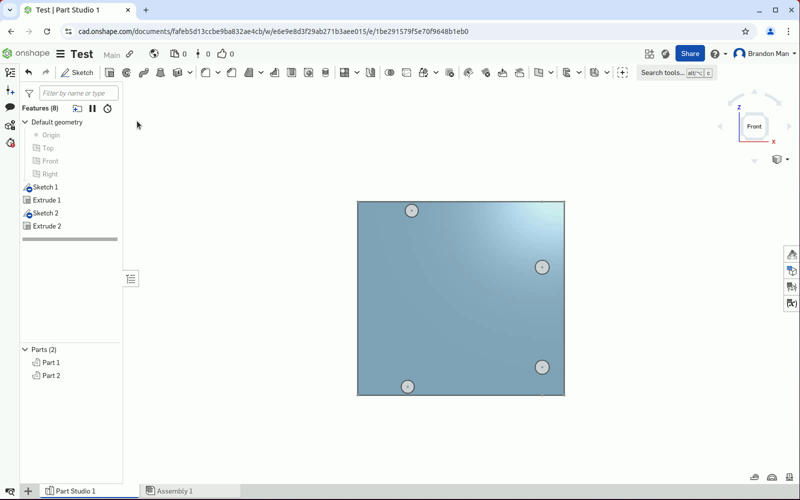
key(left, 2)
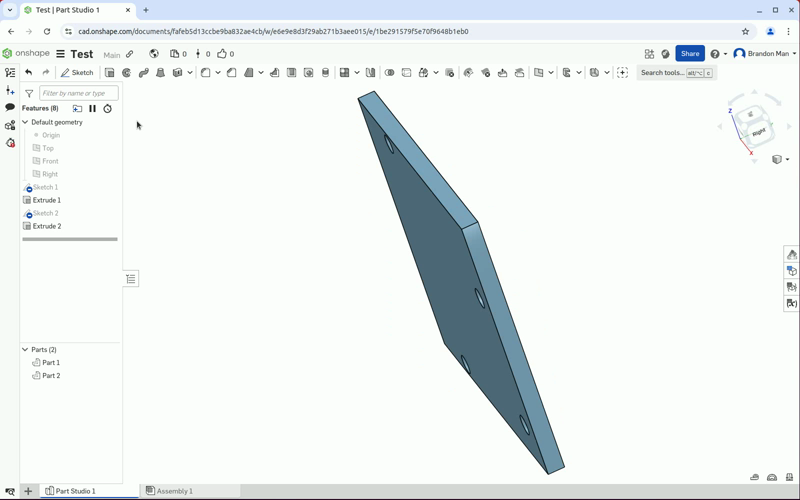
key(down, 2)
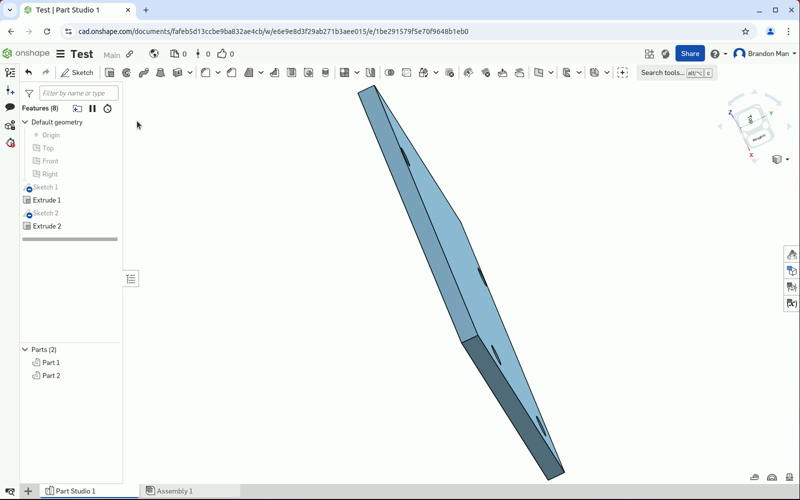
key(up, 2)
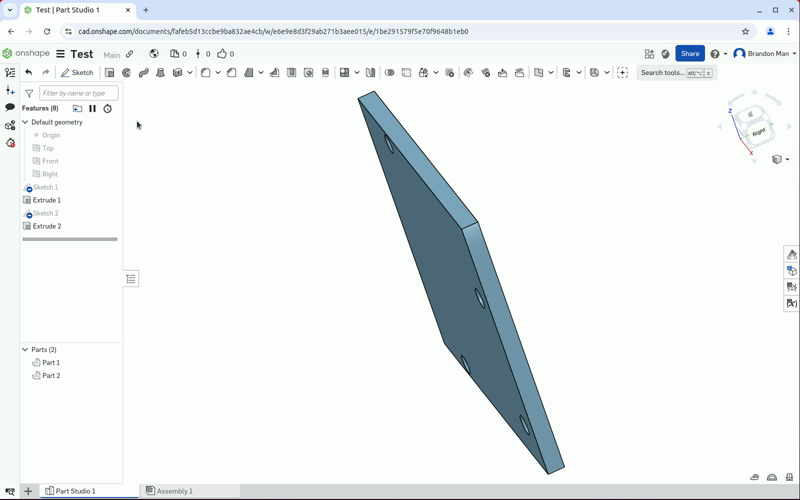
key(right, 2)
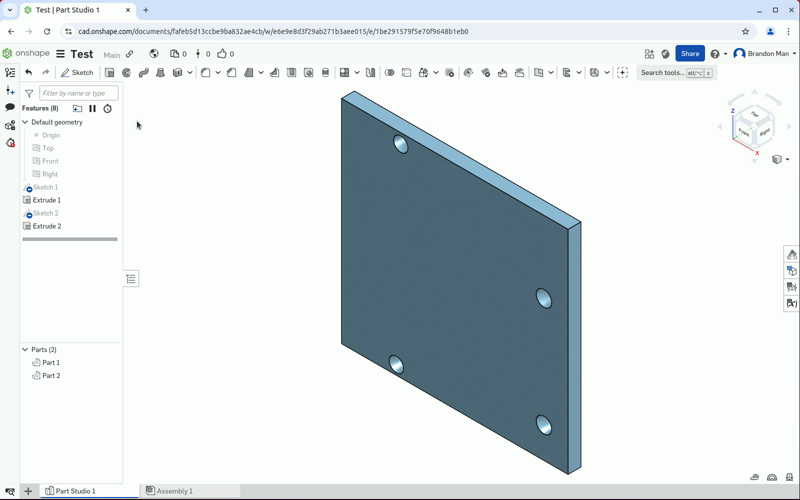
mouse_move(73, 189)
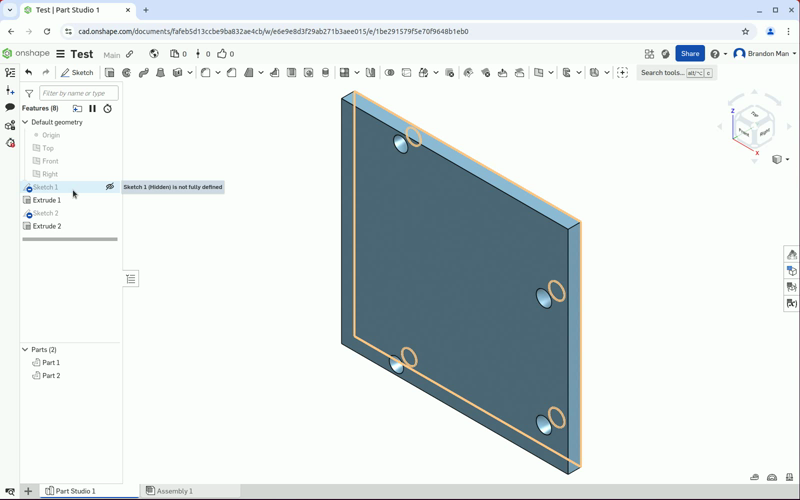
click(73, 189)